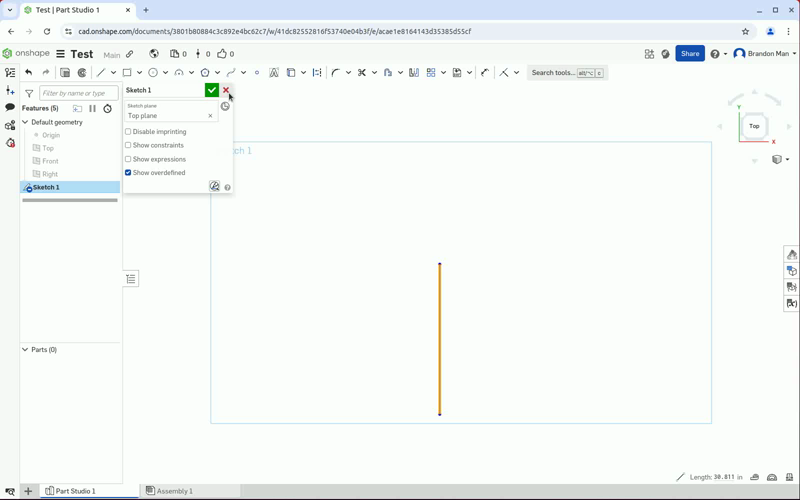
key(shift+h)
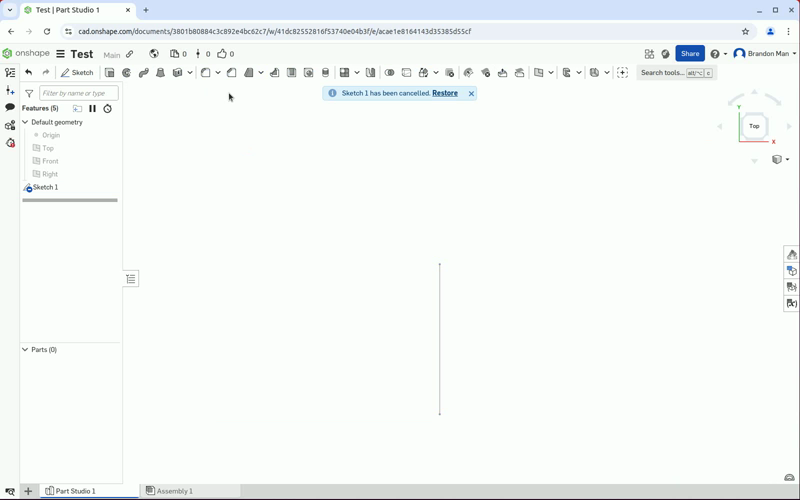
key(shift+s)
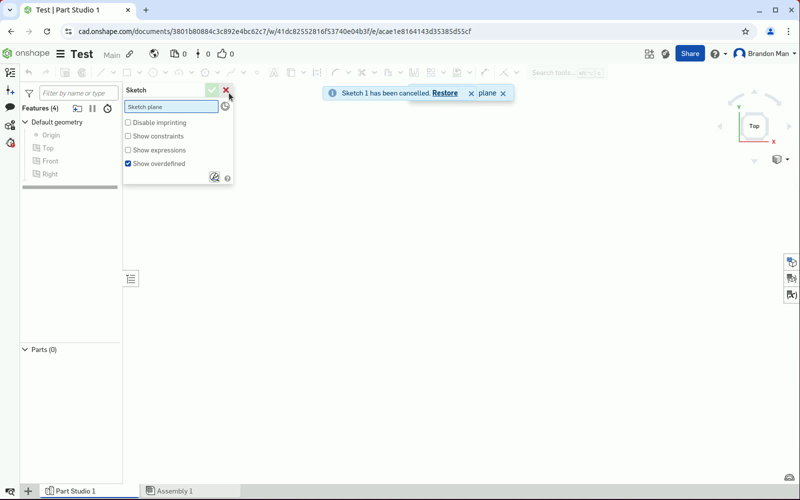
mouse_move(73, 150)
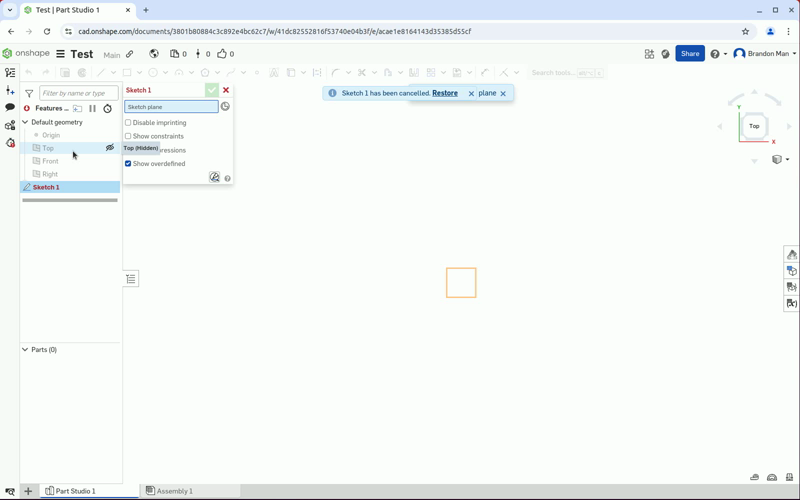
click(73, 150)
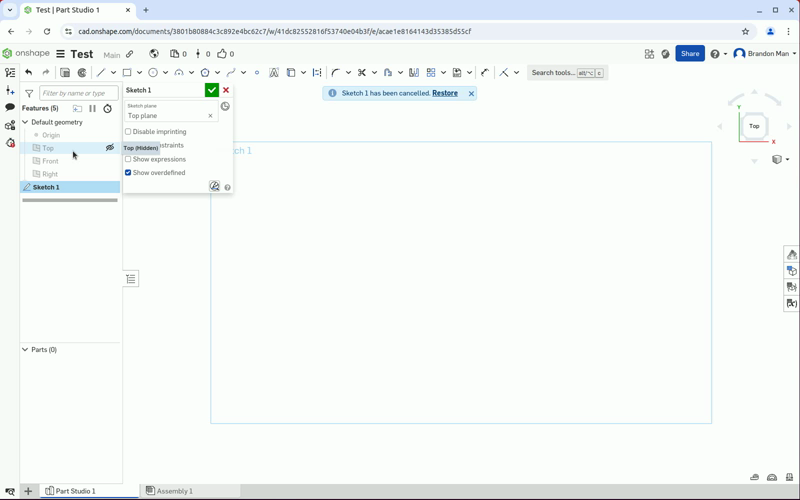
mouse_move(73, 352)
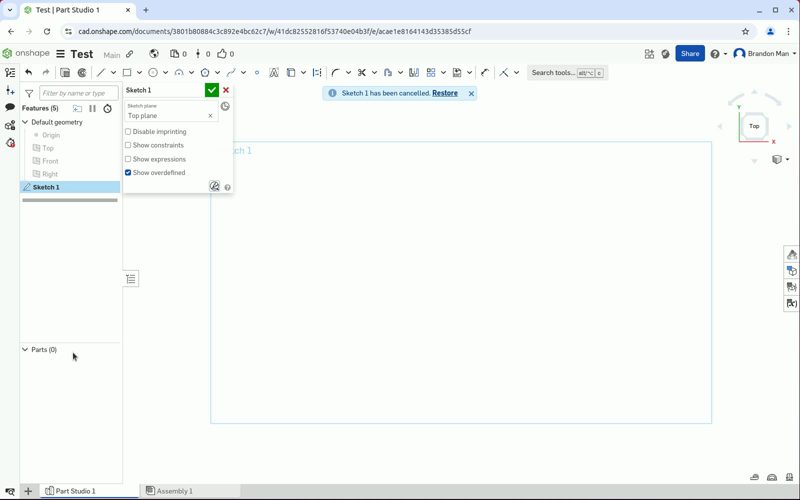
key(y)
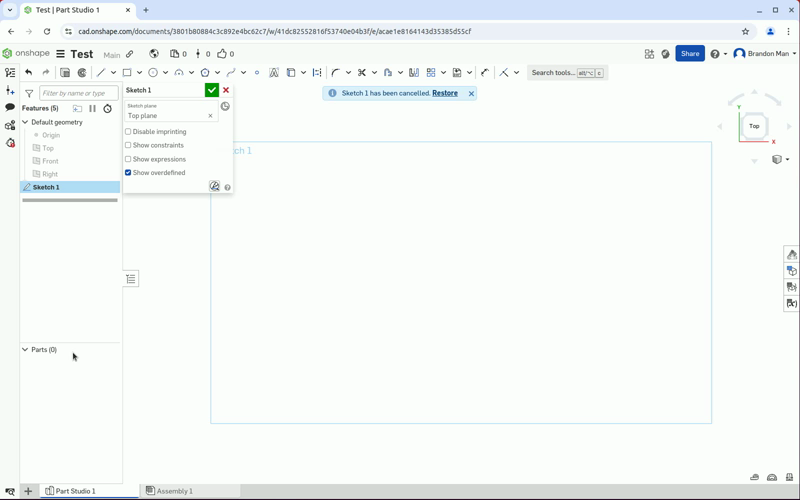
key(l)
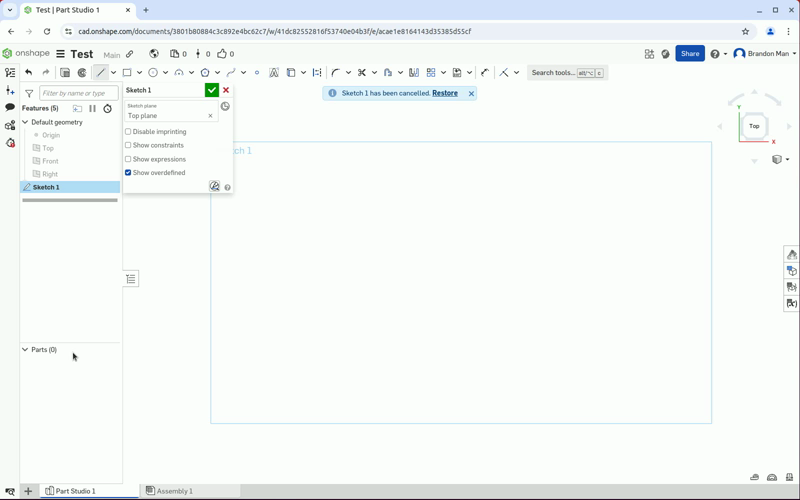
key_down(shift)
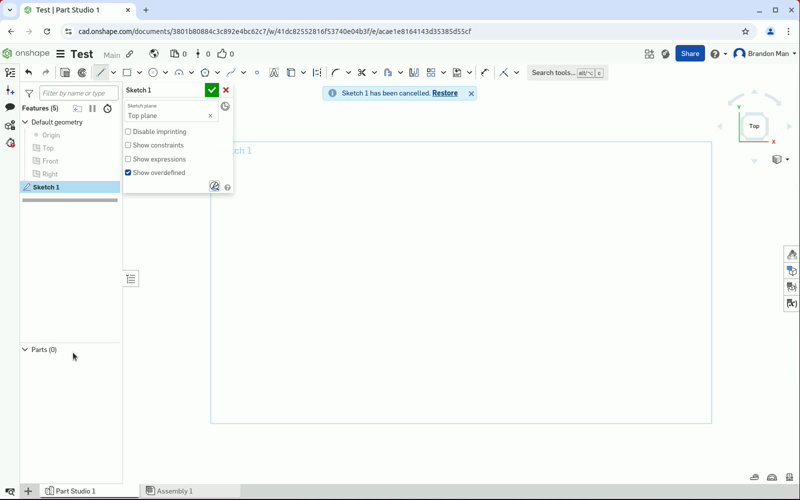
mouse_move(411, 395)
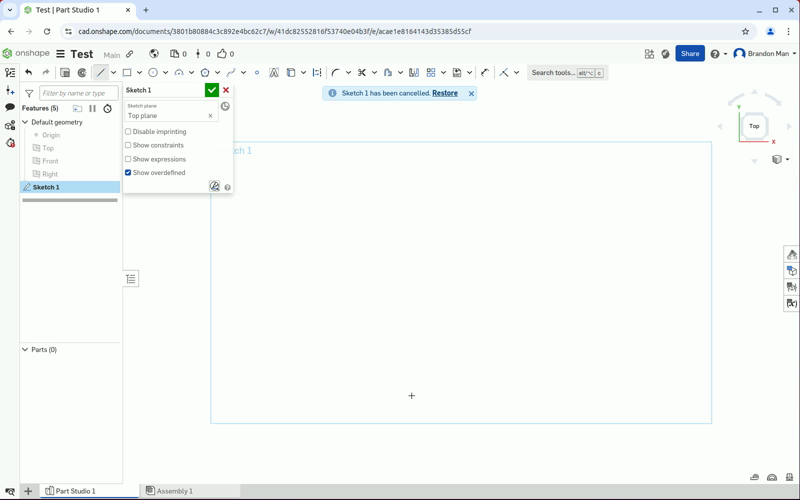
click(411, 395)
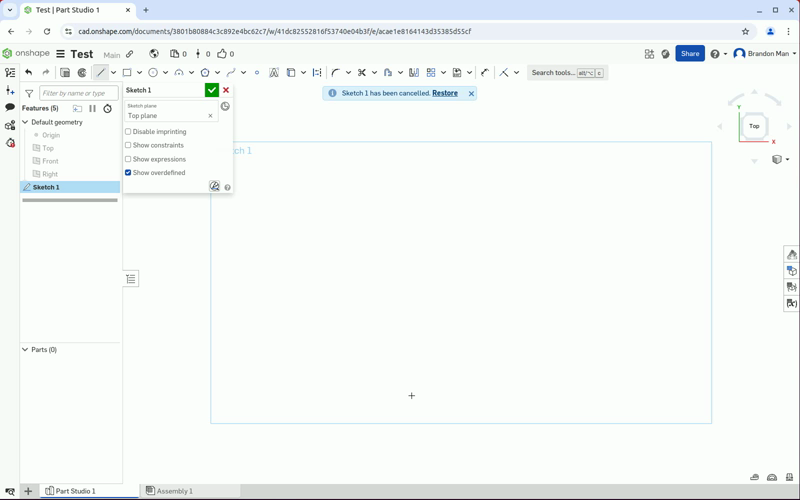
key_up(shift)
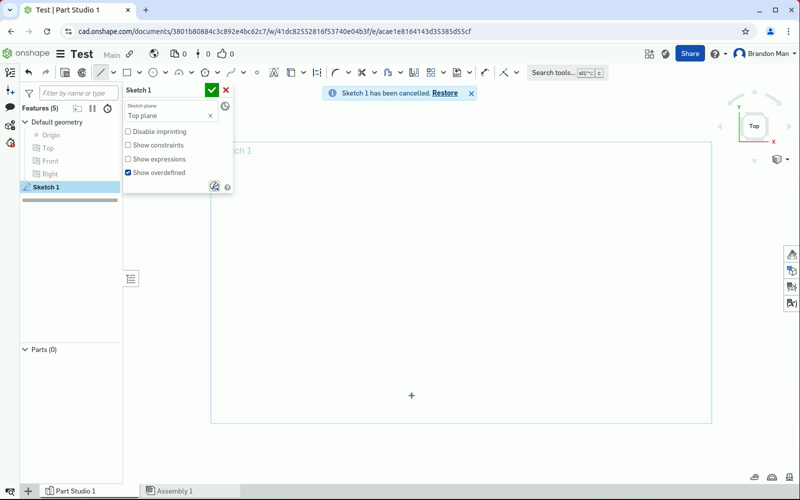
key_down(shift)
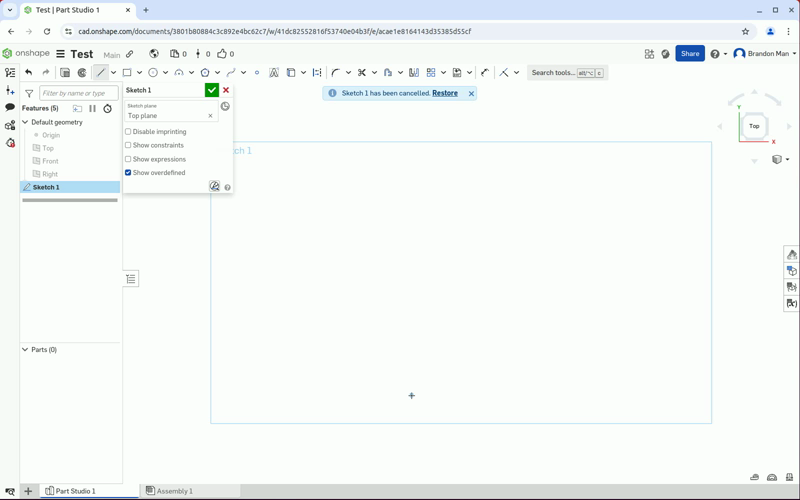
mouse_move(475, 395)
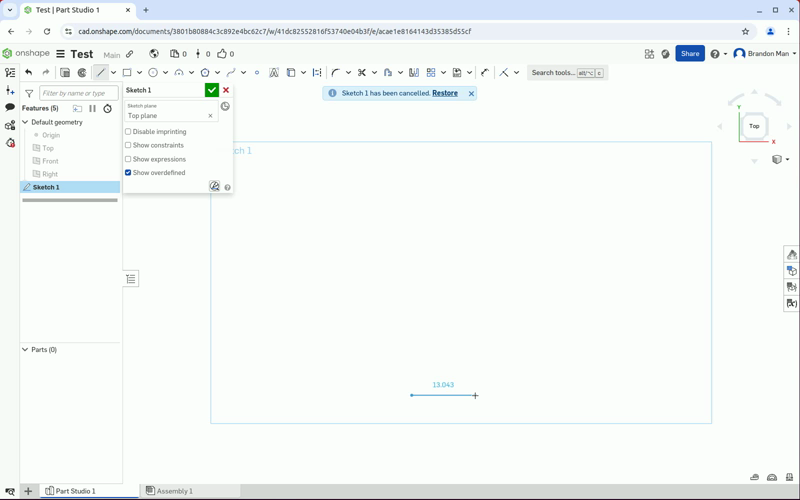
click(475, 395)
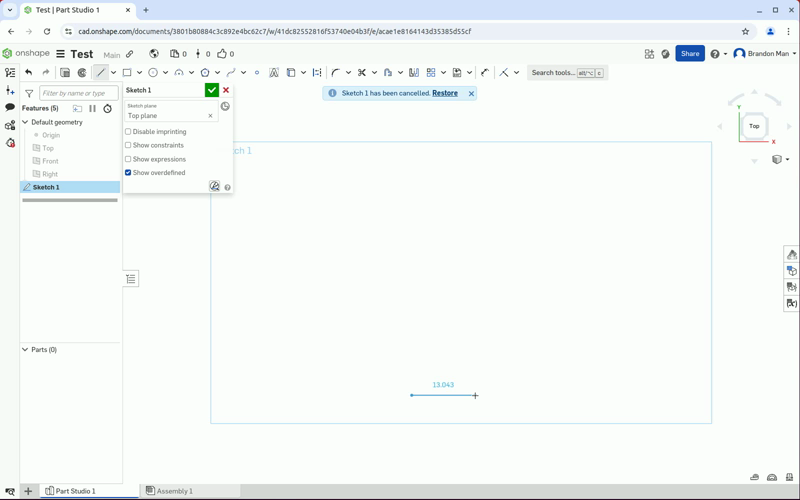
key_up(shift)
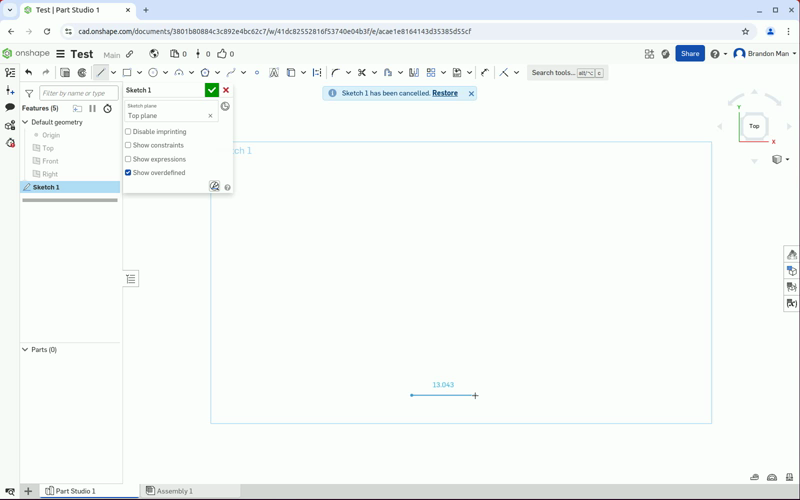
key_down(shift)
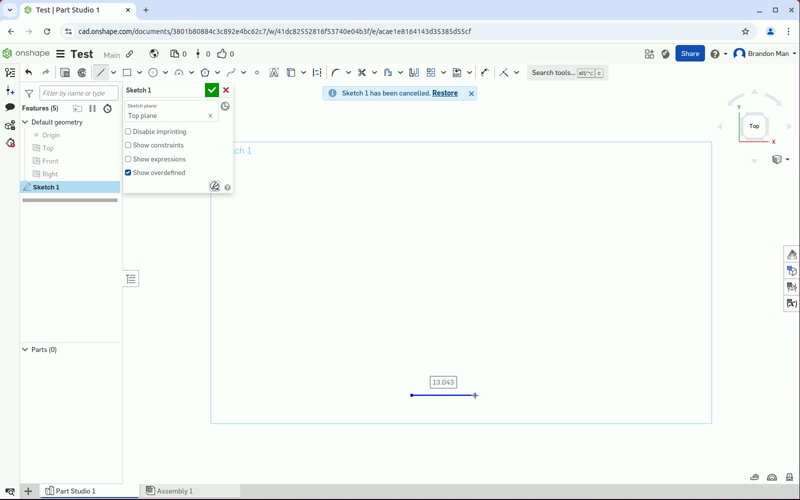
mouse_move(475, 171)
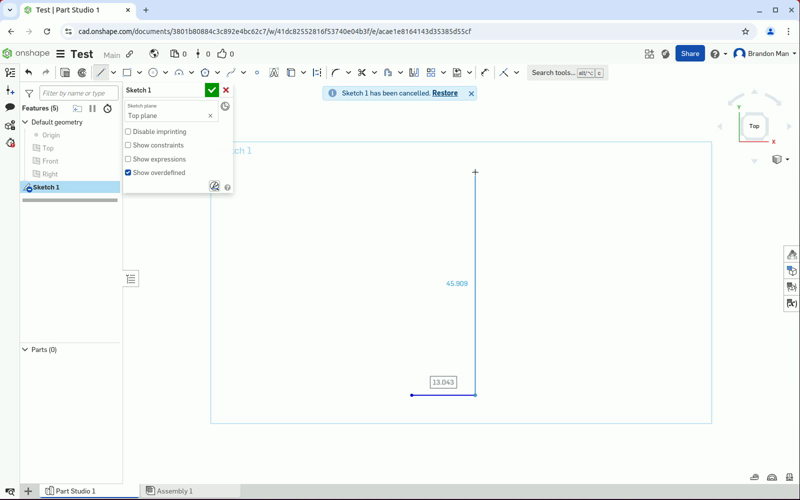
click(475, 171)
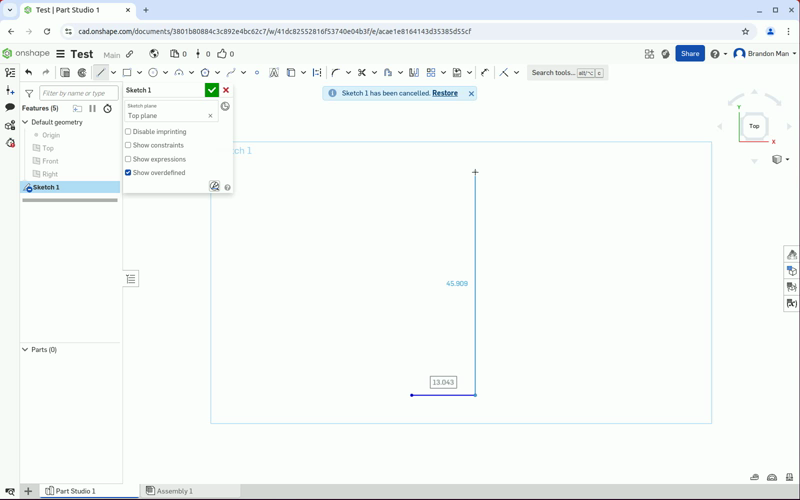
key_up(shift)
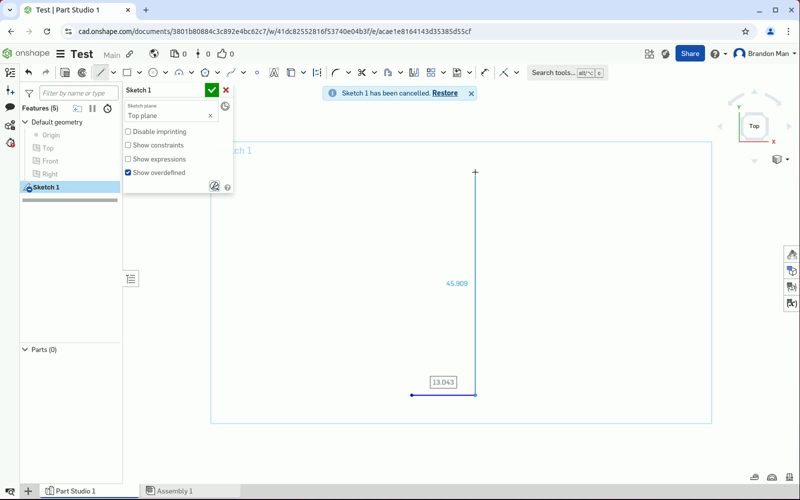
key_down(shift)
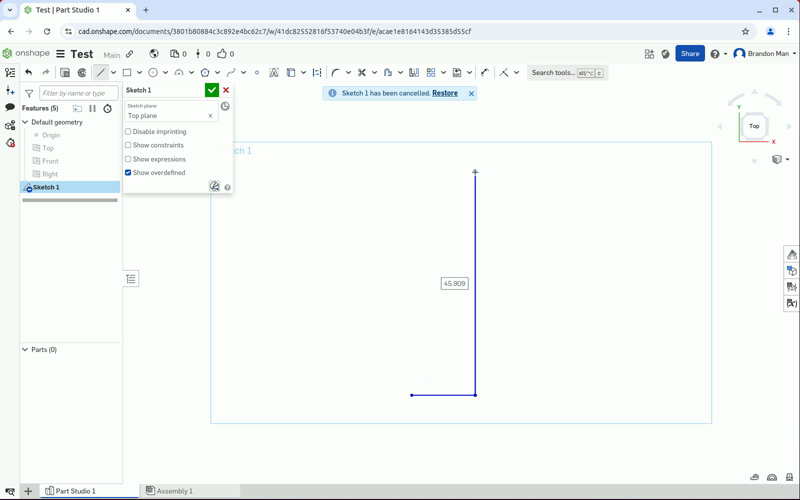
mouse_move(411, 171)
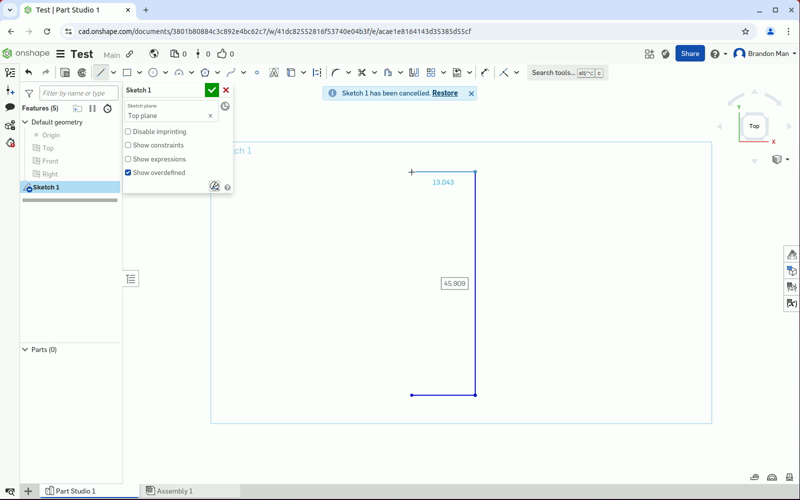
click(411, 171)
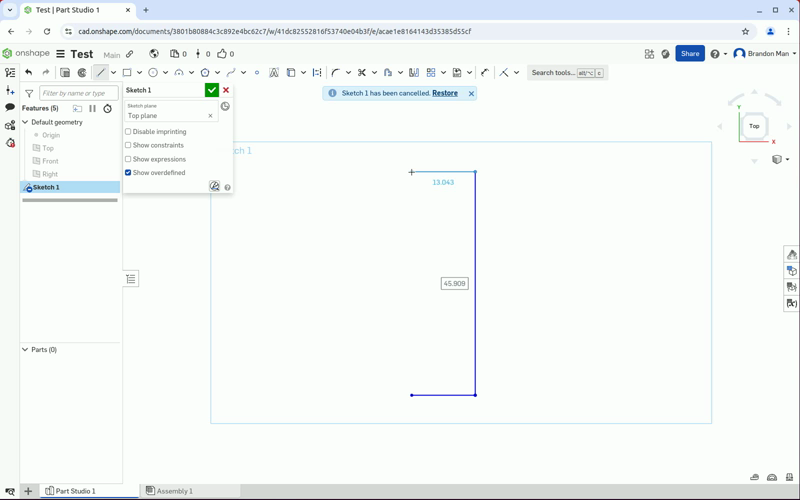
key_up(shift)
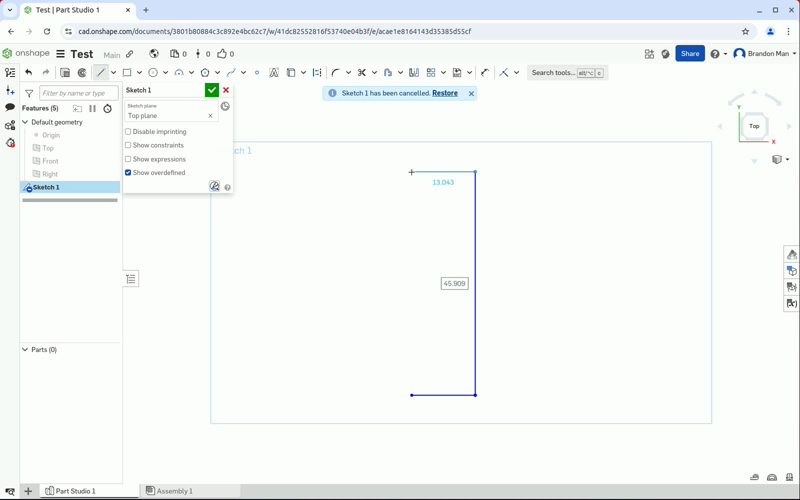
key_down(shift)
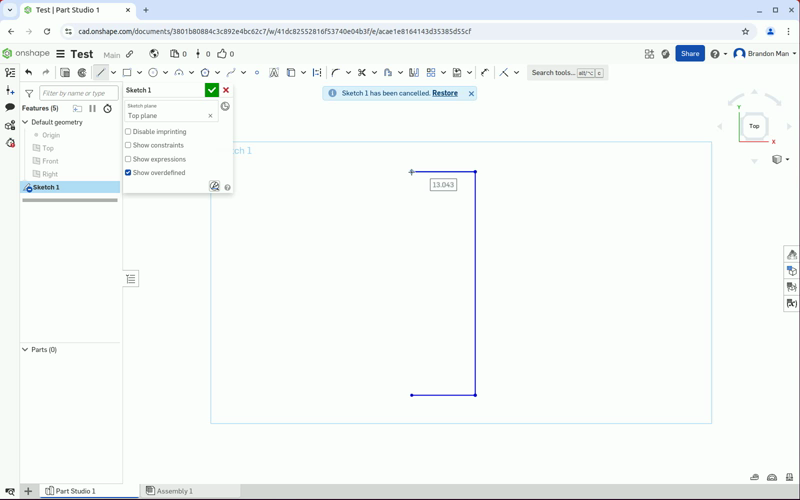
mouse_move(441, 171)
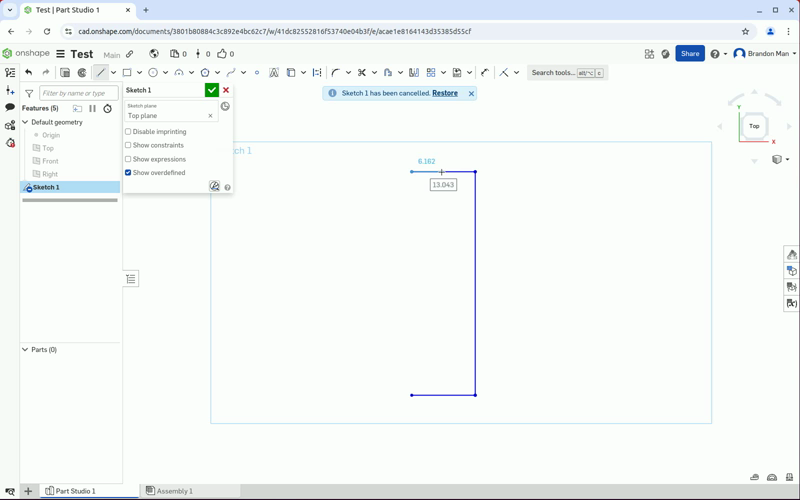
mouse_move(411, 176)
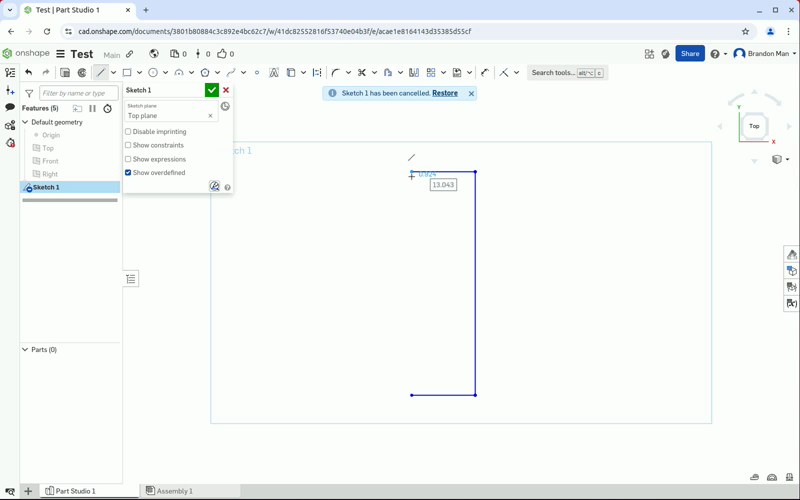
scroll(6)
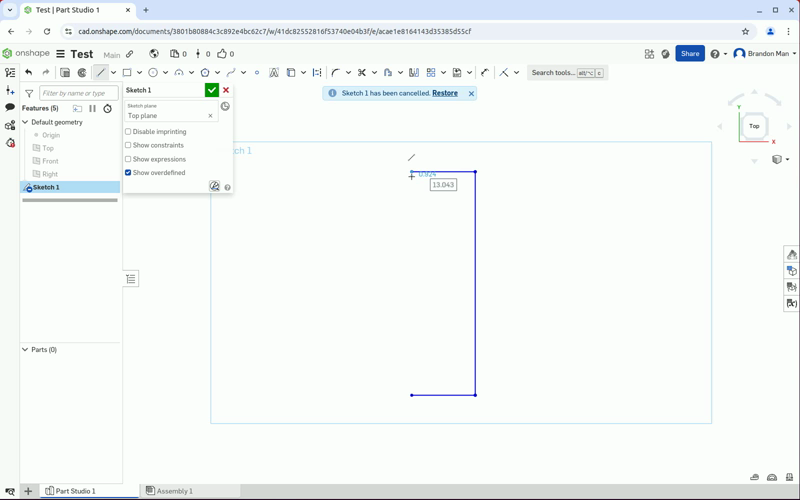
scroll(6)
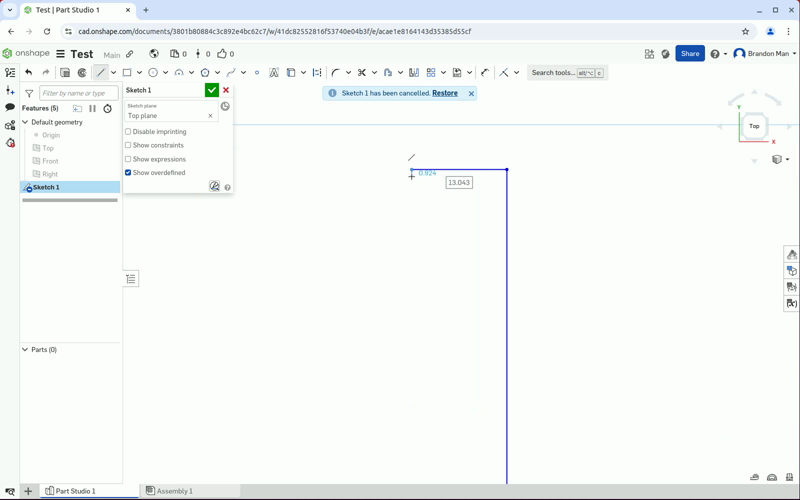
scroll(6)
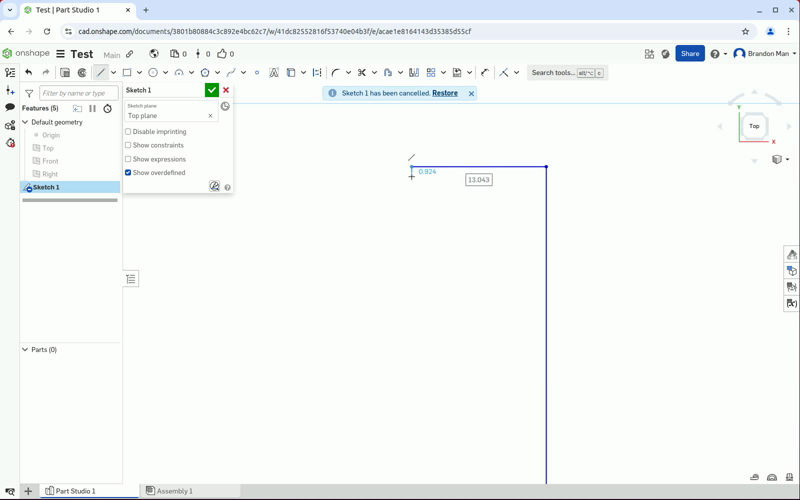
scroll(6)
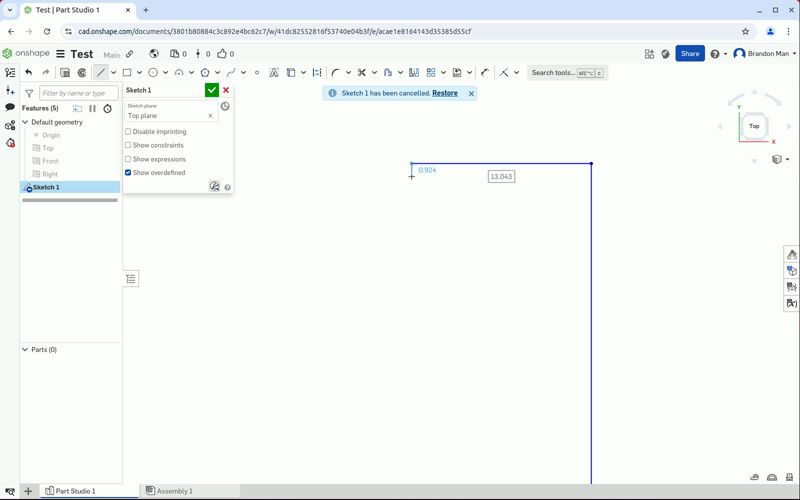
scroll(6)
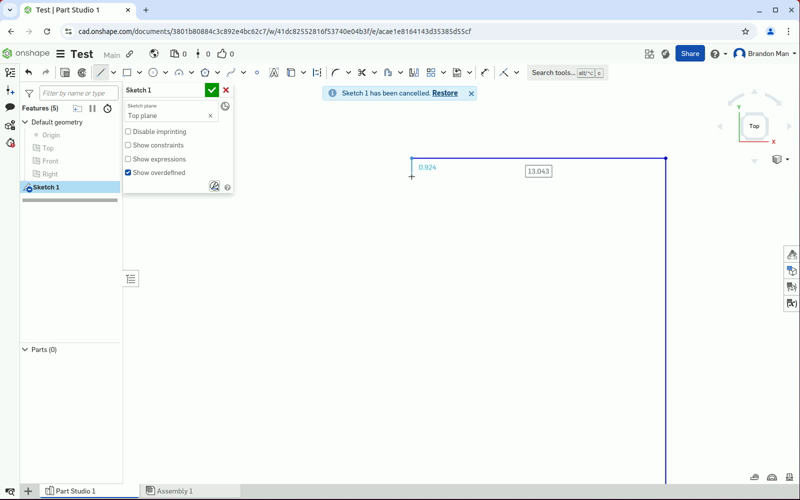
scroll(6)
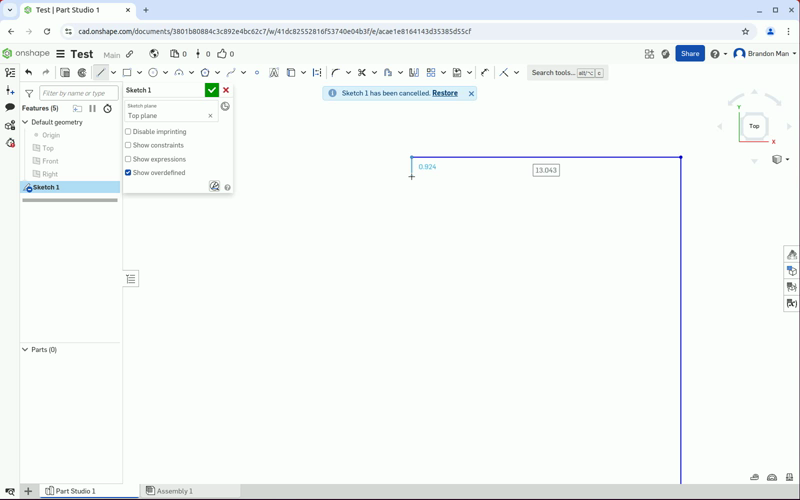
scroll(6)
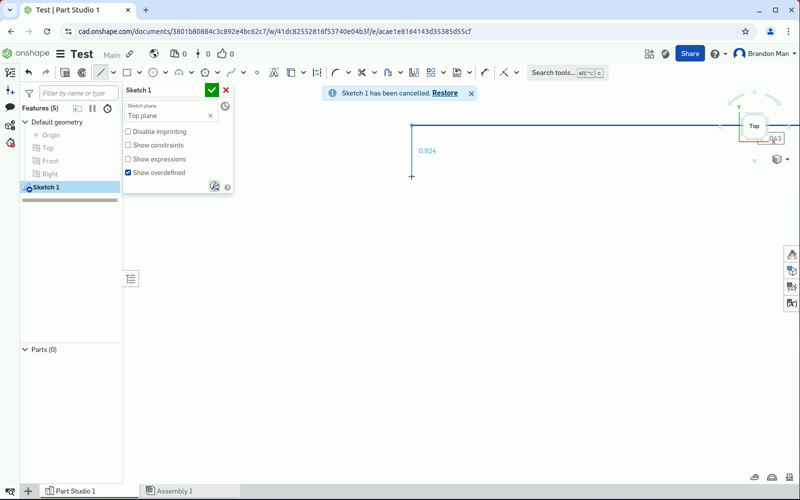
click(411, 176)
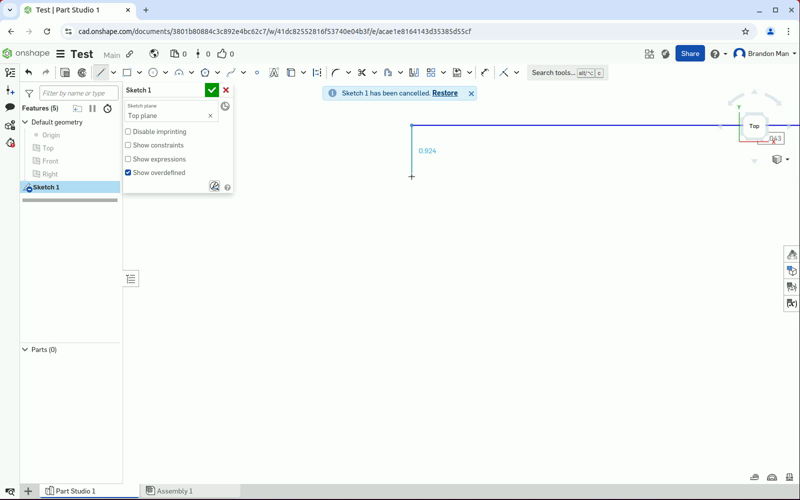
scroll(-6)
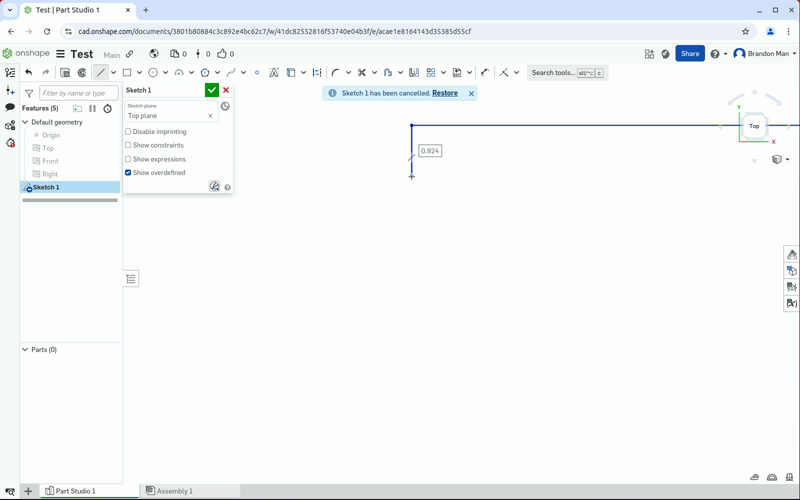
scroll(-6)
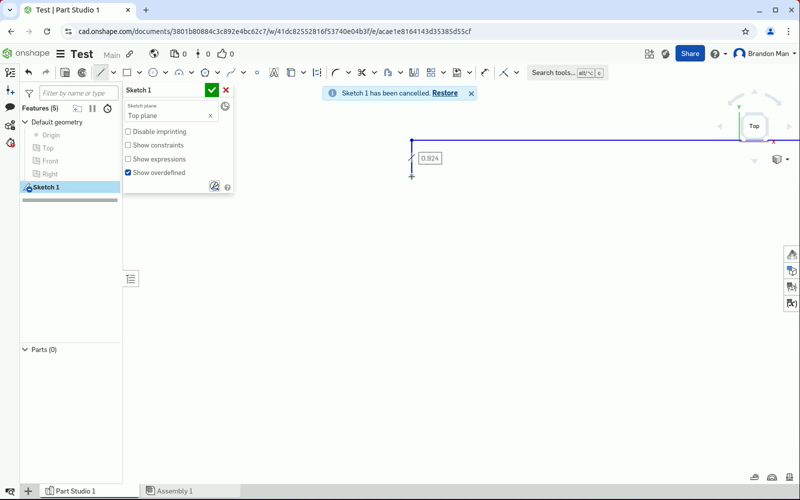
scroll(-6)
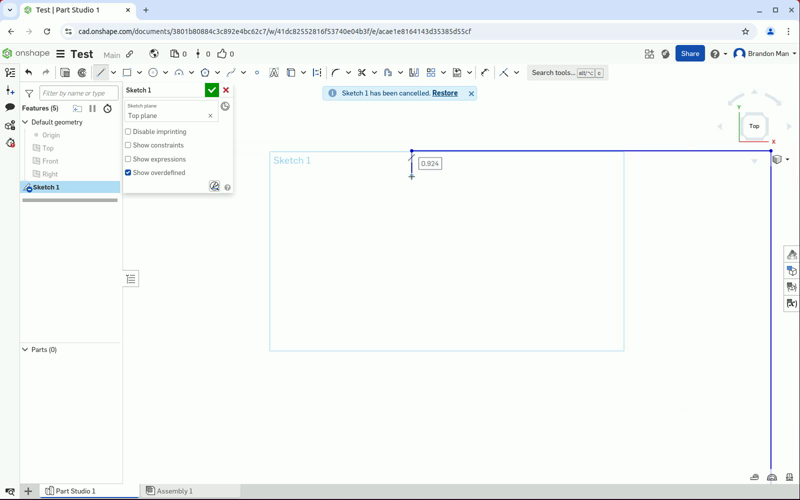
scroll(-6)
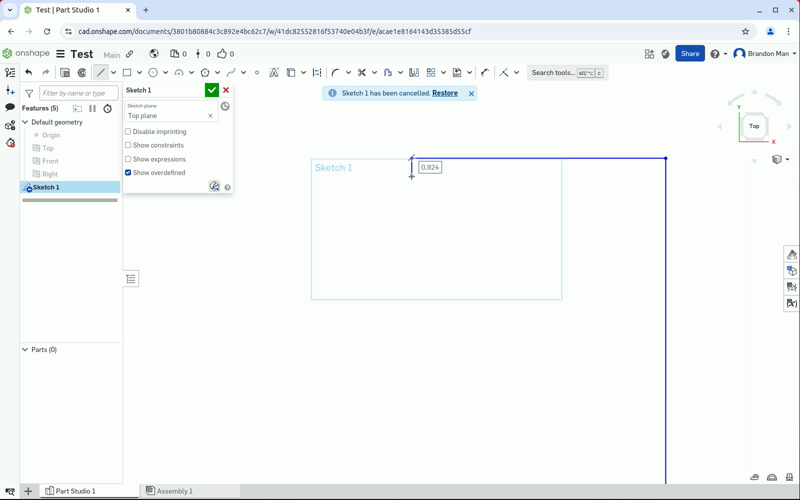
scroll(-6)
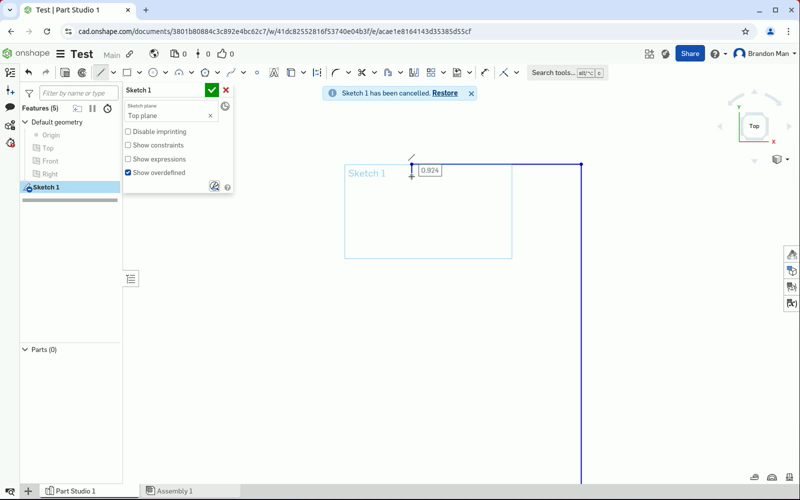
scroll(-6)
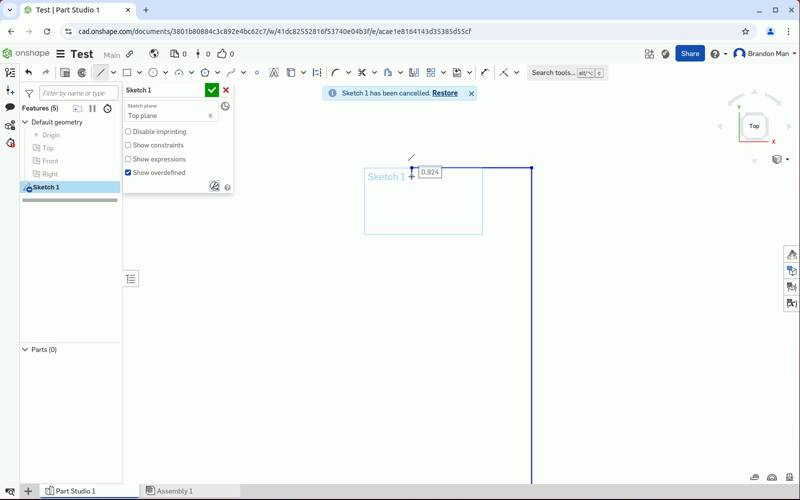
scroll(-6)
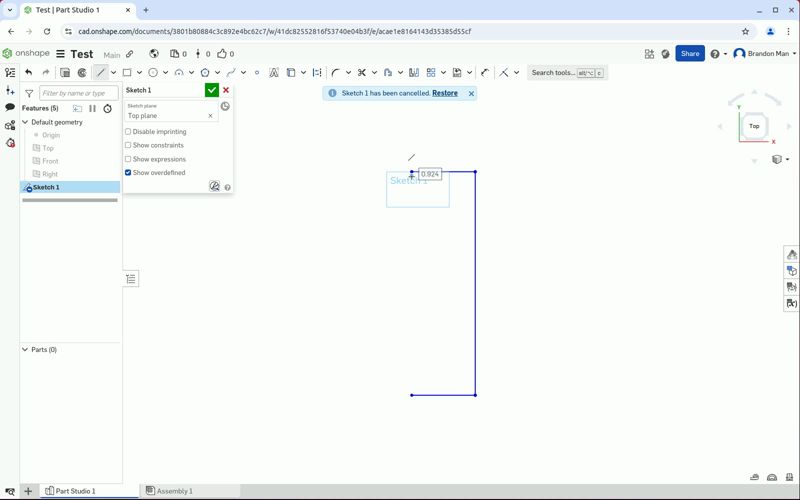
key_up(shift)
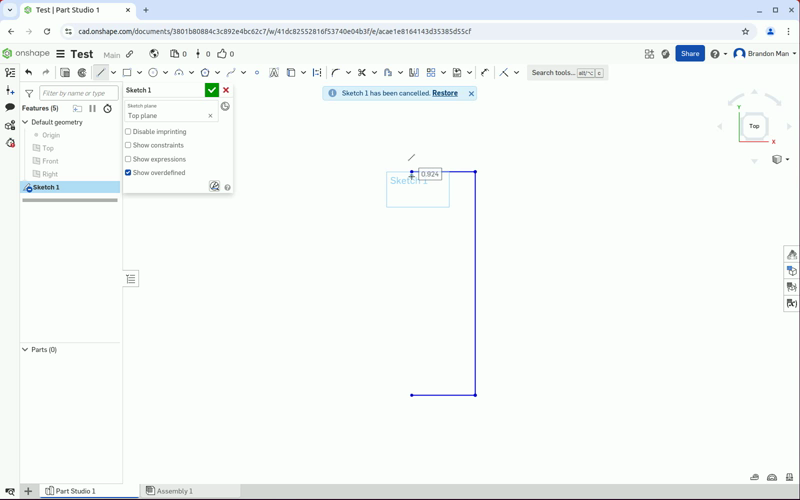
key_down(shift)
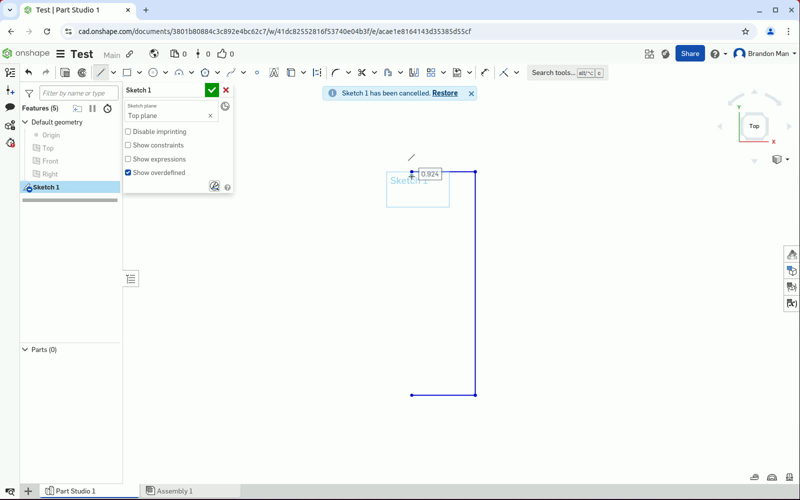
mouse_move(441, 176)
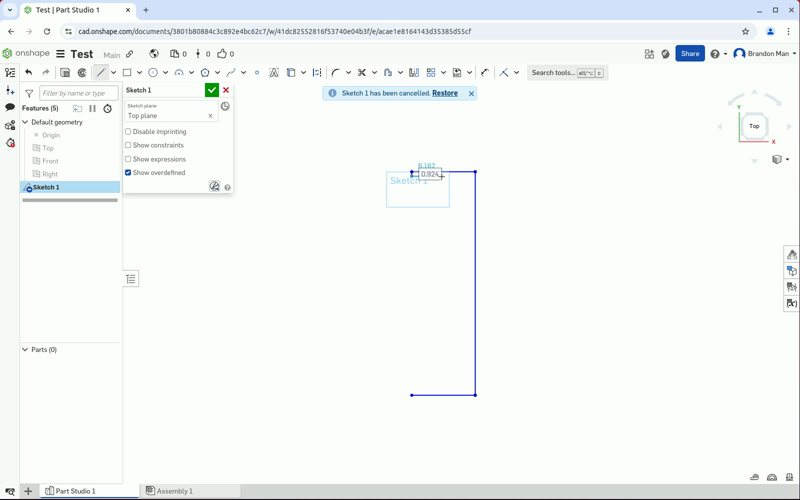
mouse_move(467, 176)
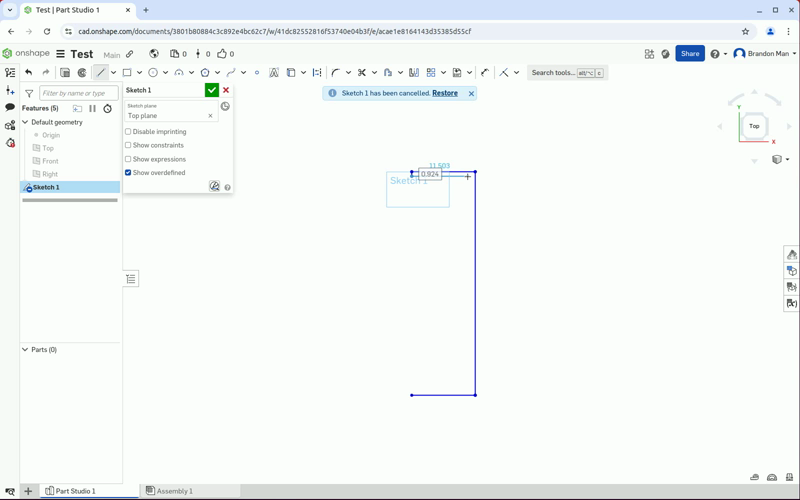
click(467, 176)
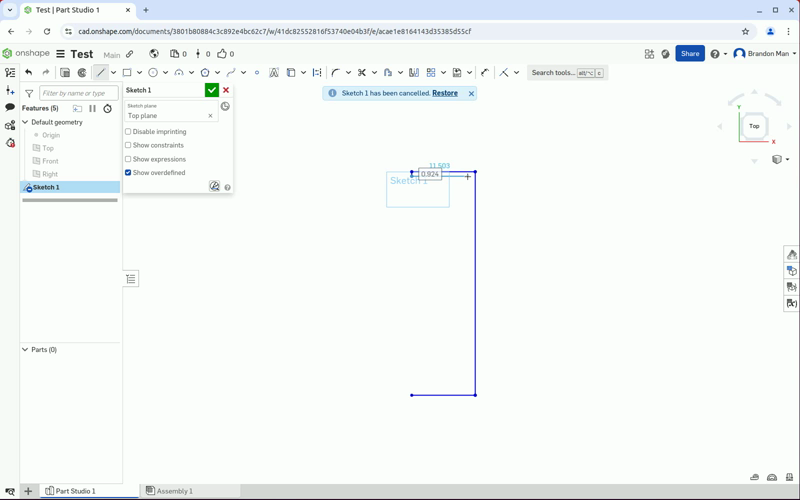
key_up(shift)
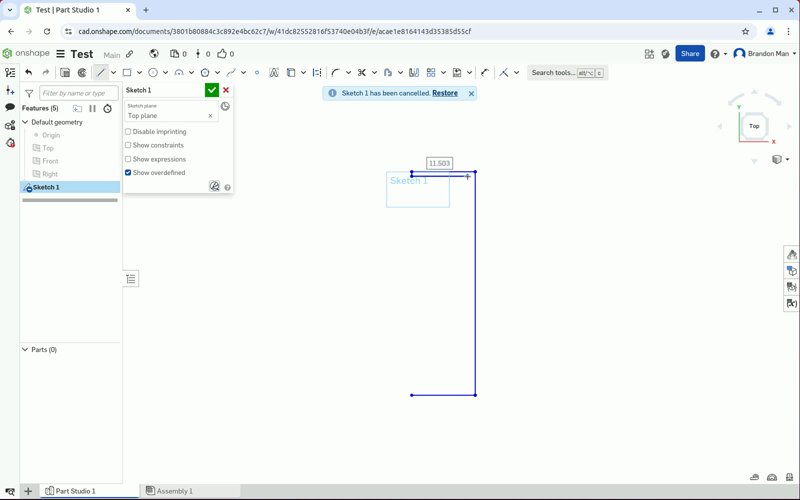
key_down(shift)
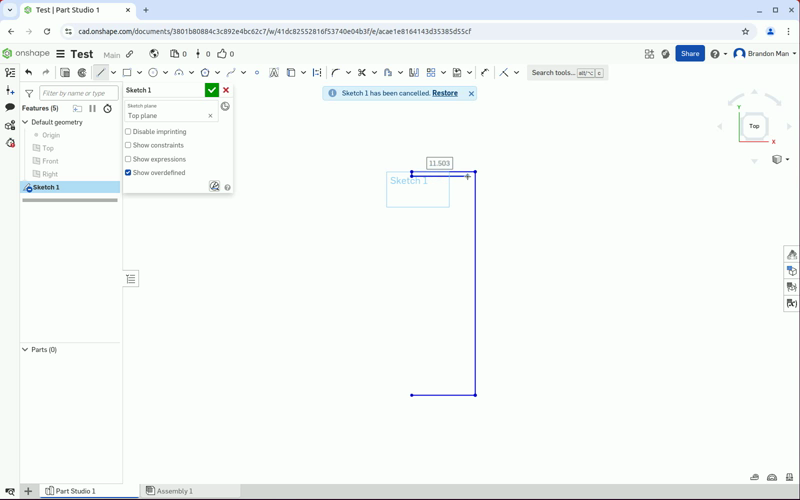
mouse_move(467, 390)
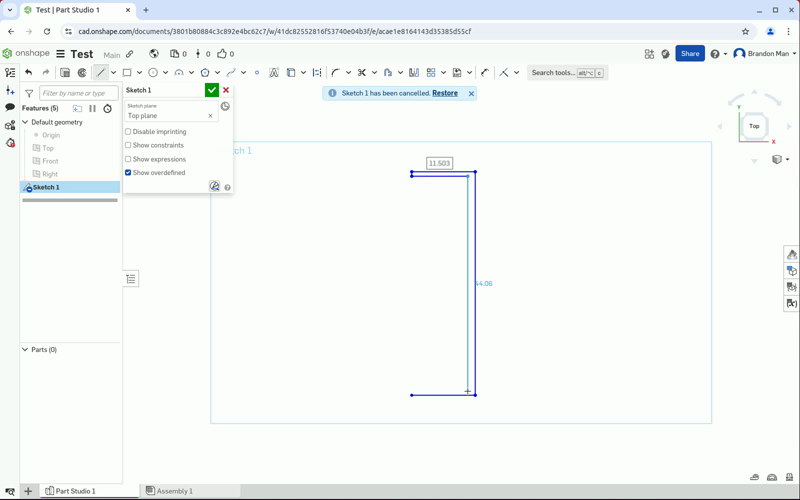
click(467, 390)
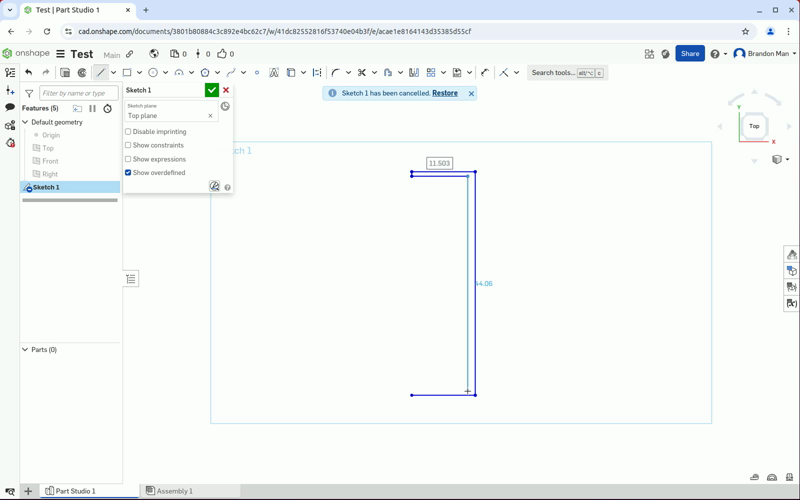
key_up(shift)
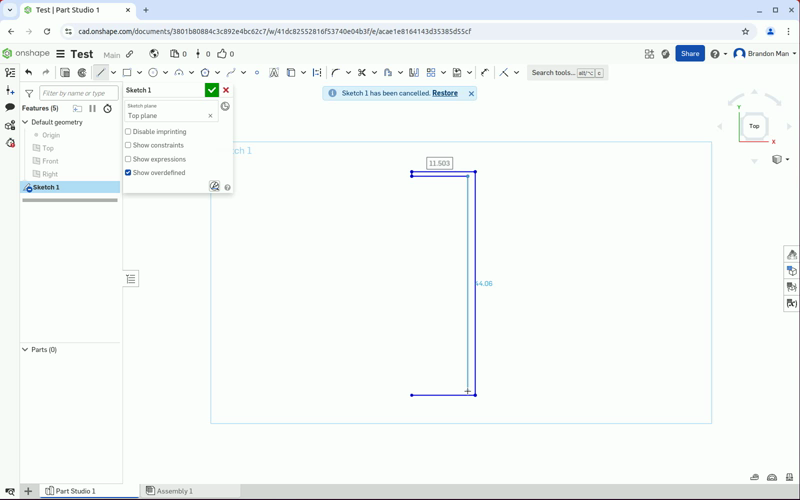
key_down(shift)
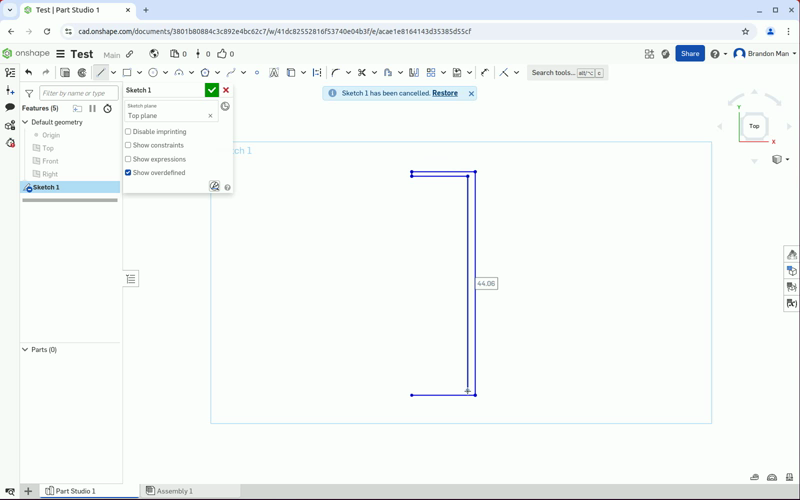
mouse_move(498, 390)
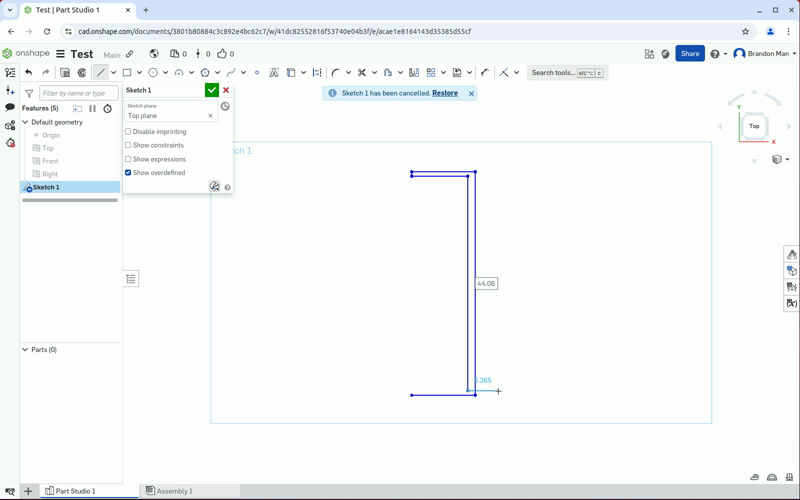
mouse_move(411, 390)
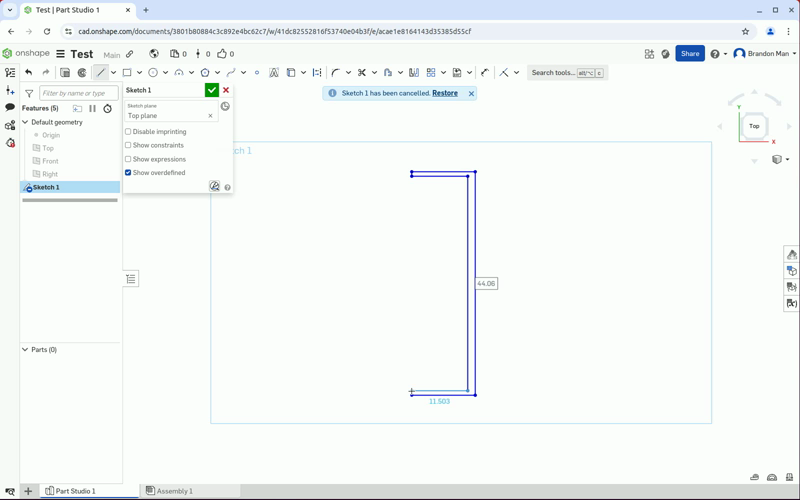
click(411, 390)
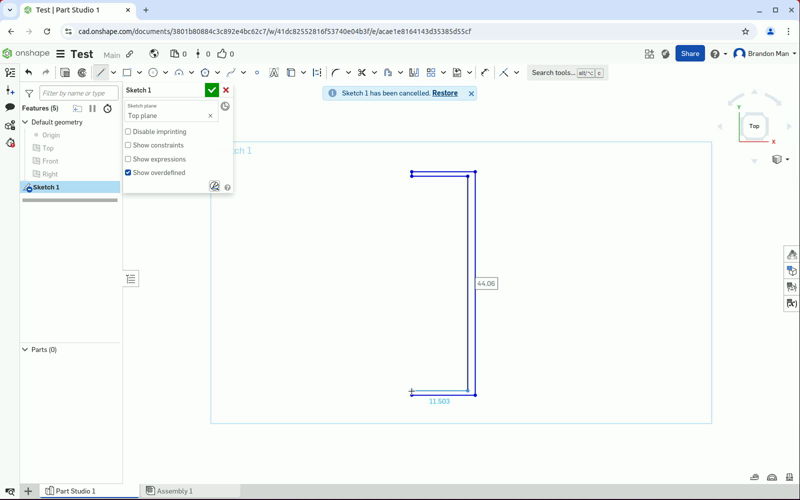
key_up(shift)
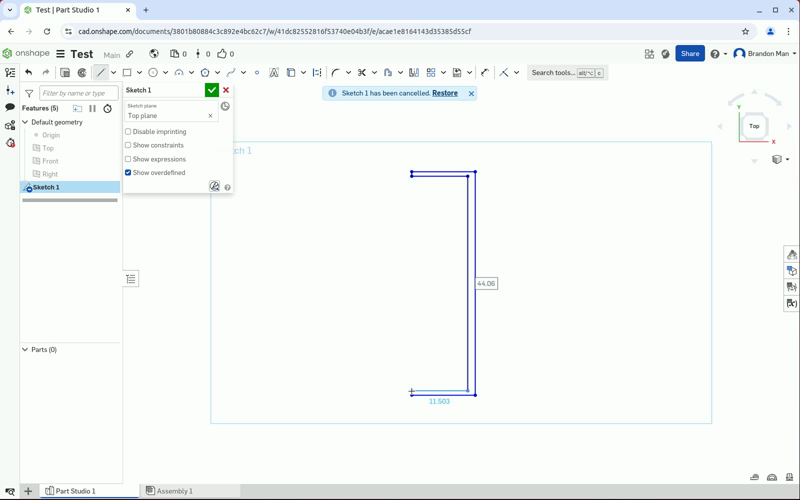
mouse_move(441, 390)
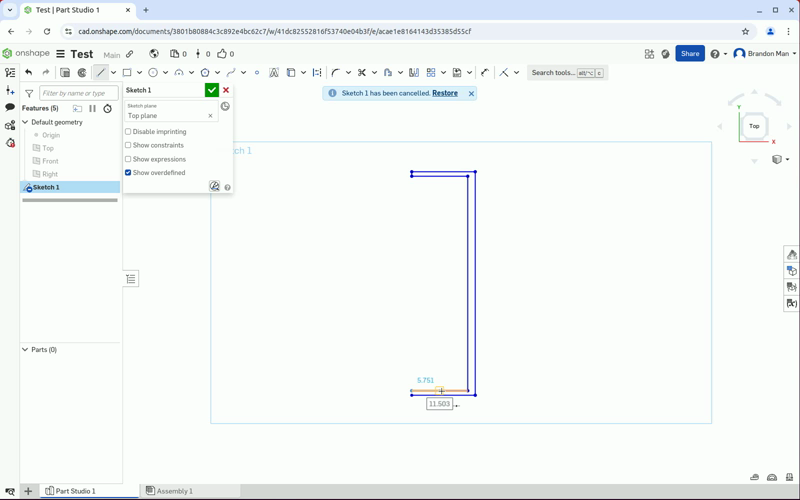
key_down(shift)
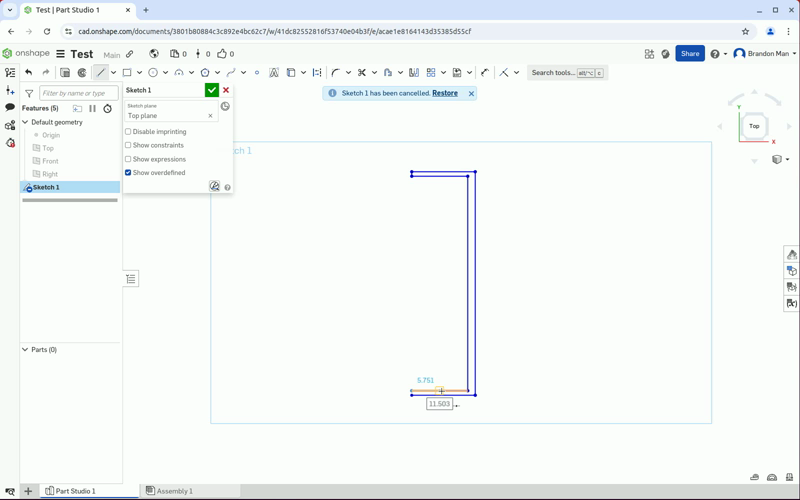
mouse_move(411, 395)
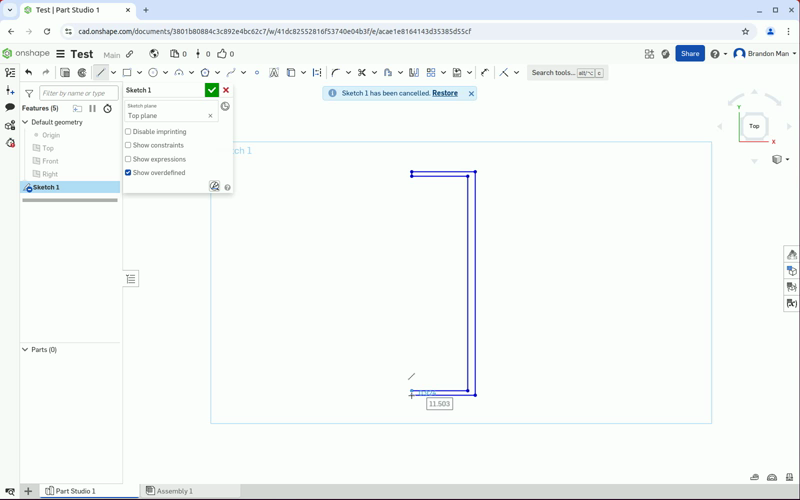
scroll(6)
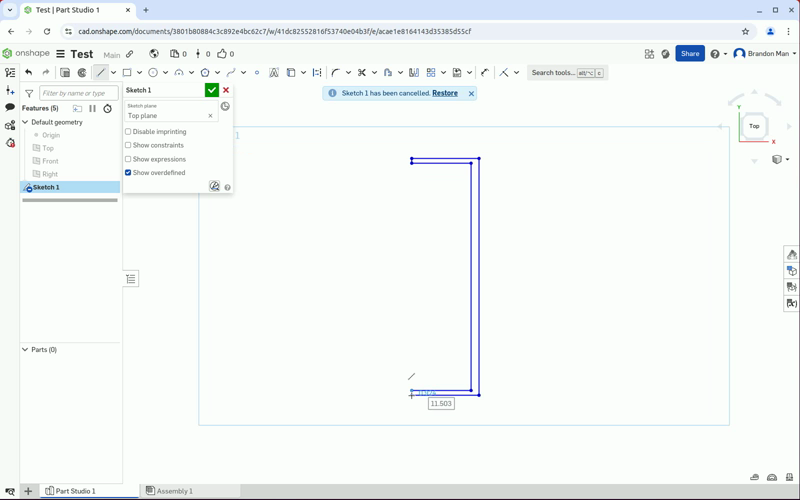
scroll(6)
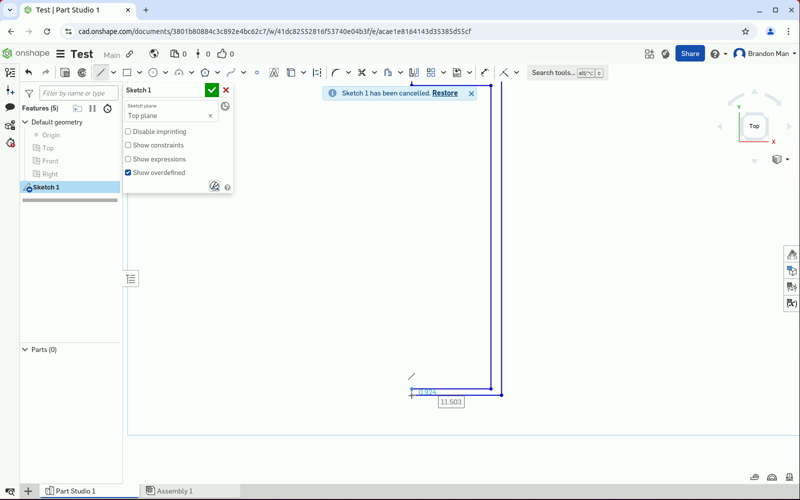
scroll(6)
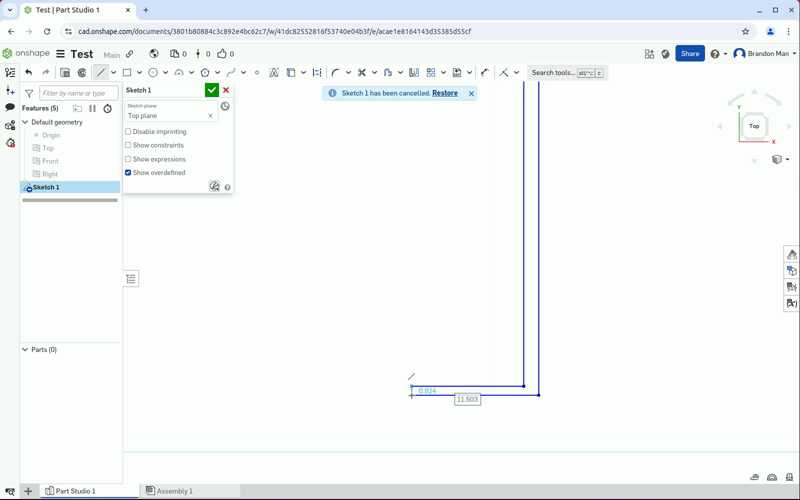
scroll(6)
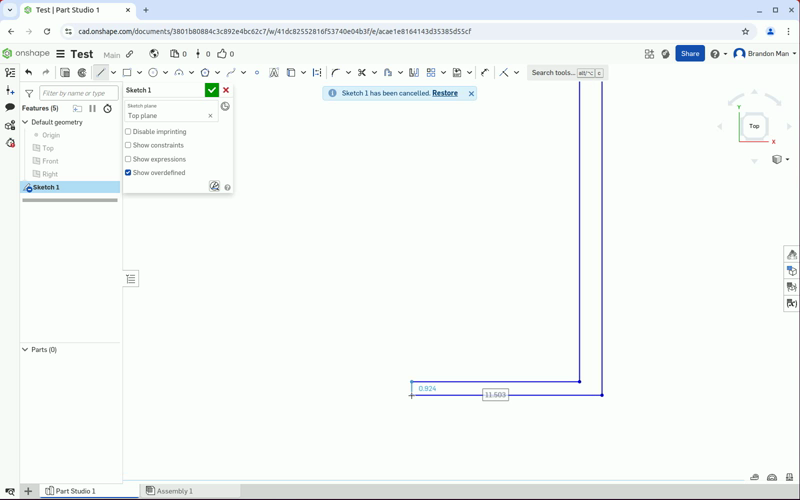
scroll(6)
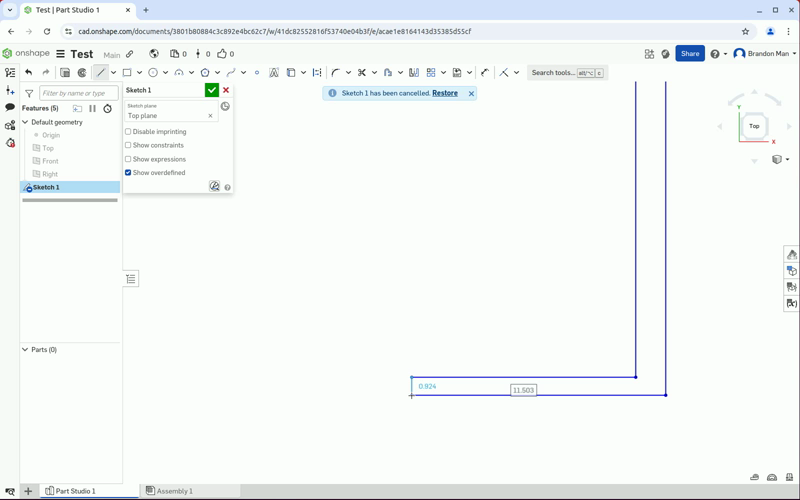
scroll(6)
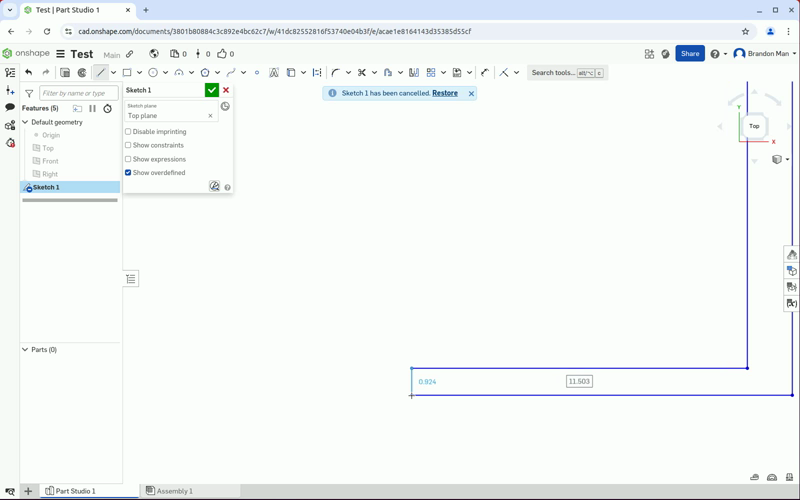
scroll(6)
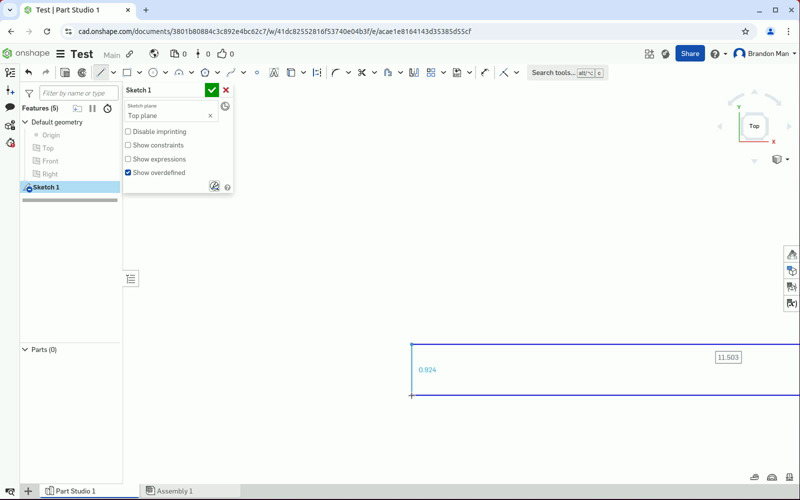
key_up(shift)
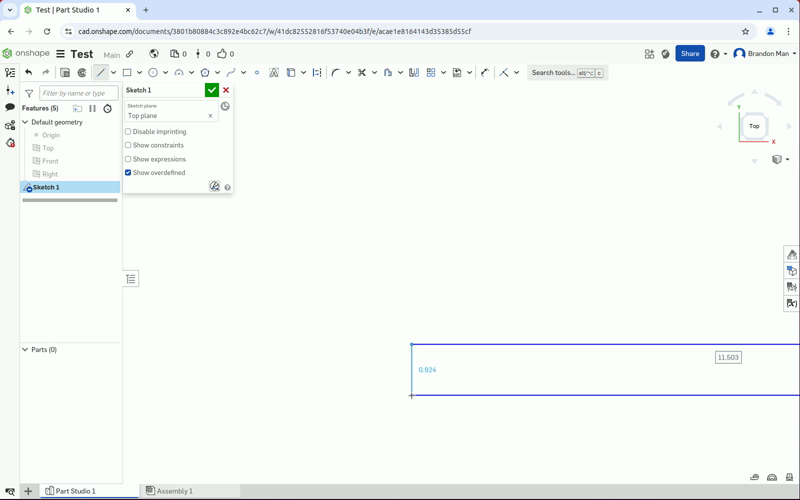
click(411, 395)
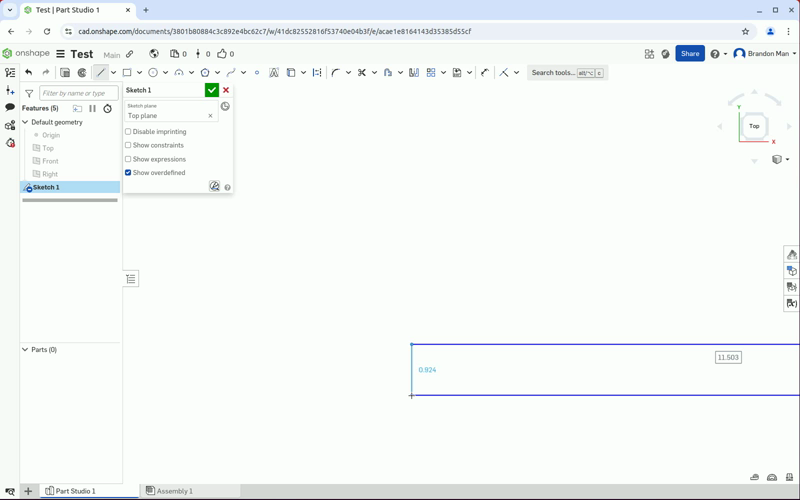
scroll(-6)
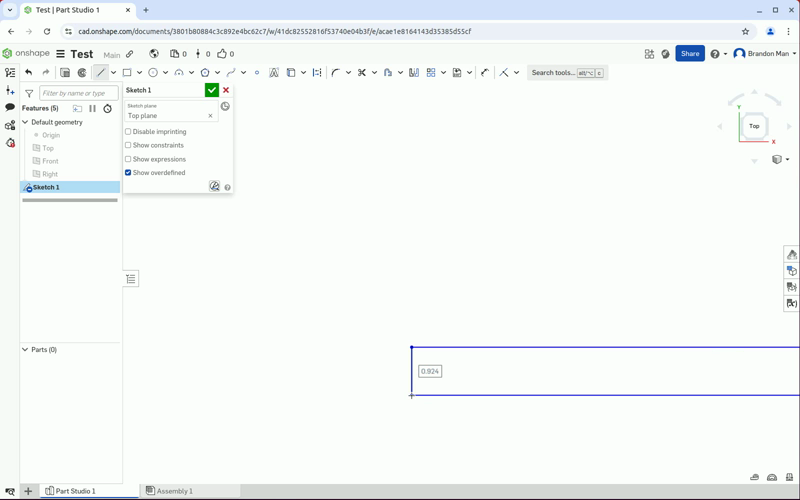
scroll(-6)
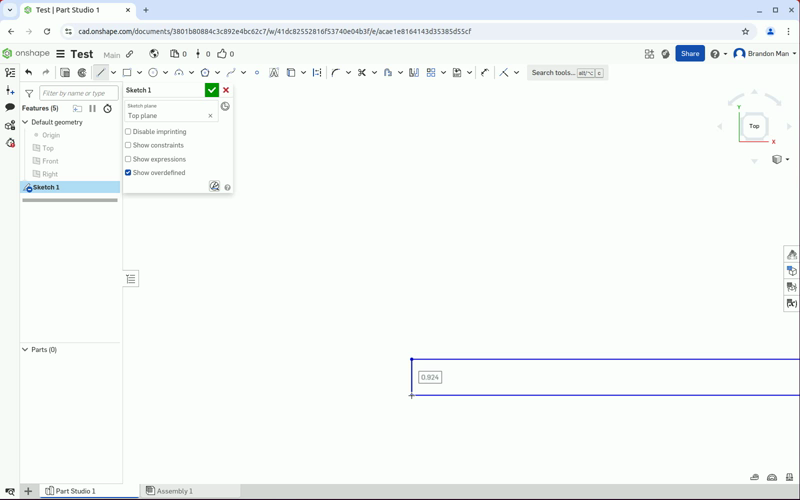
scroll(-6)
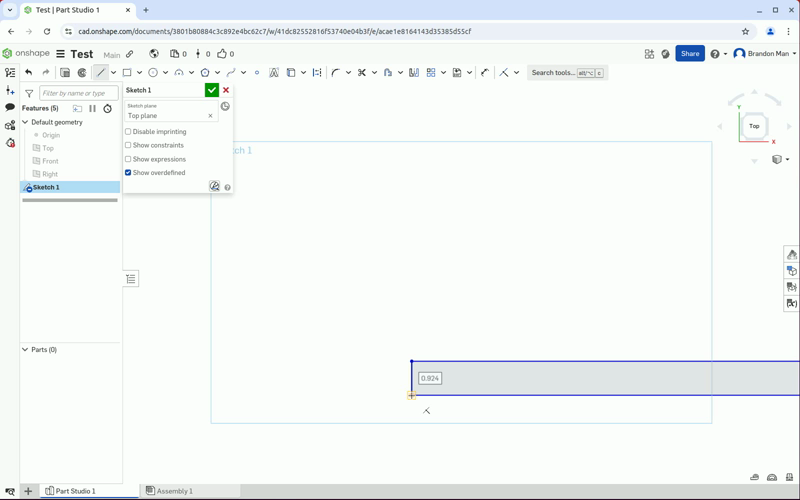
scroll(-6)
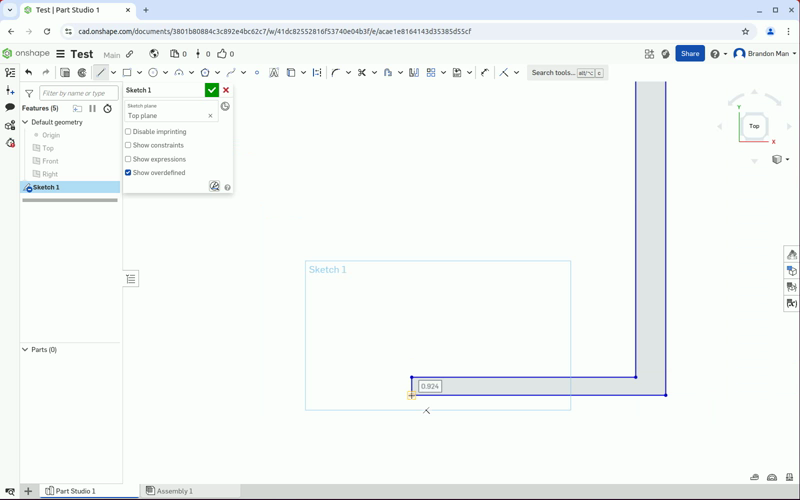
scroll(-6)
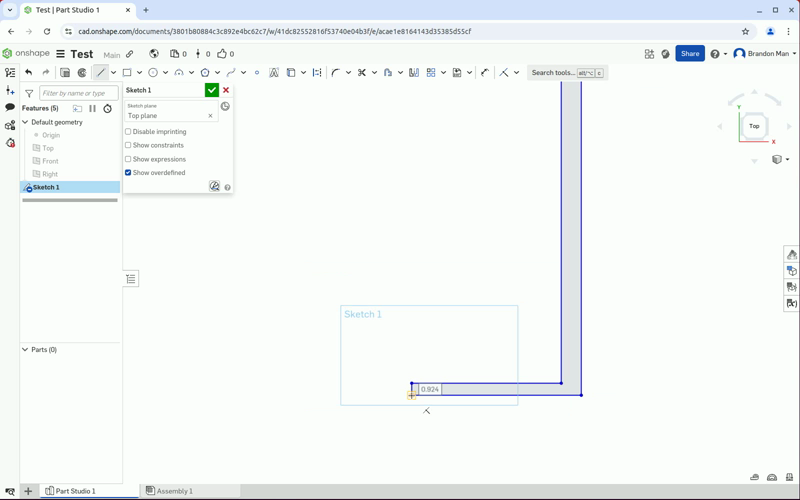
scroll(-6)
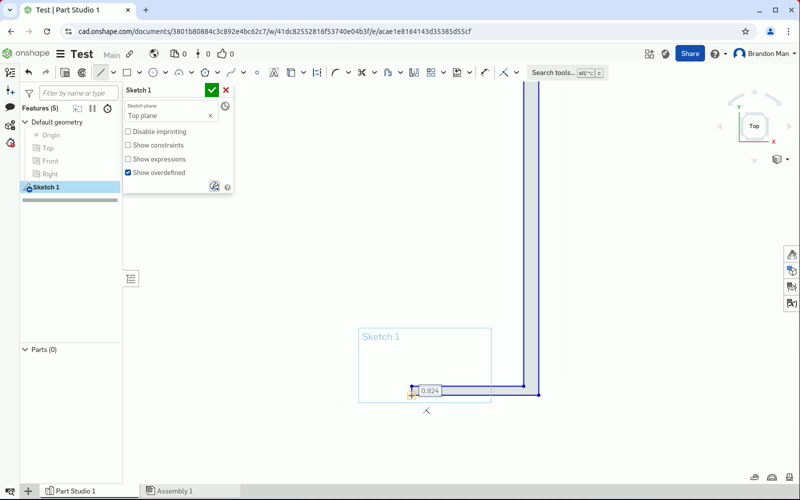
scroll(-6)
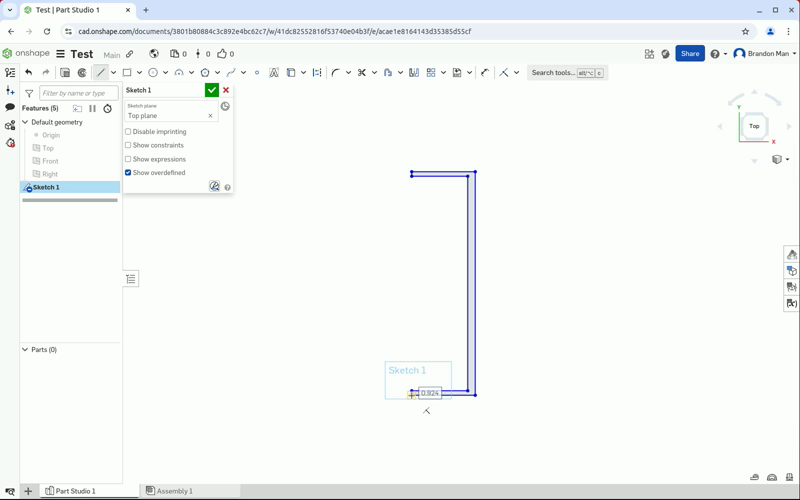
key(esc)
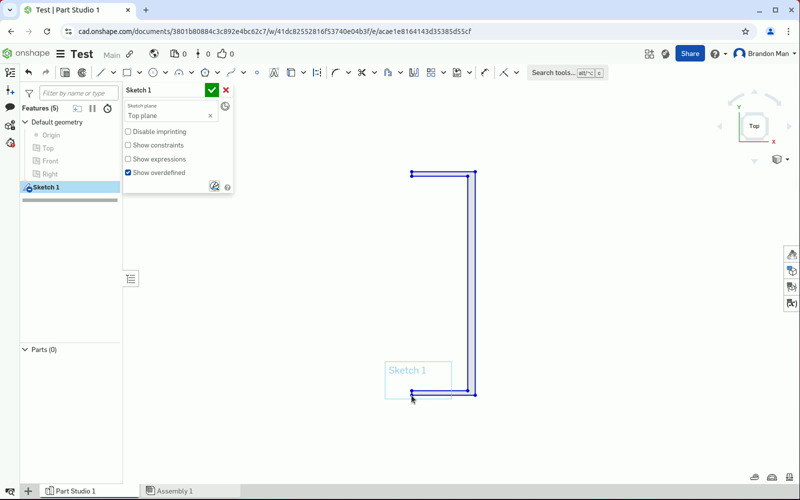
mouse_move(470, 334)
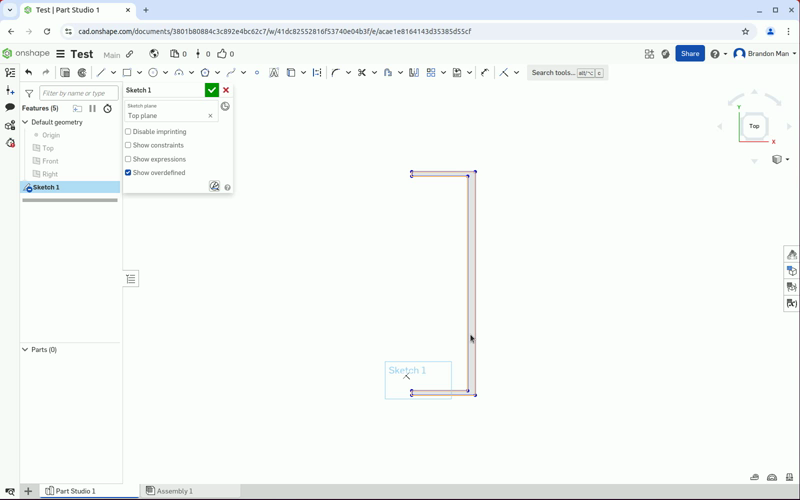
click(470, 334)
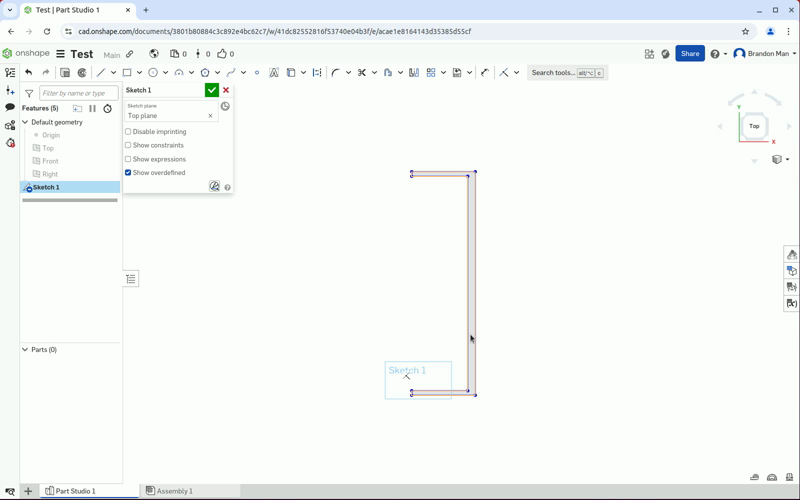
mouse_move(73, 352)
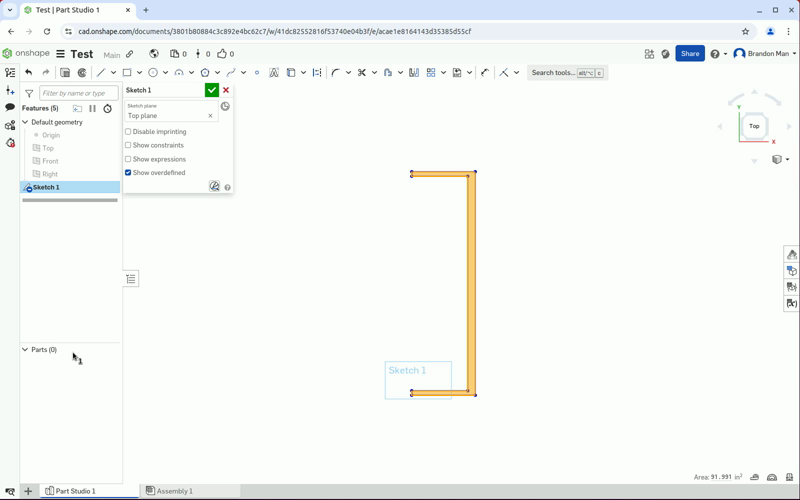
key(shift+y)
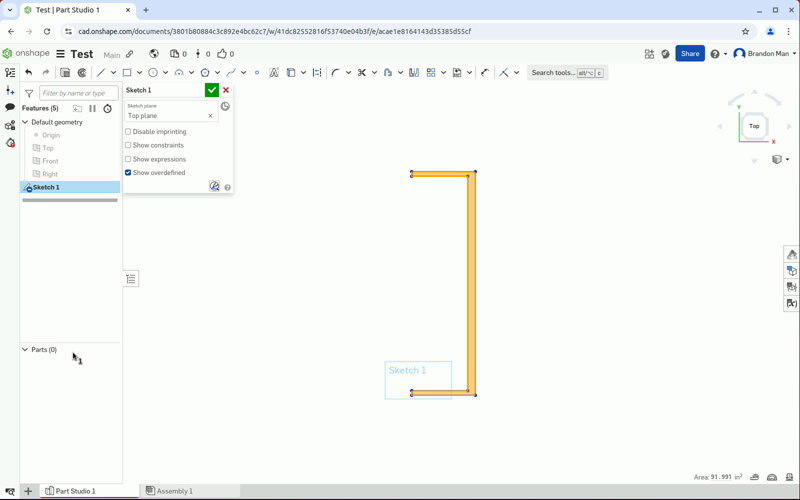
key(shift+e)
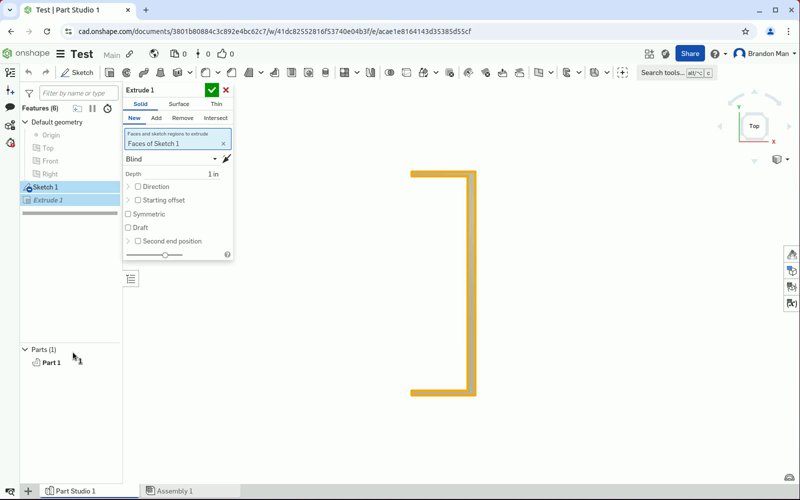
mouse_move(143, 106)
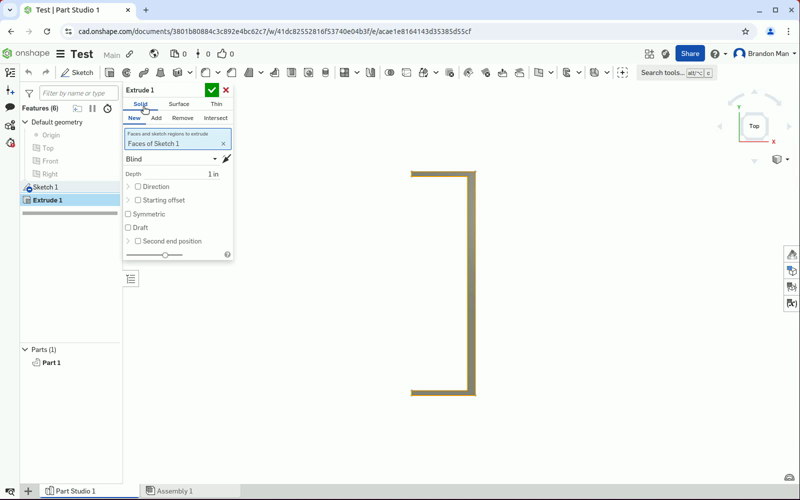
click(143, 106)
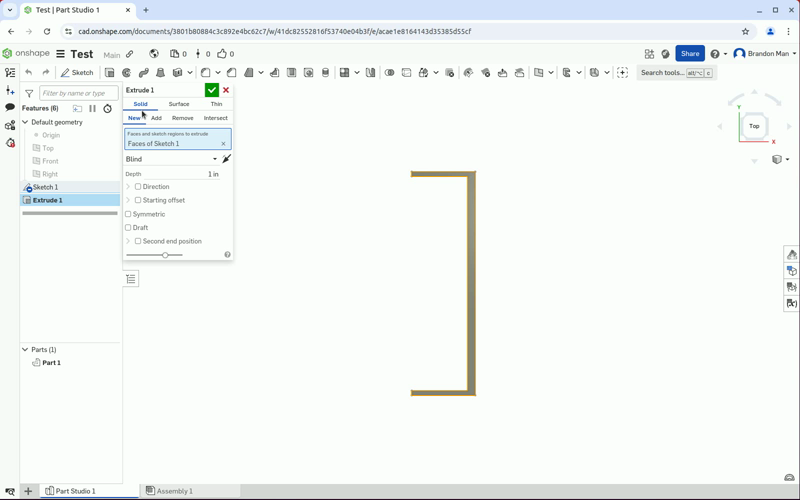
mouse_move(137, 120)
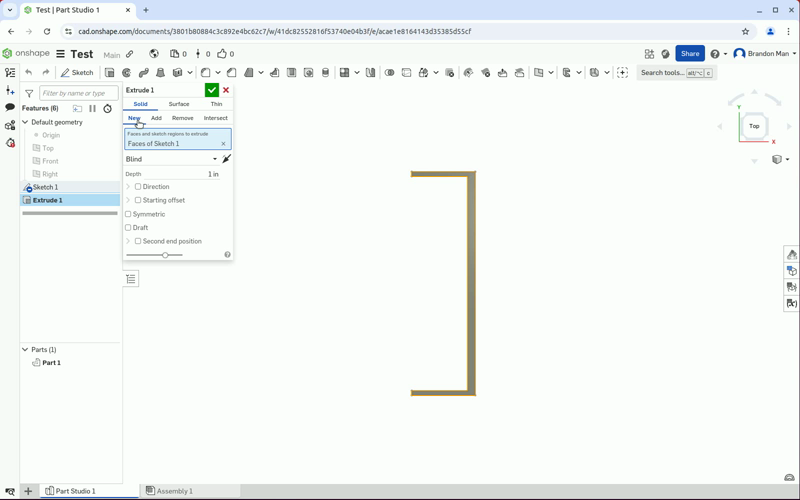
click(137, 120)
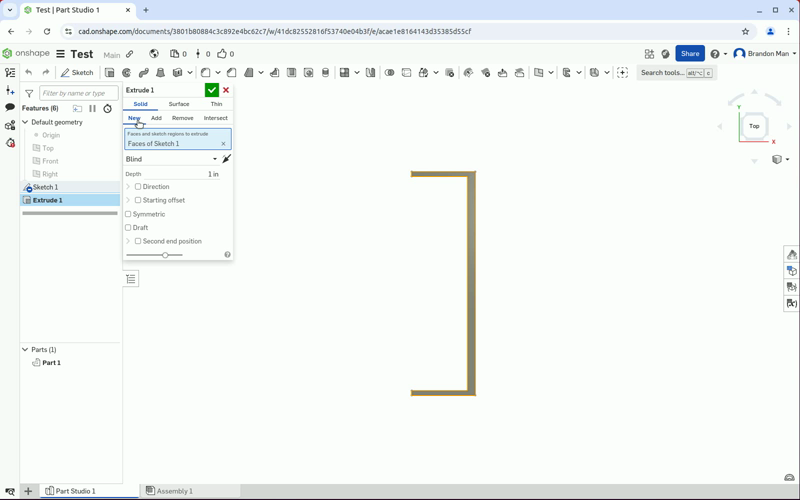
key(tab, 4)
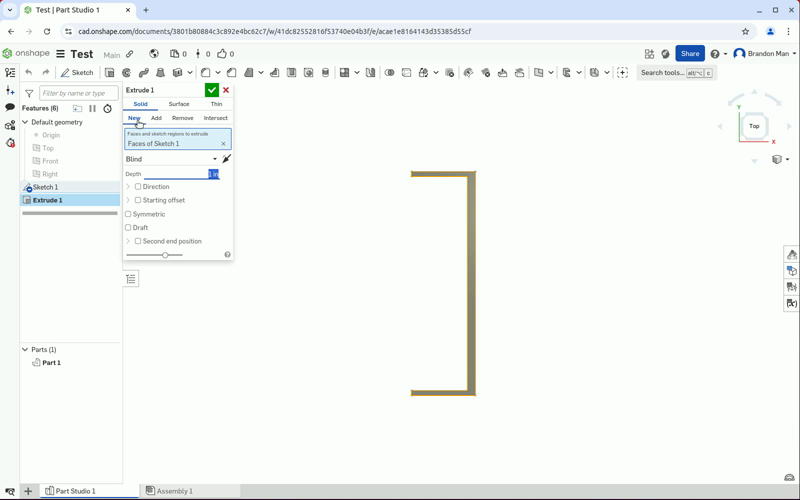
text(-0.241)
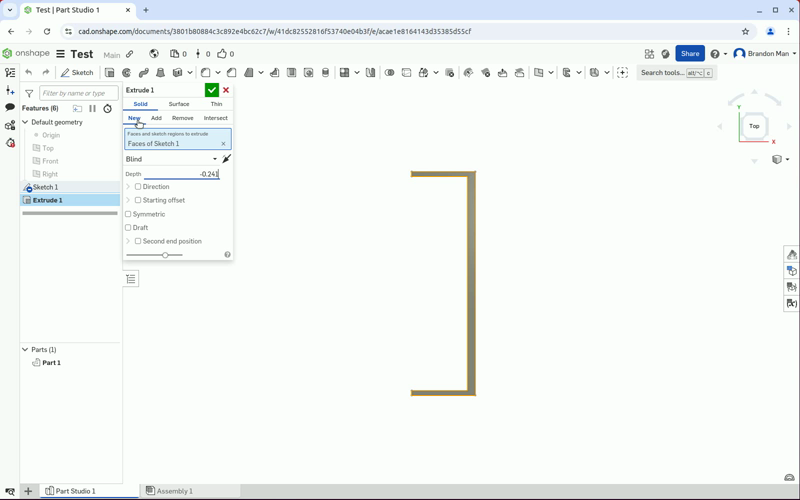
key(enter)
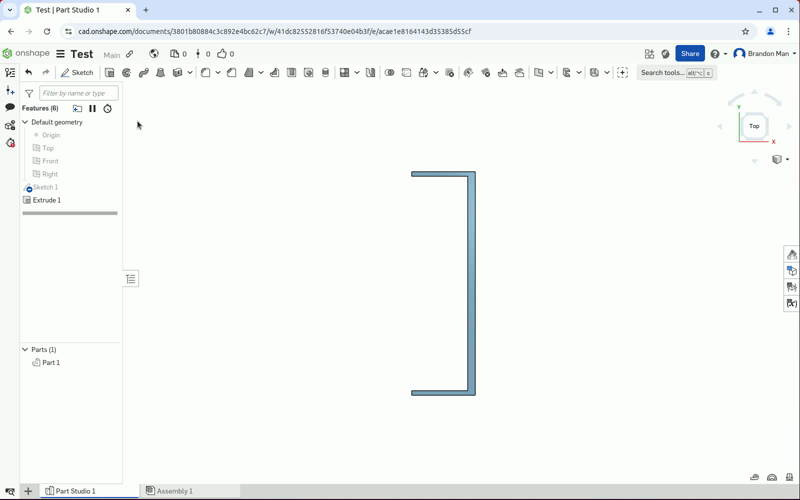
key(shift+h)
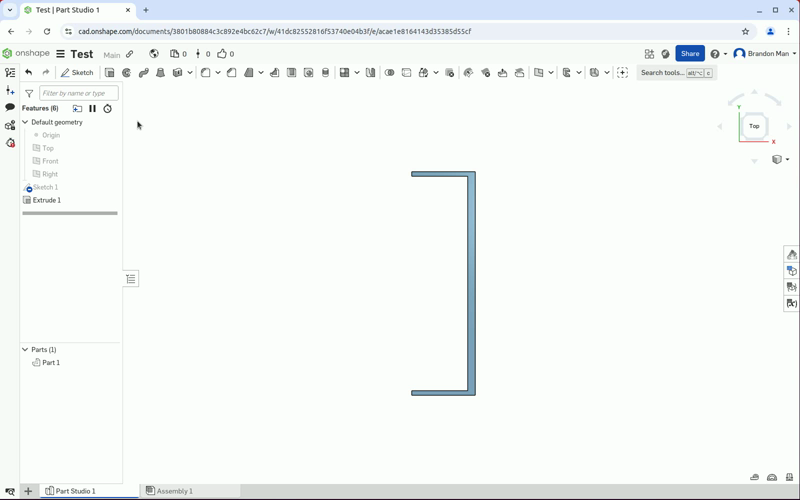
key(shift+h)
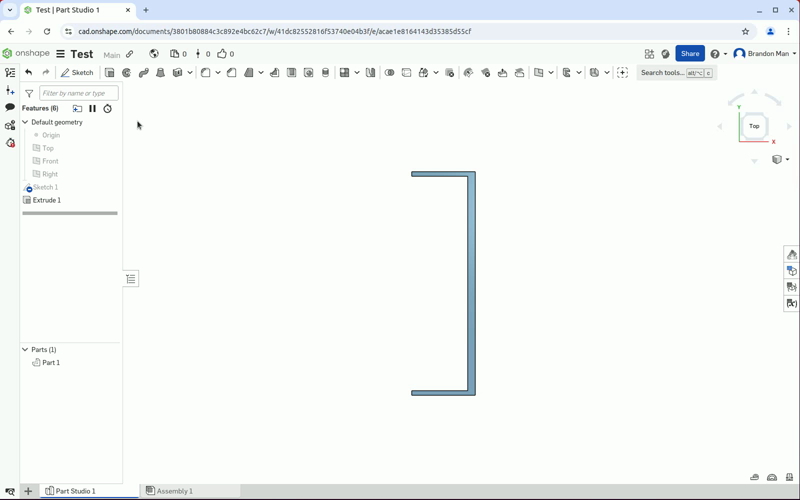
mouse_move(73, 189)
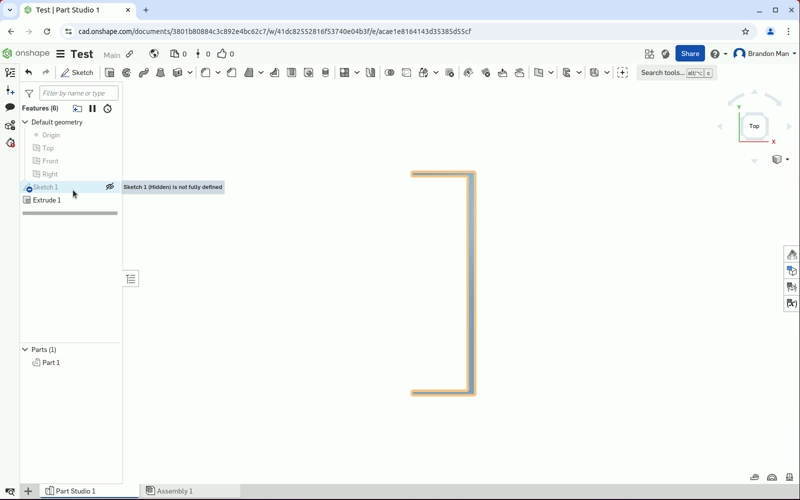
click(73, 189)
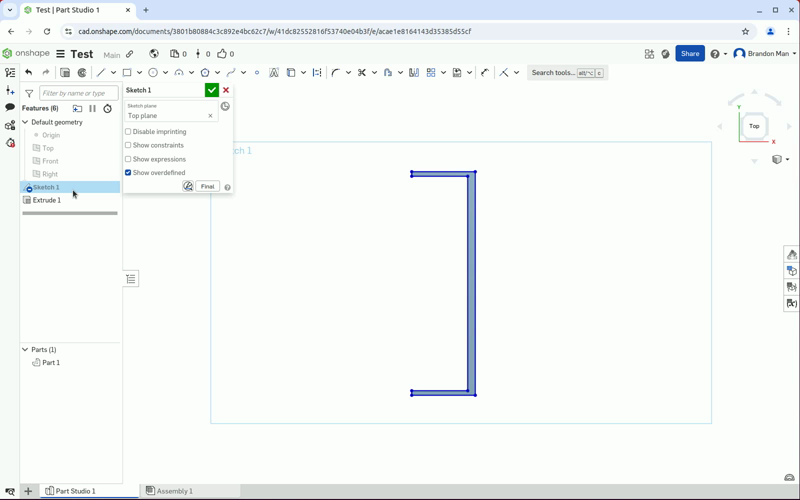
mouse_move(229, 92)
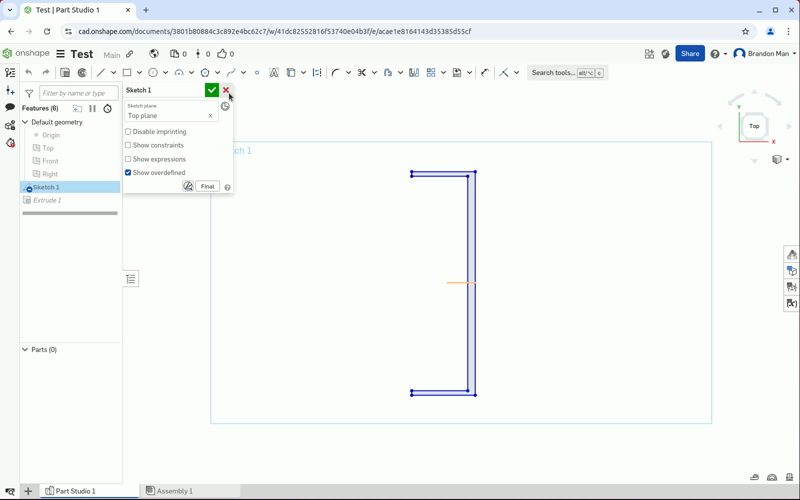
click(229, 92)
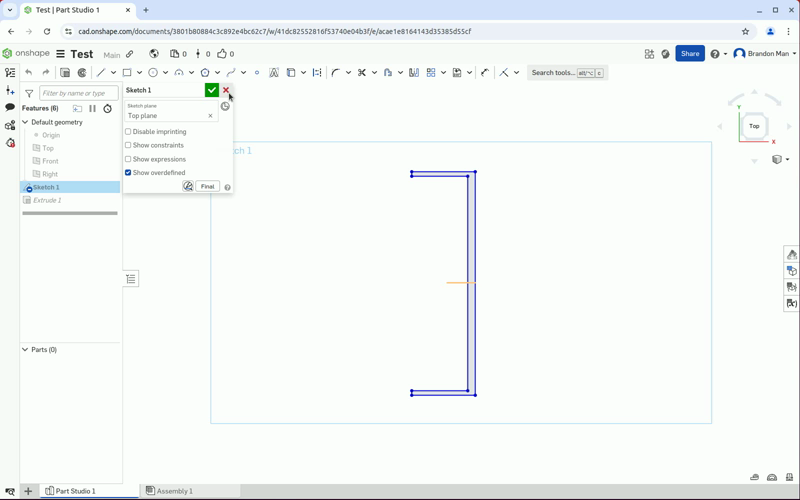
key(shift+s)
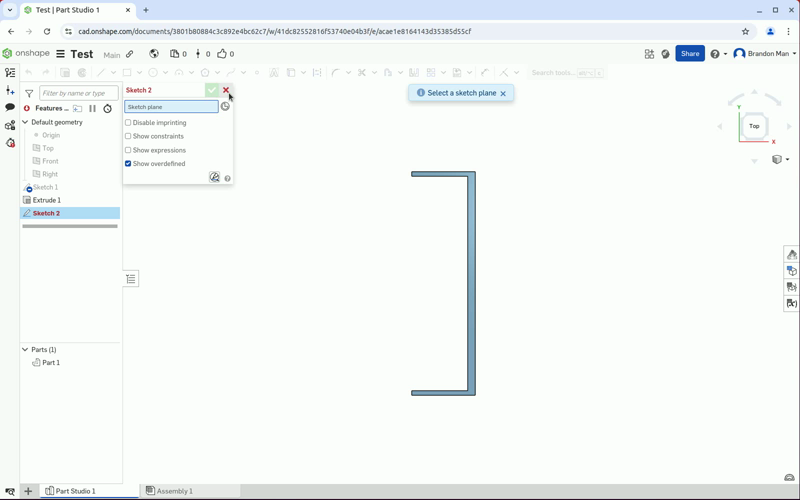
mouse_move(73, 150)
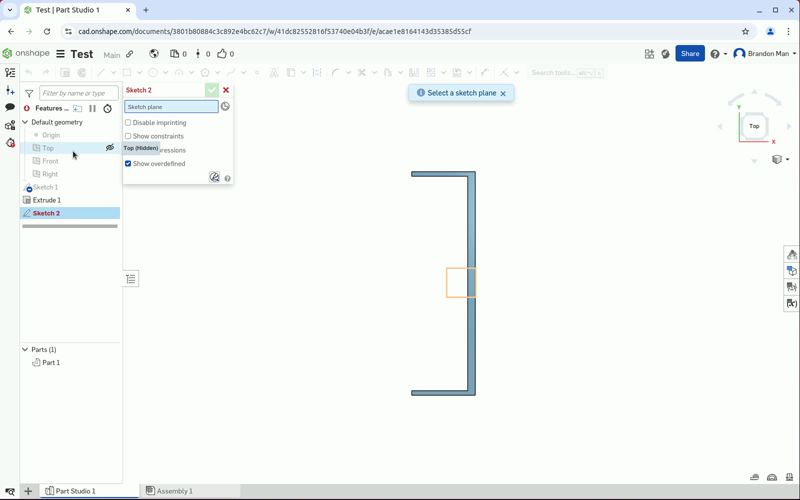
click(73, 150)
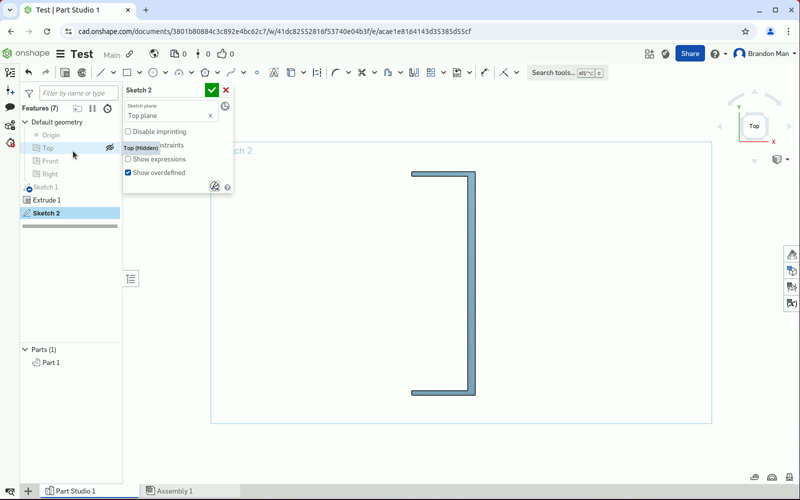
mouse_move(73, 352)
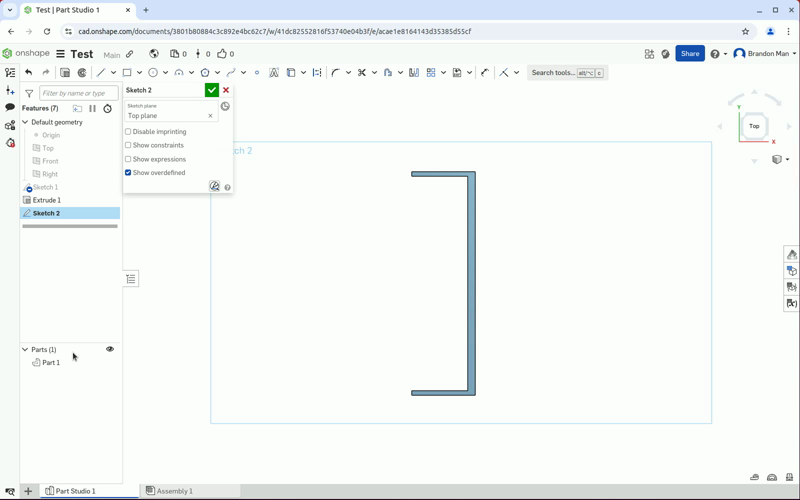
key(y)
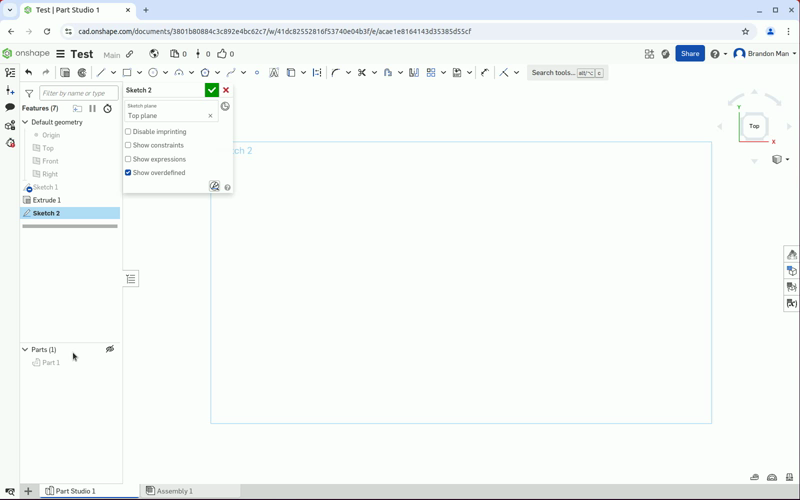
key(l)
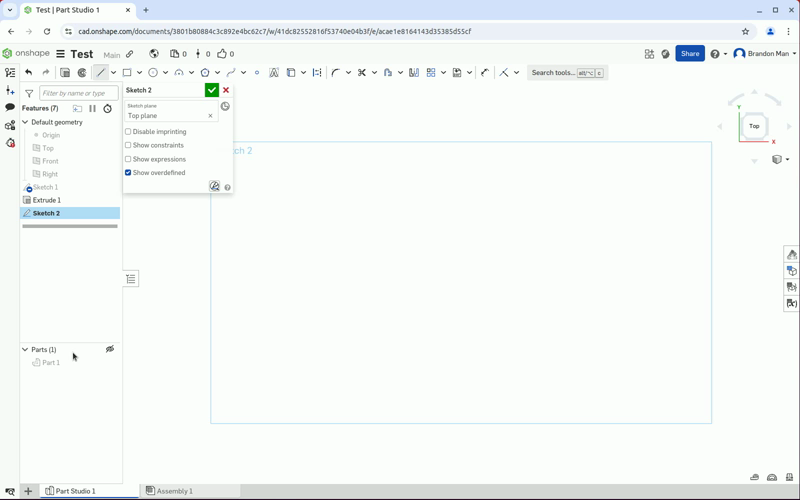
key_down(shift)
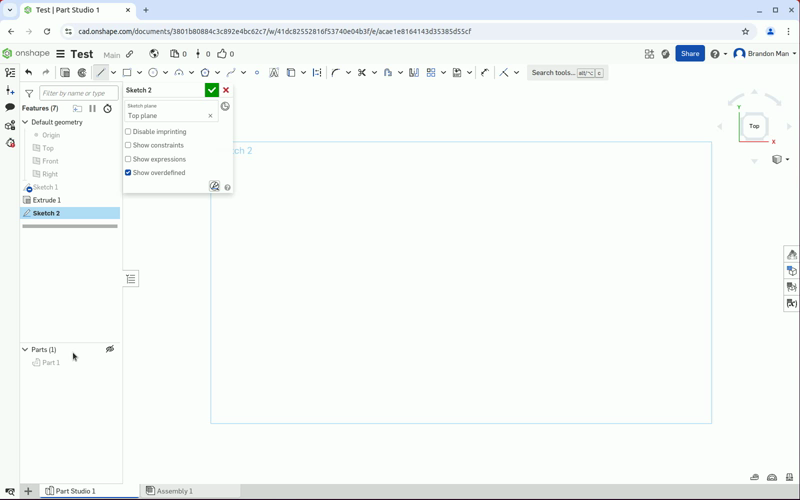
mouse_move(405, 389)
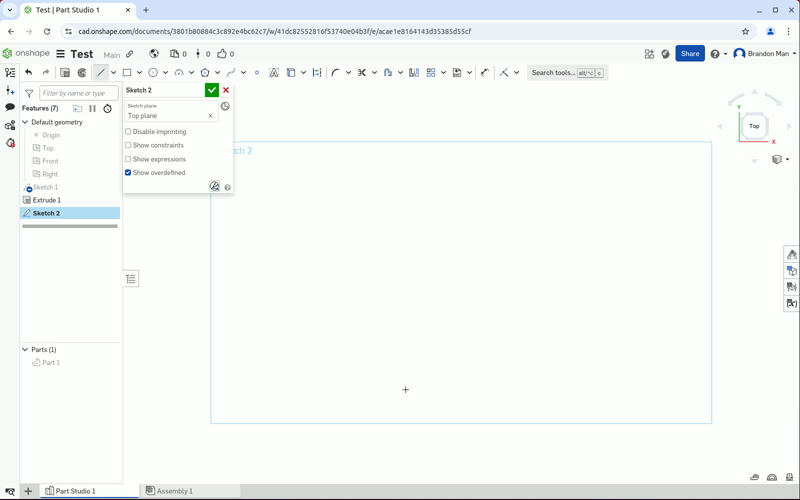
click(405, 389)
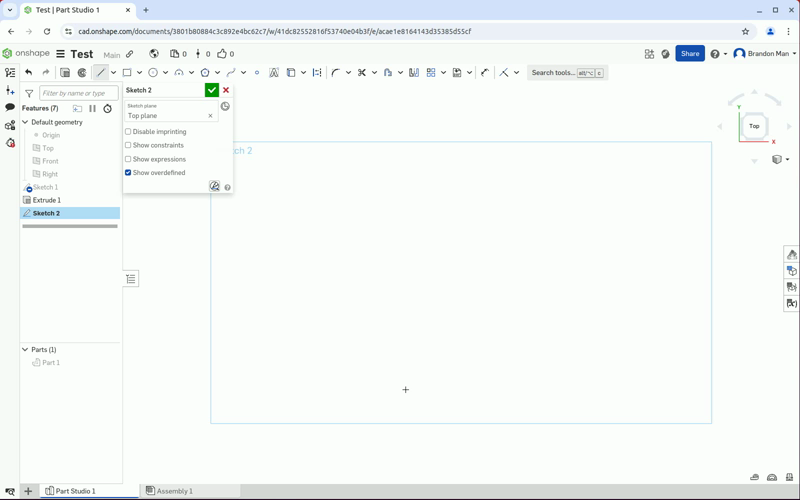
key_up(shift)
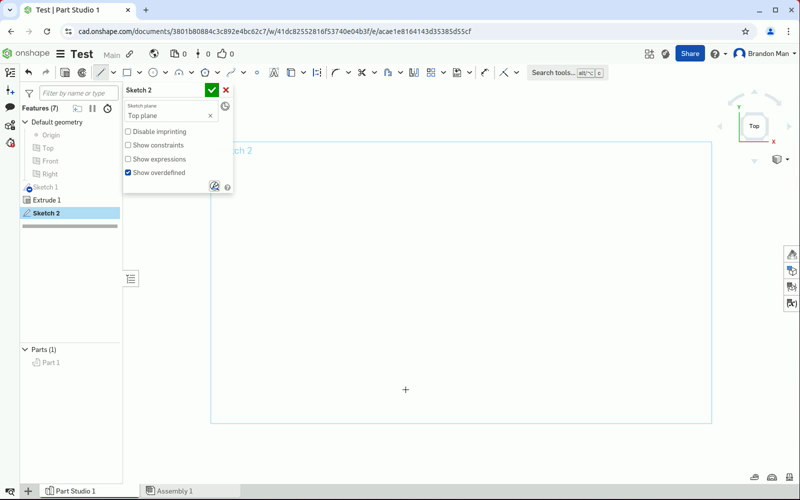
key_down(shift)
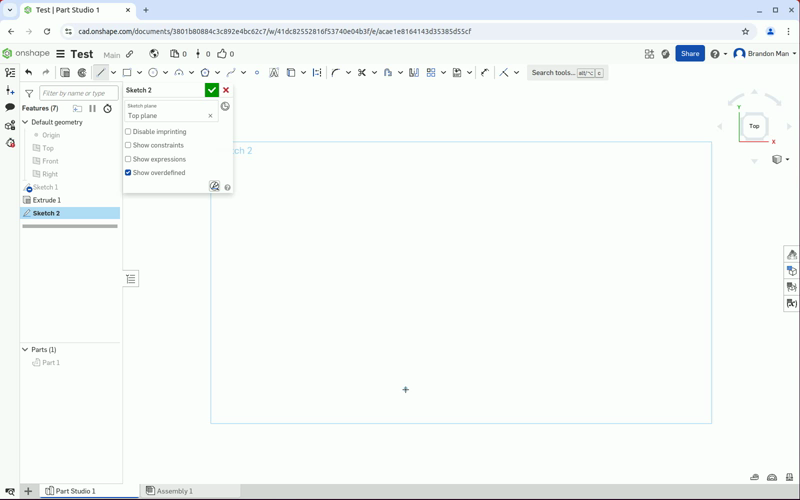
mouse_move(435, 389)
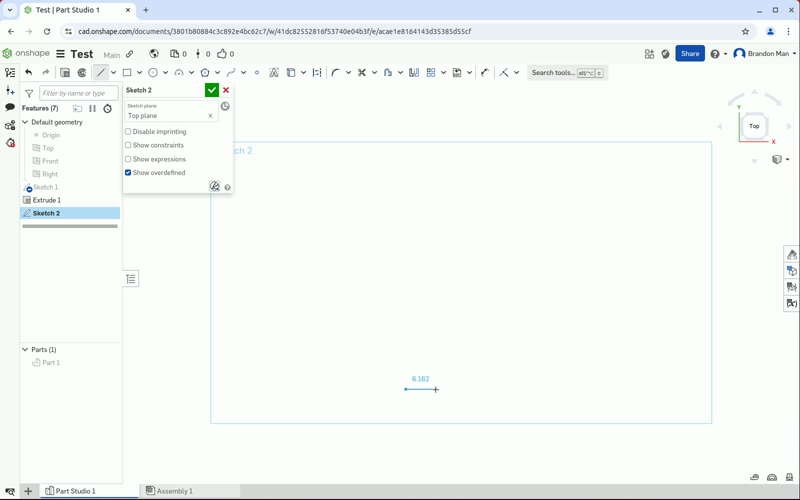
mouse_move(410, 389)
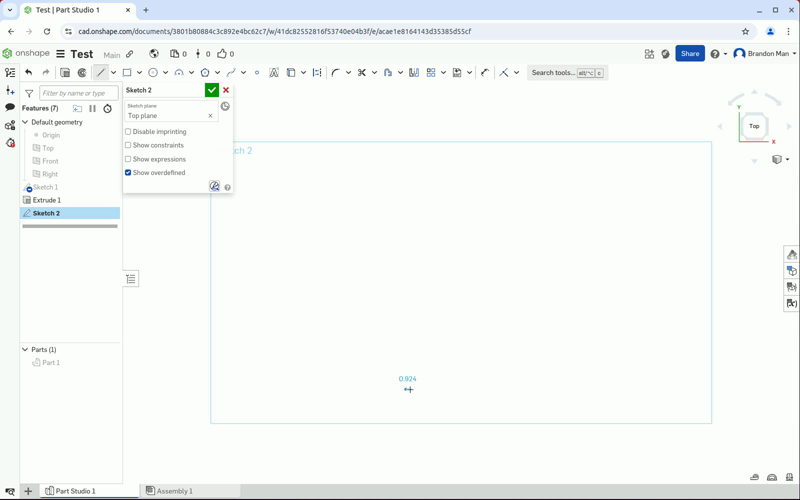
scroll(6)
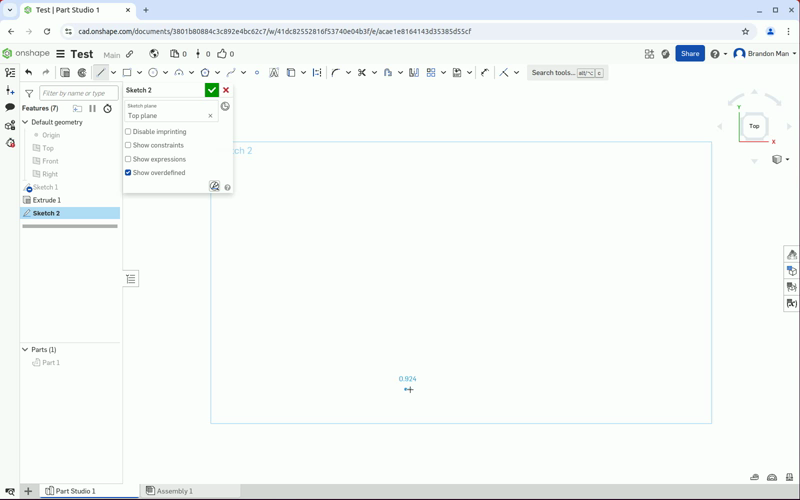
scroll(6)
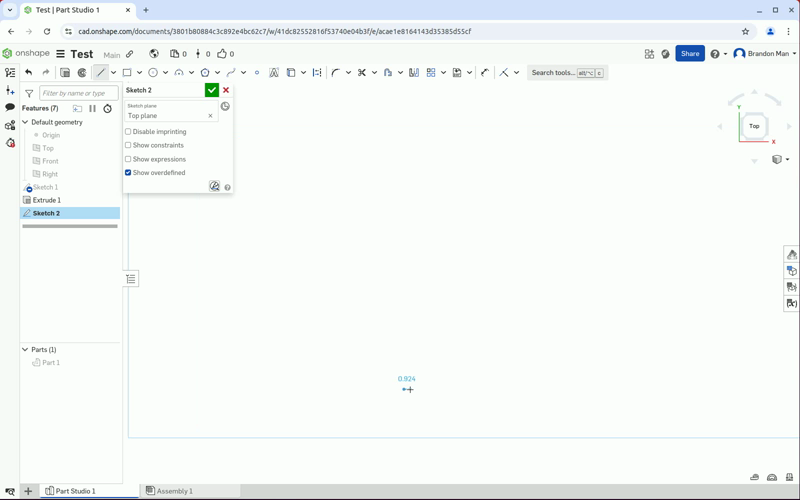
scroll(6)
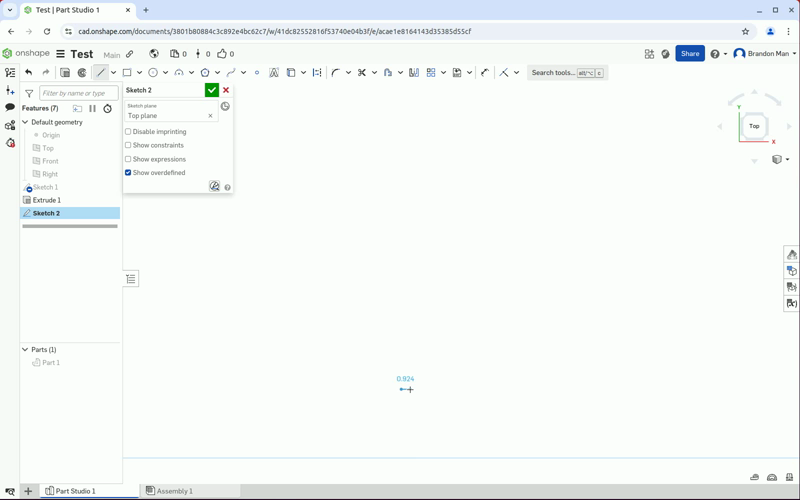
scroll(6)
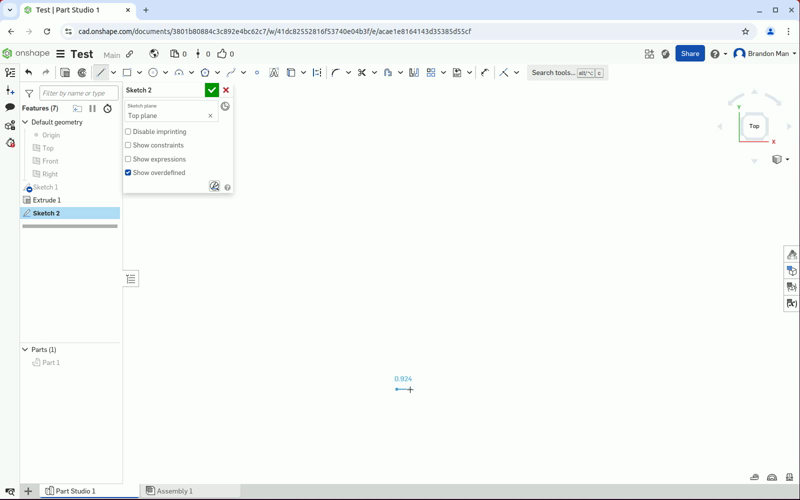
scroll(6)
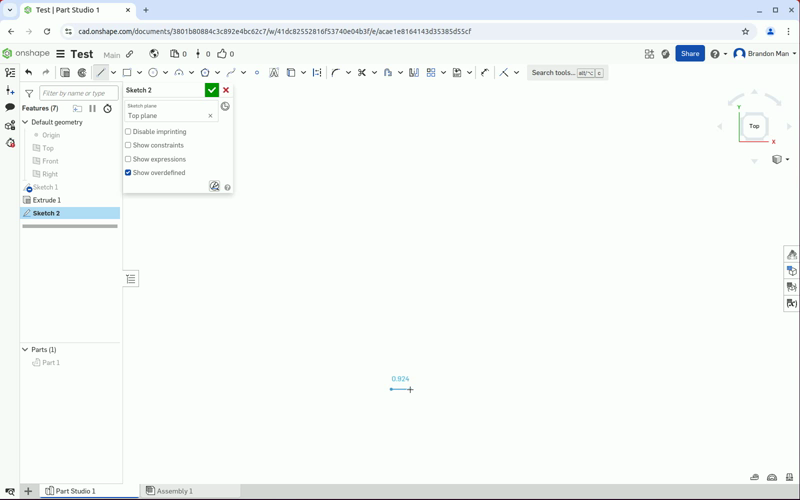
scroll(6)
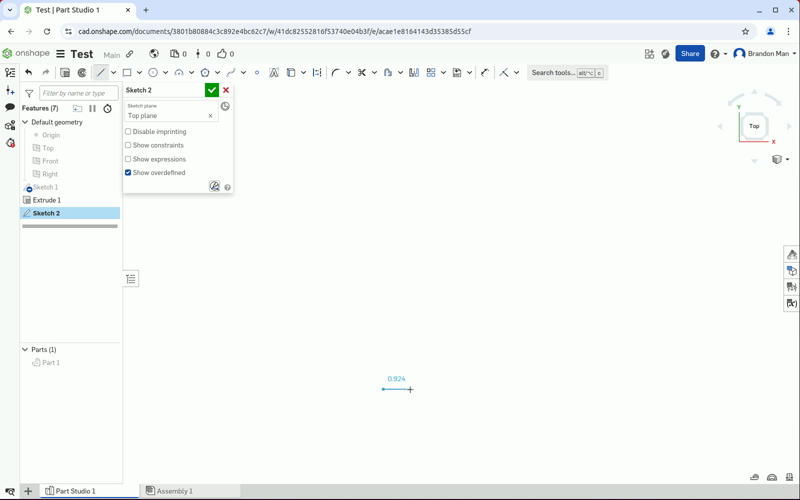
scroll(6)
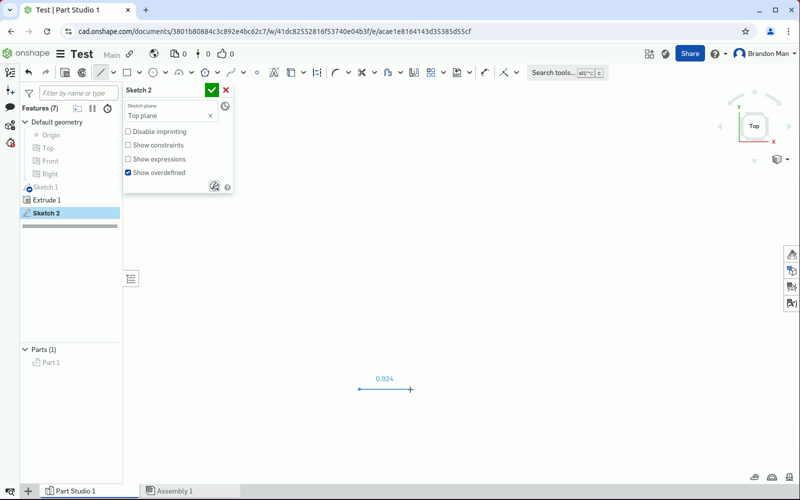
click(410, 389)
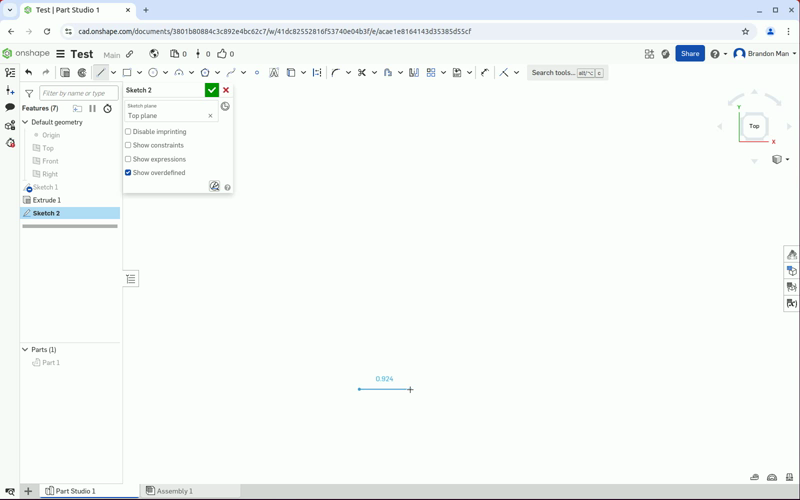
scroll(-6)
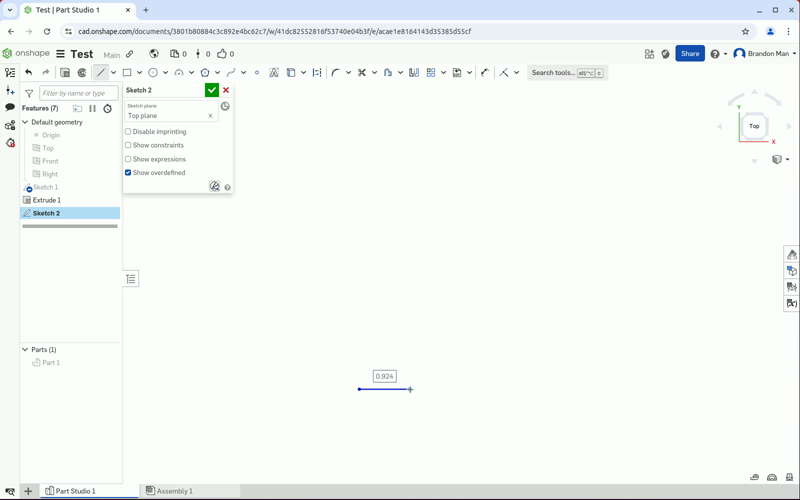
scroll(-6)
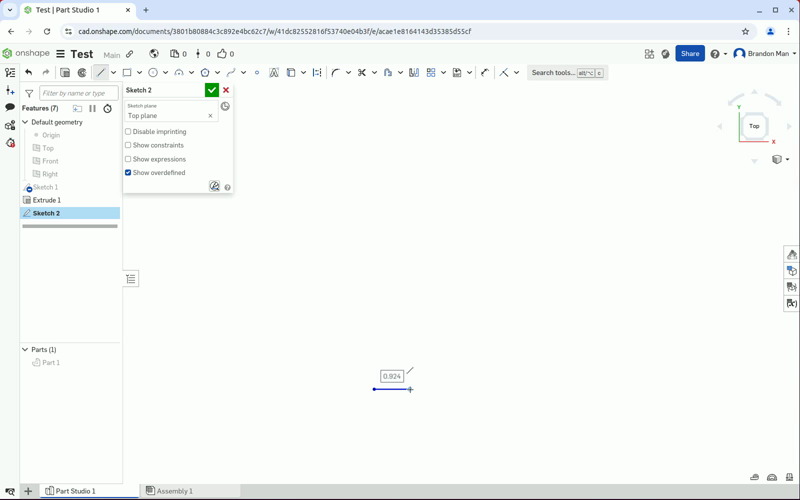
scroll(-6)
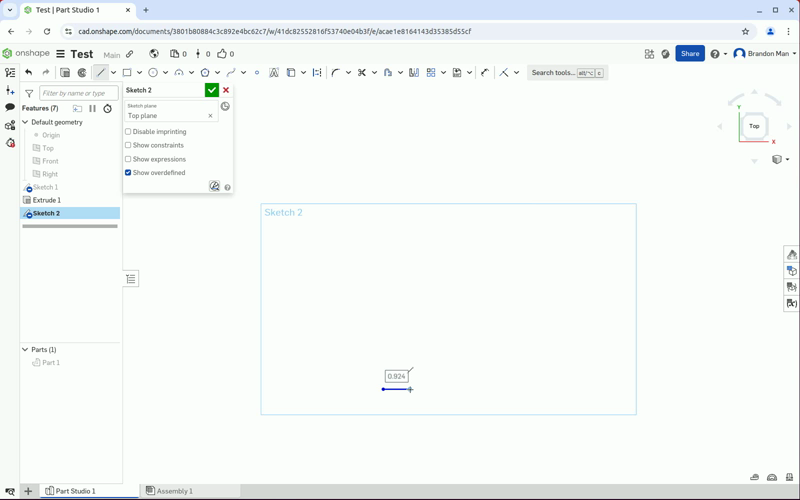
scroll(-6)
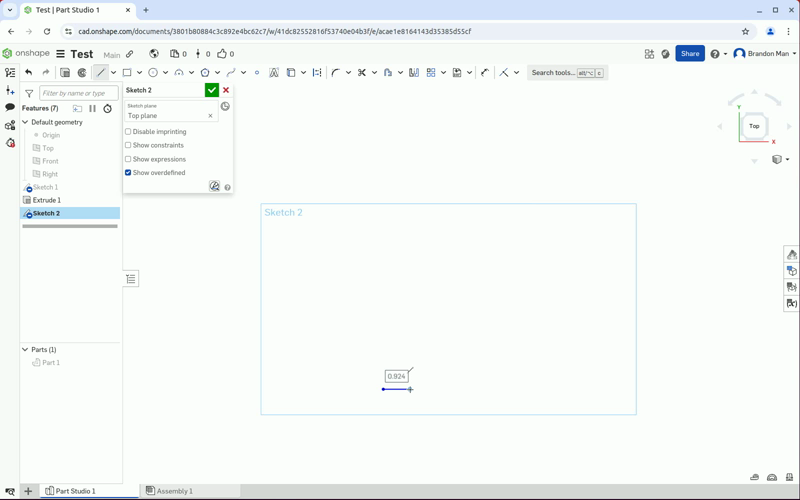
scroll(-6)
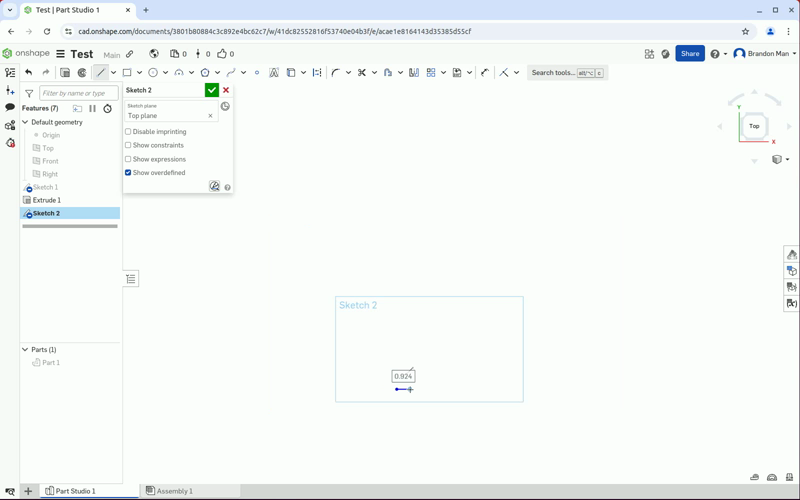
scroll(-6)
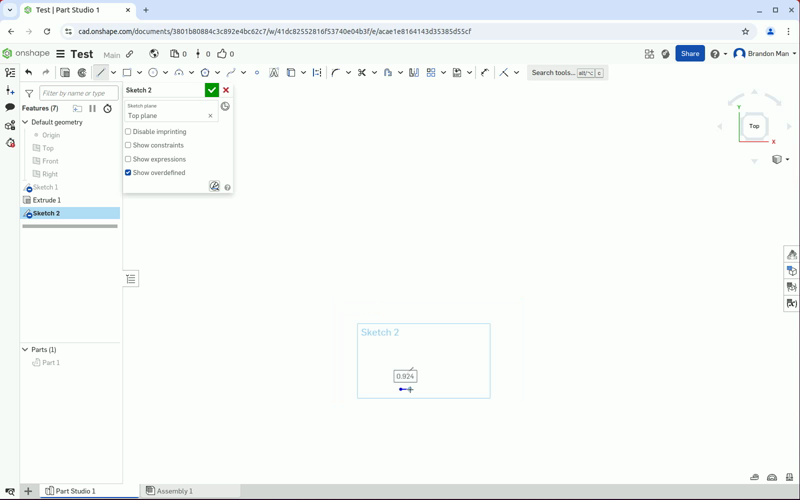
scroll(-6)
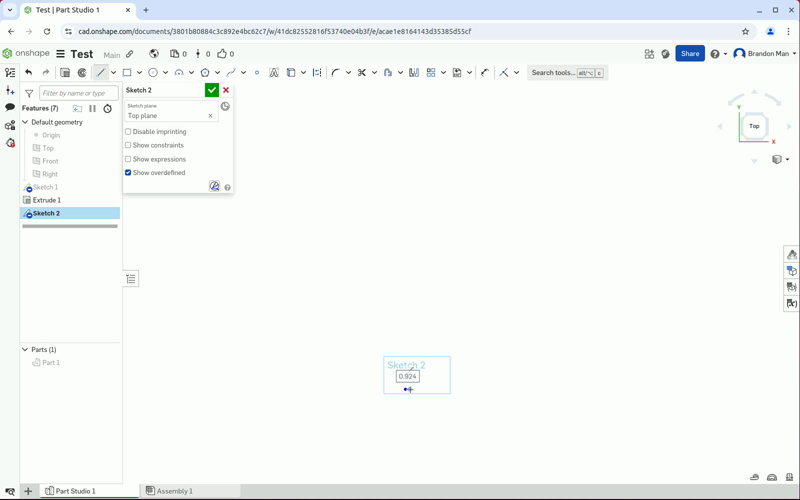
key_up(shift)
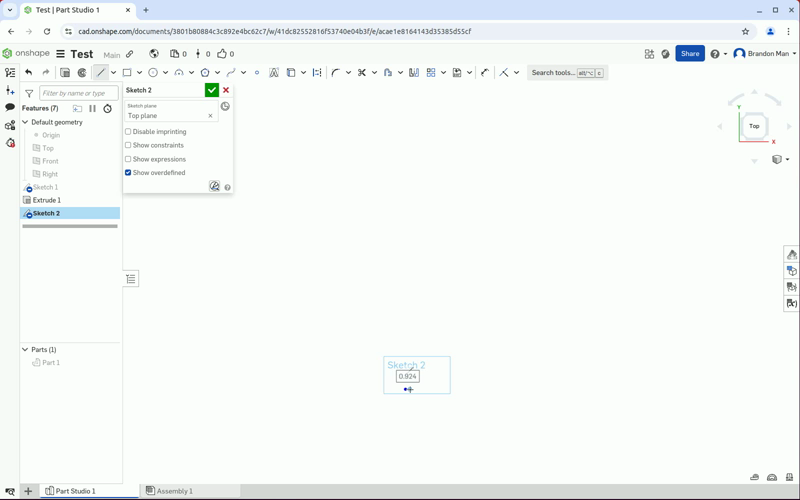
key_down(shift)
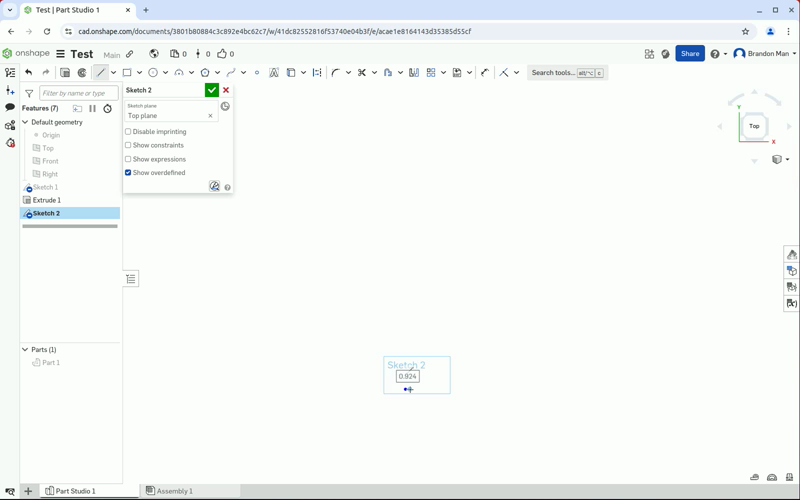
mouse_move(410, 176)
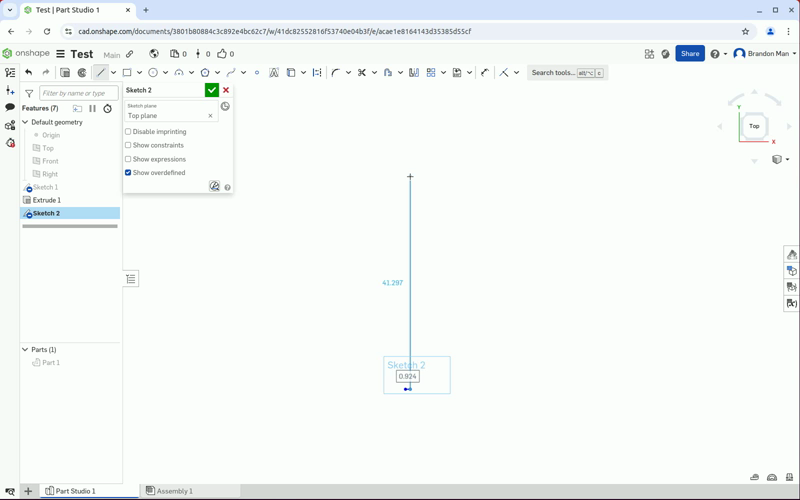
click(410, 176)
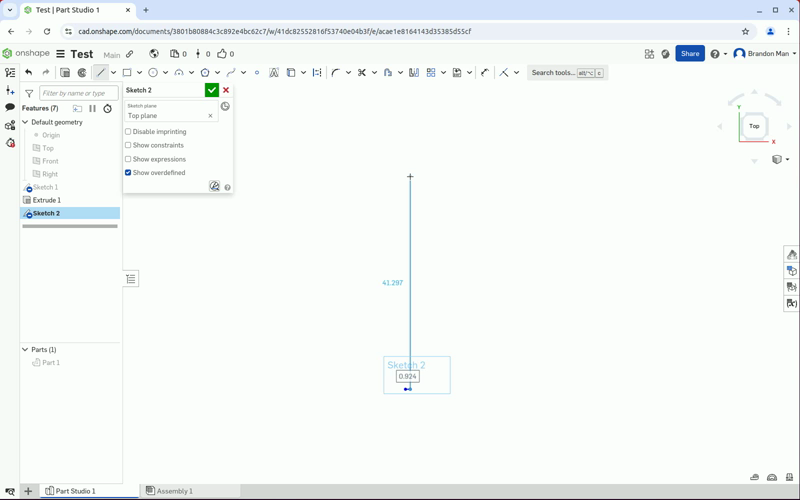
key_up(shift)
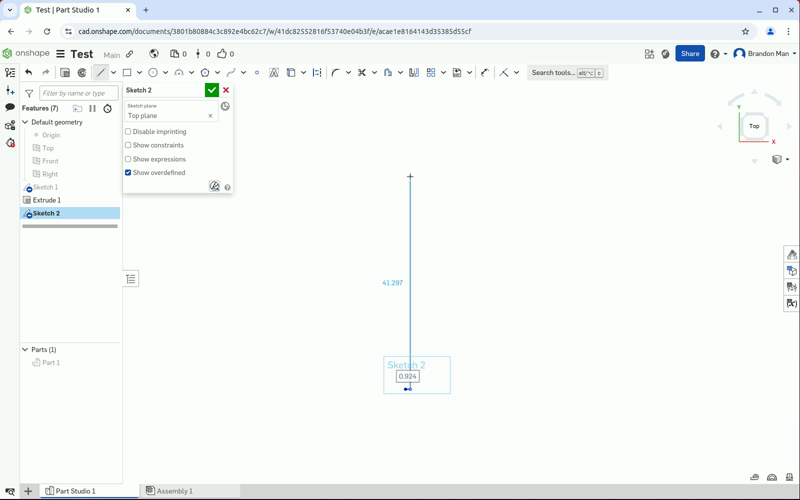
key_down(shift)
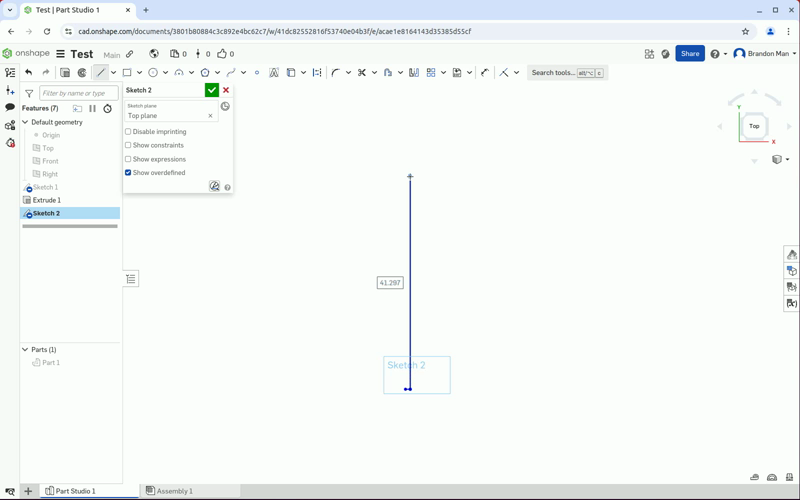
mouse_move(440, 176)
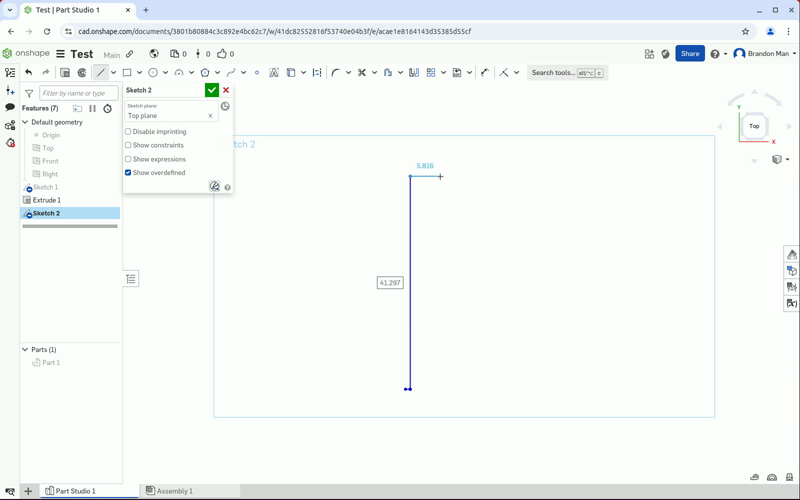
mouse_move(405, 176)
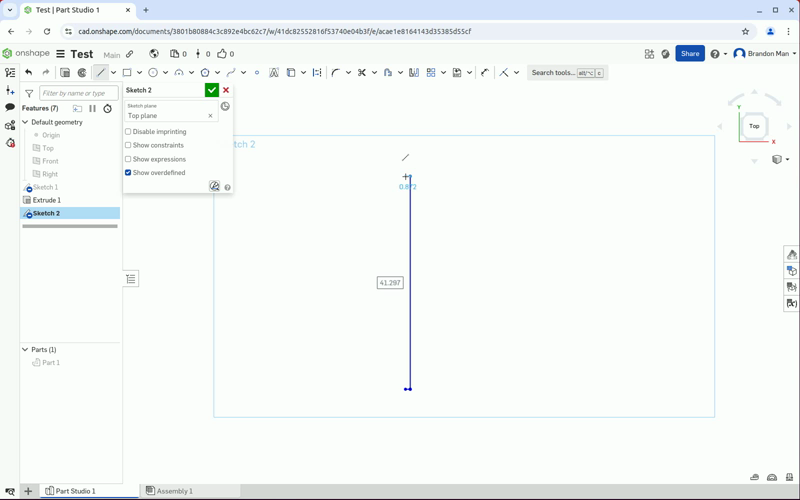
scroll(6)
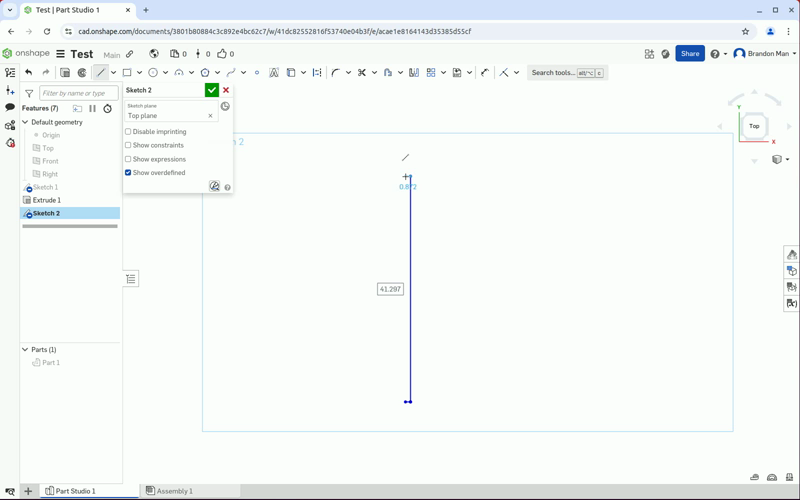
scroll(6)
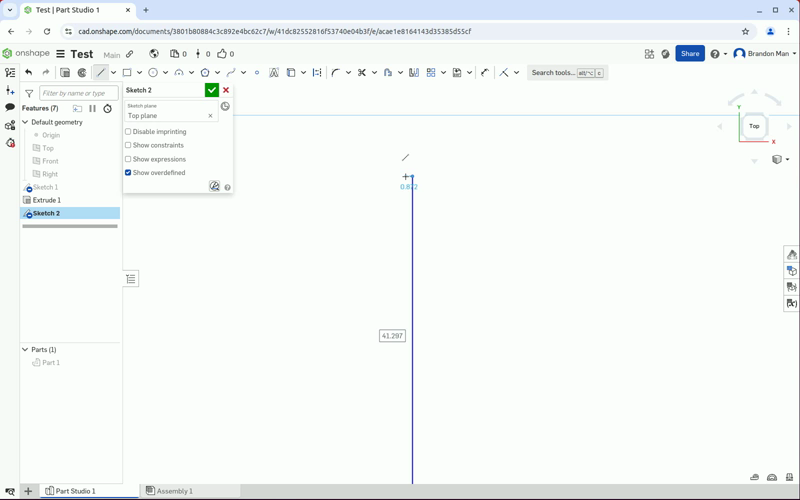
scroll(6)
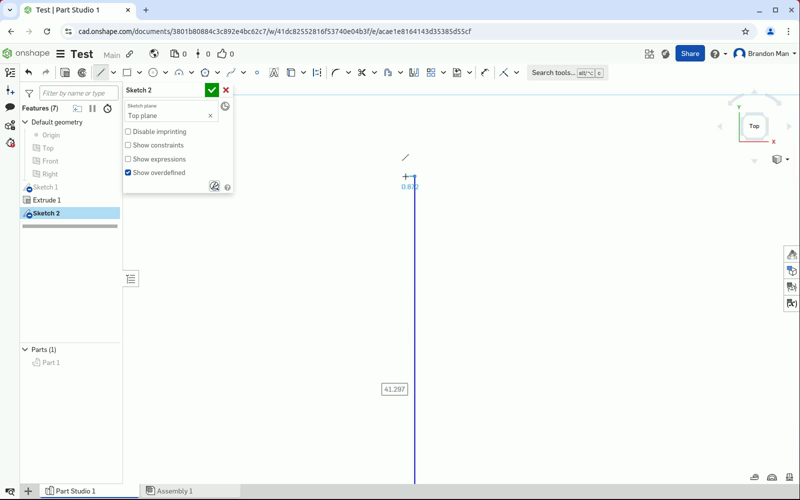
scroll(6)
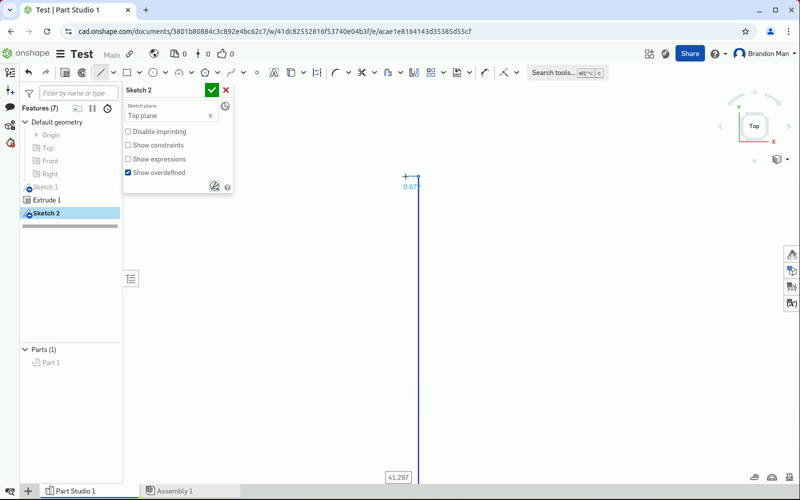
scroll(6)
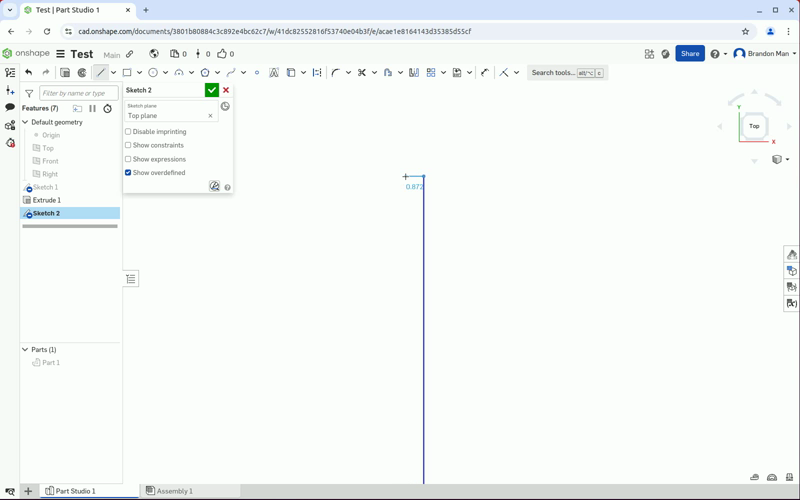
scroll(6)
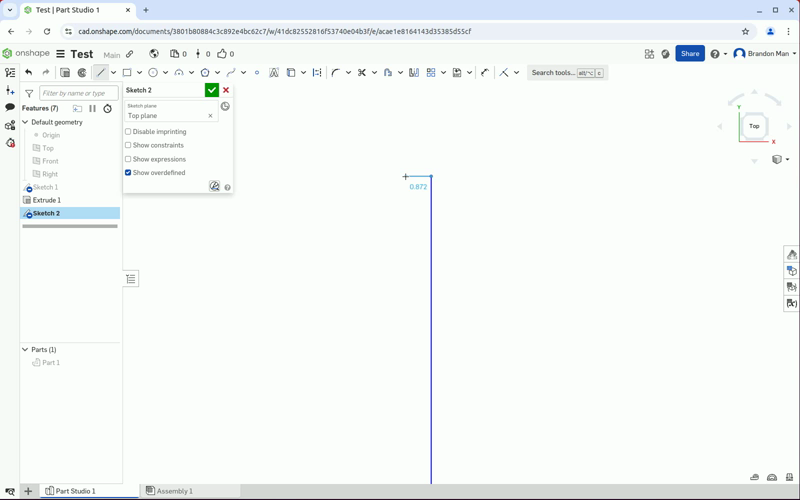
scroll(6)
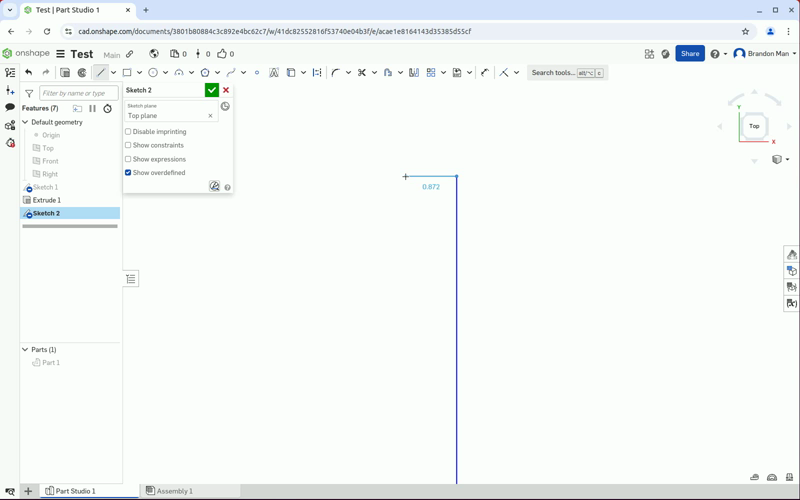
click(405, 176)
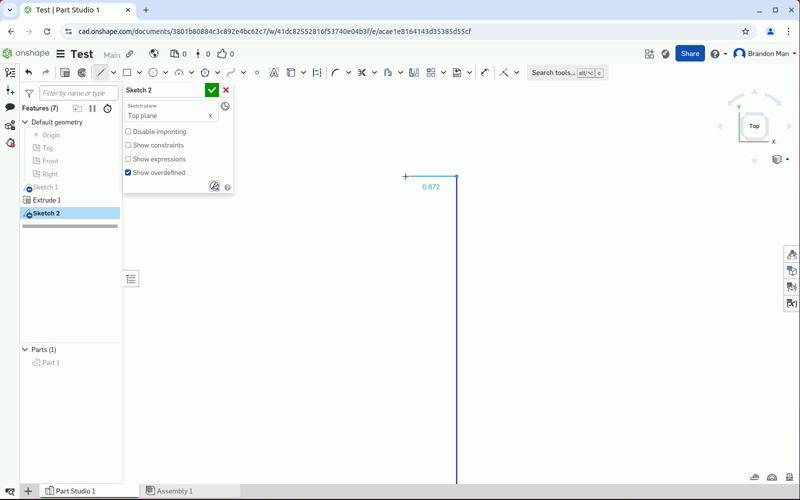
scroll(-6)
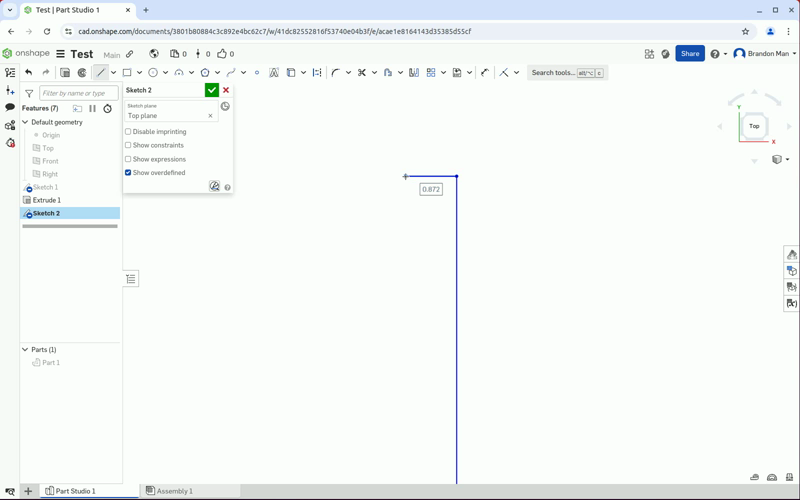
scroll(-6)
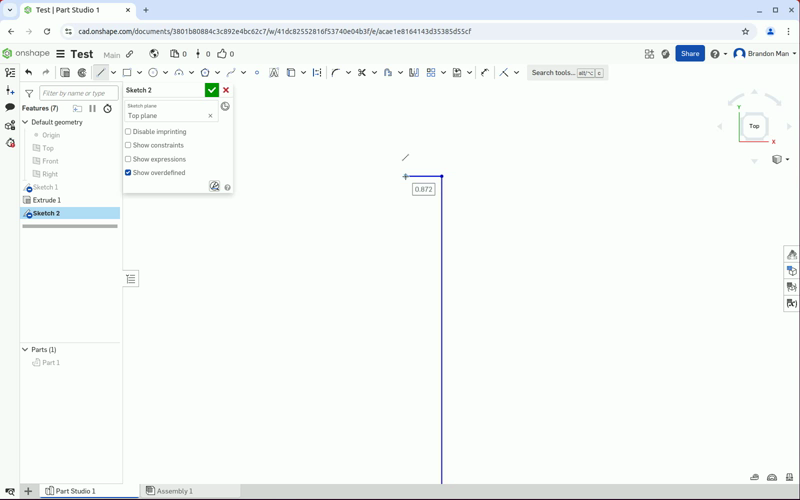
scroll(-6)
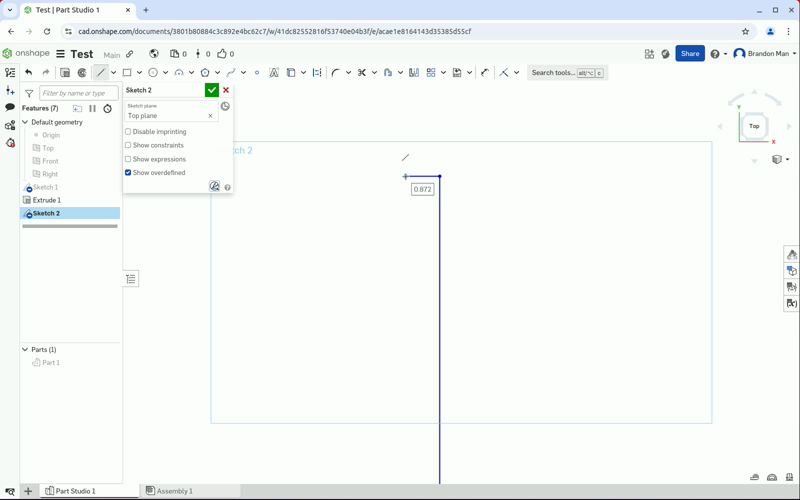
scroll(-6)
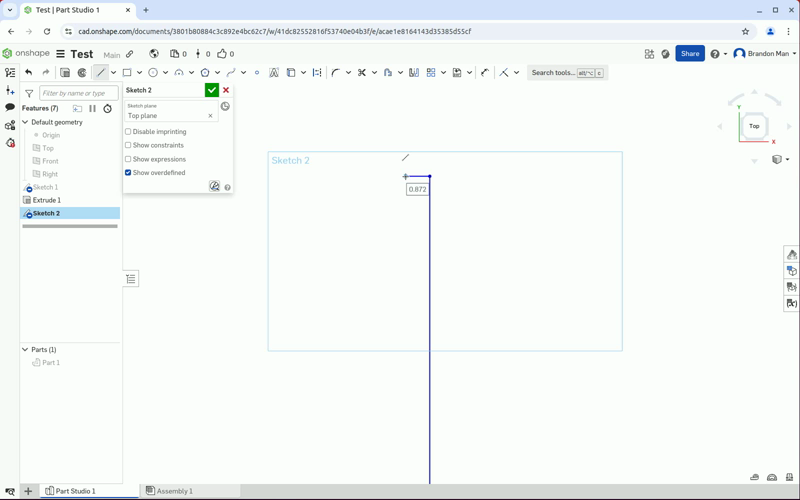
scroll(-6)
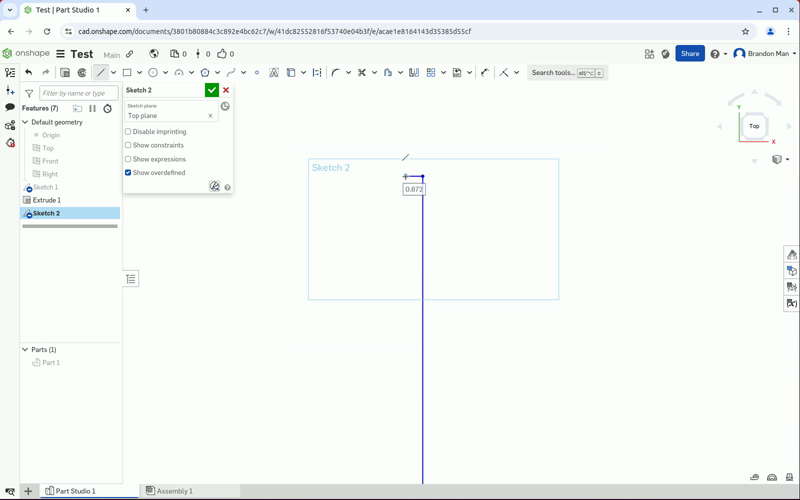
scroll(-6)
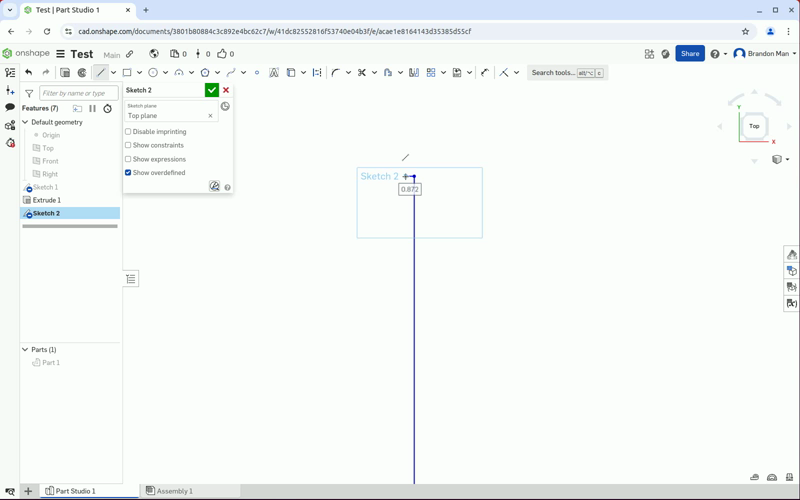
scroll(-6)
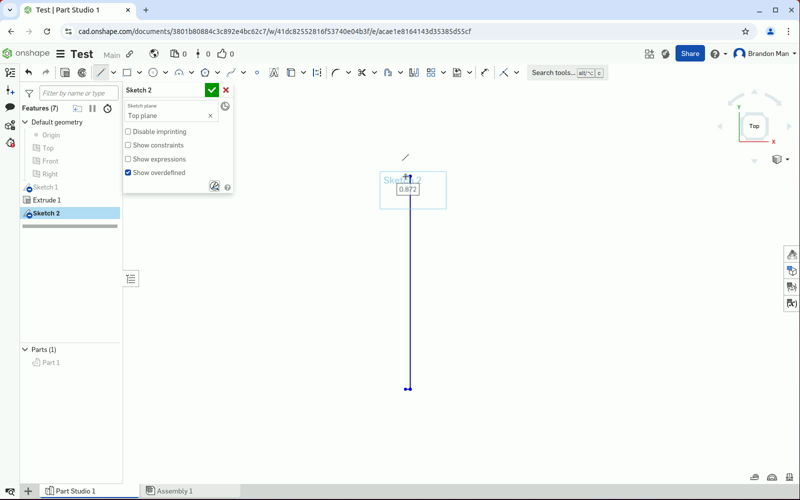
key_up(shift)
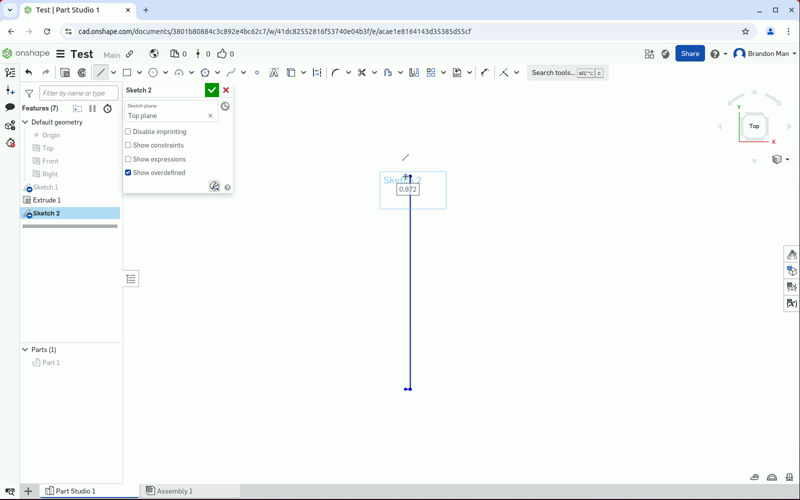
key_down(shift)
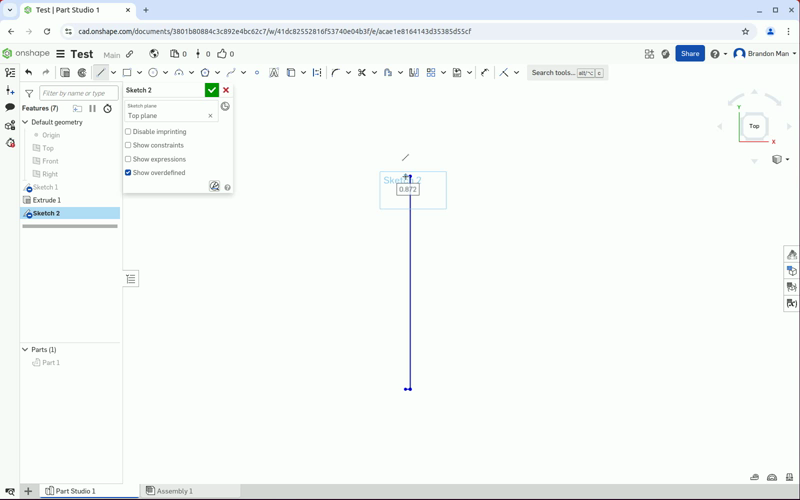
mouse_move(405, 389)
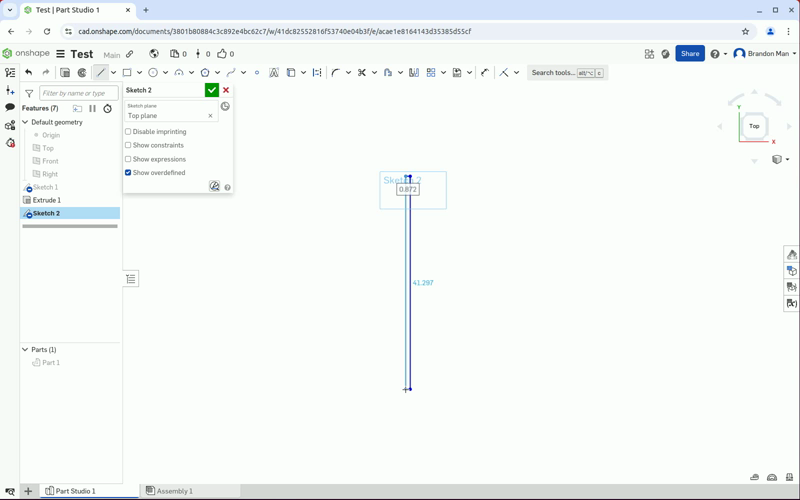
key_up(shift)
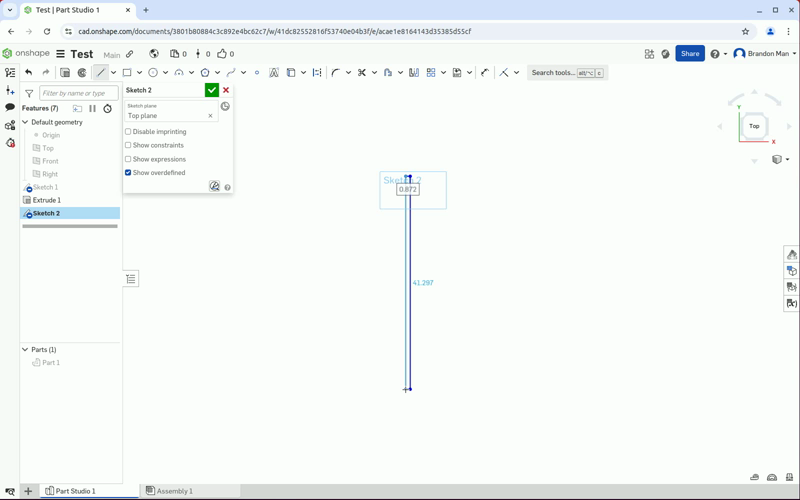
click(405, 389)
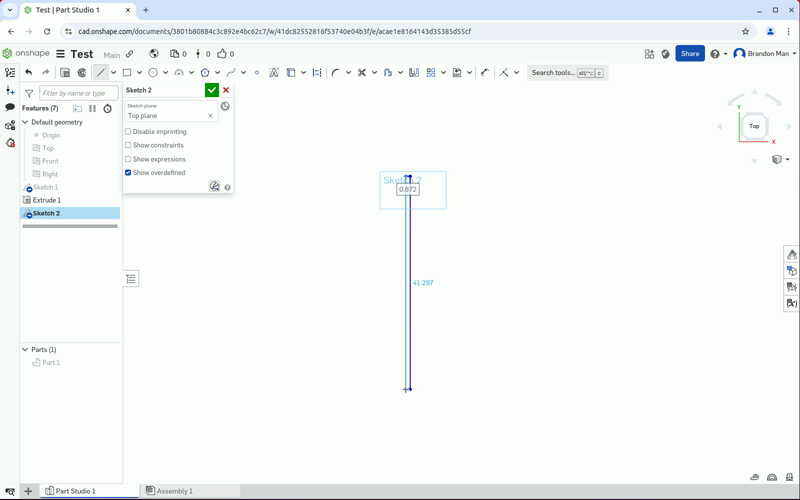
key(esc)
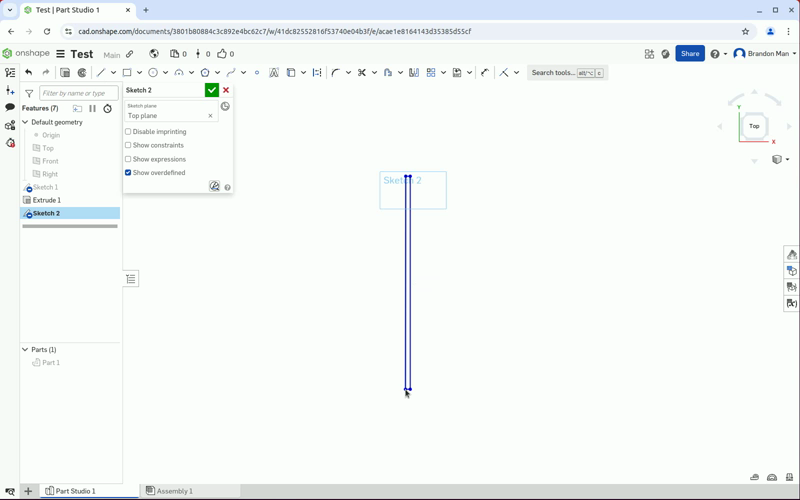
mouse_move(408, 189)
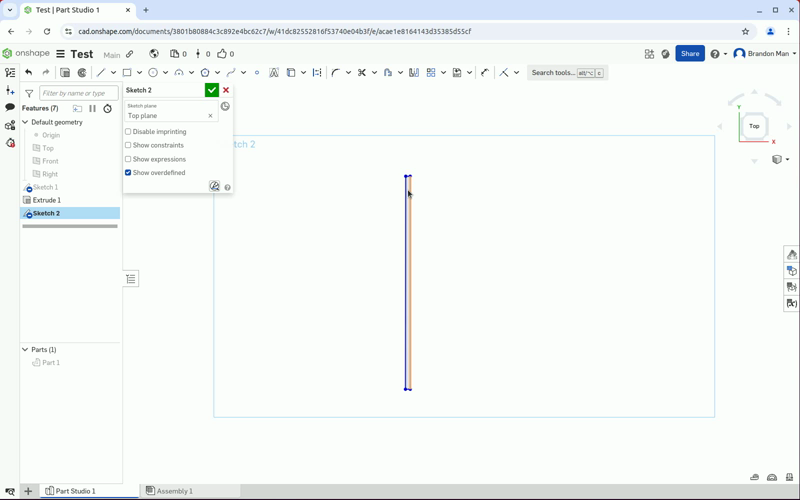
scroll(6)
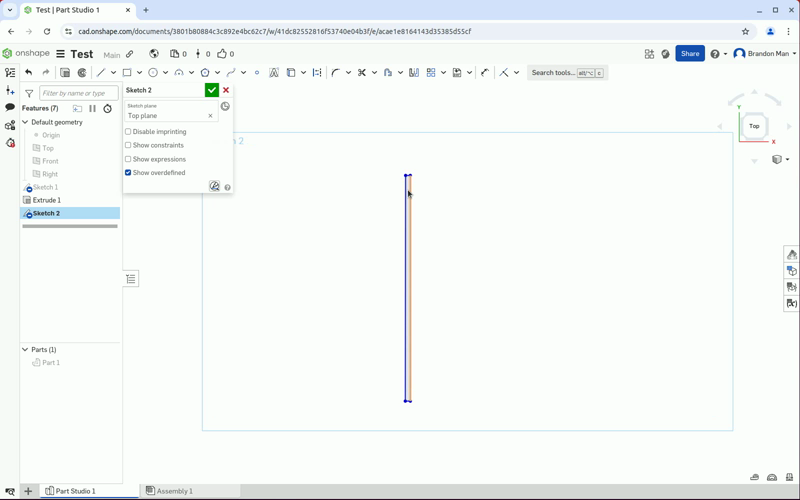
scroll(6)
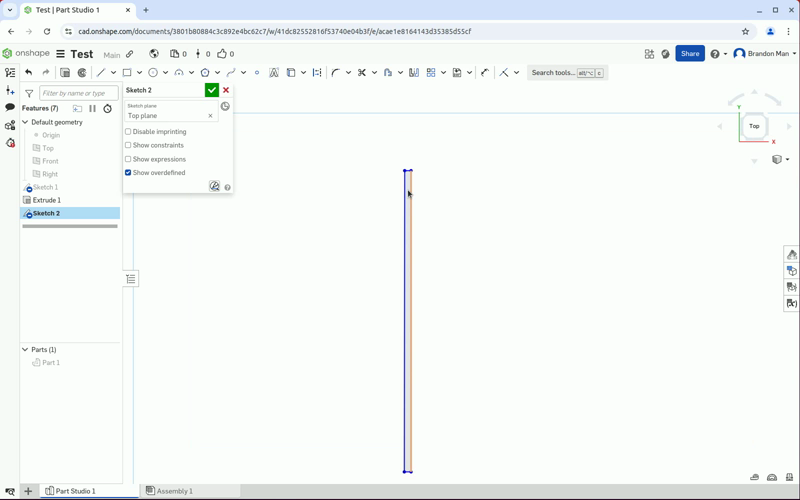
scroll(6)
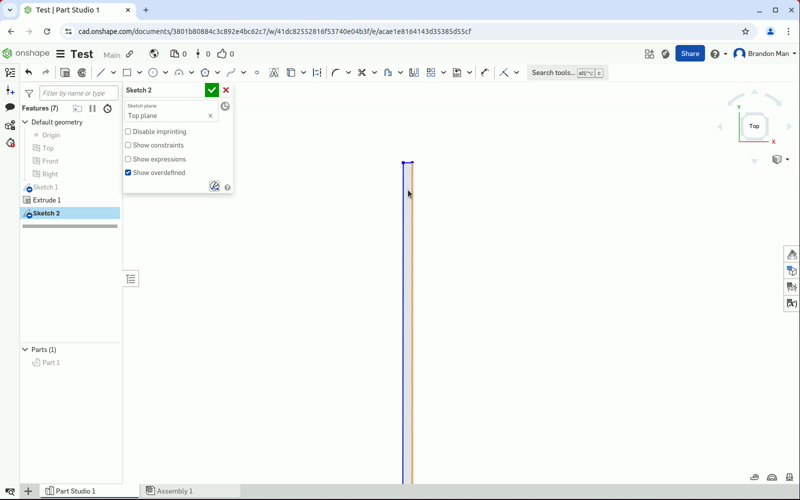
scroll(6)
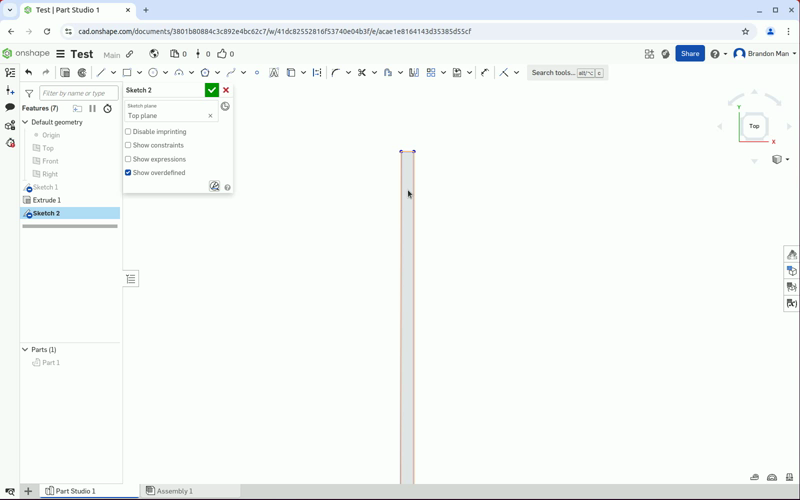
scroll(6)
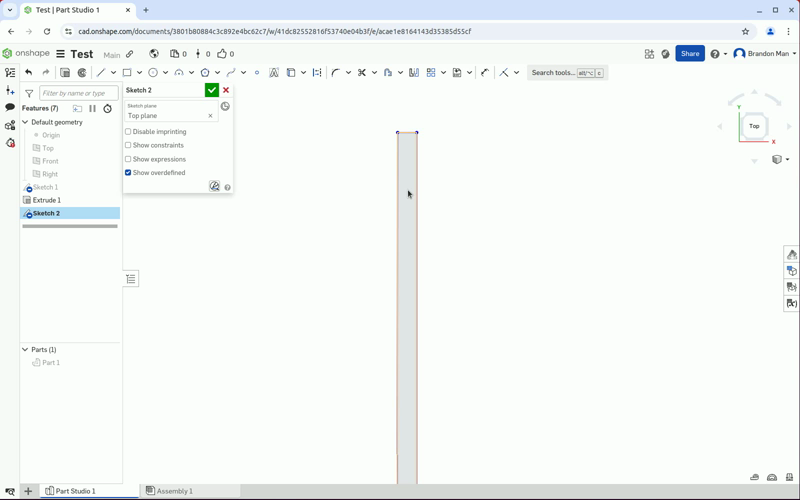
scroll(6)
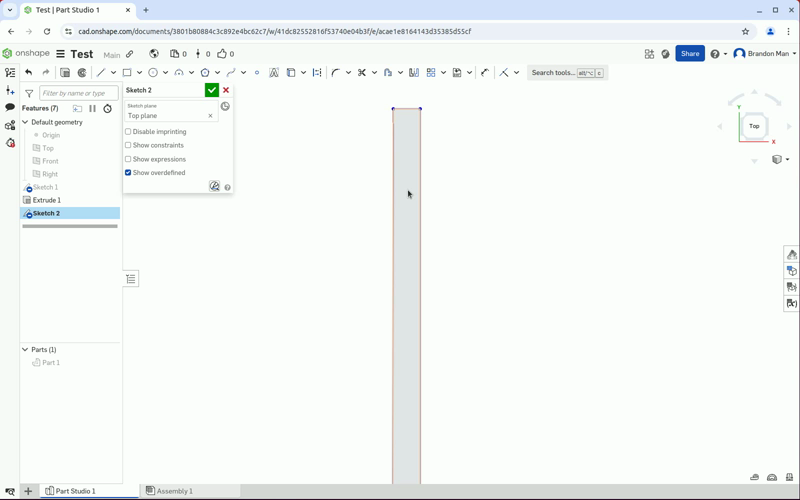
scroll(6)
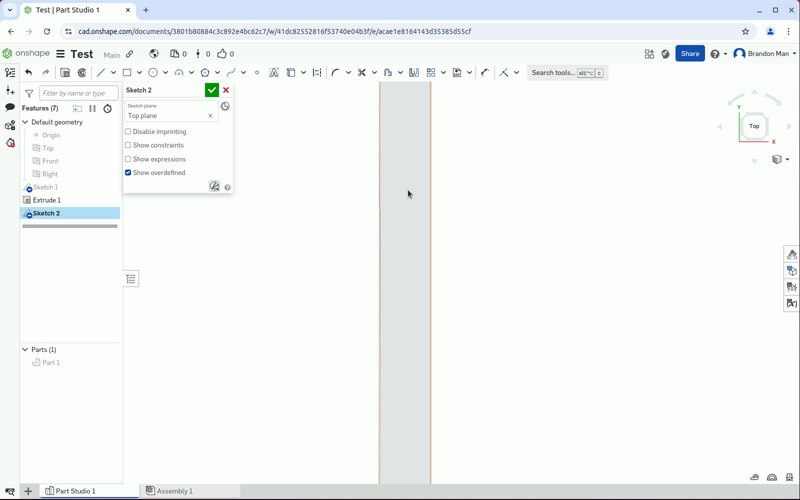
click(408, 189)
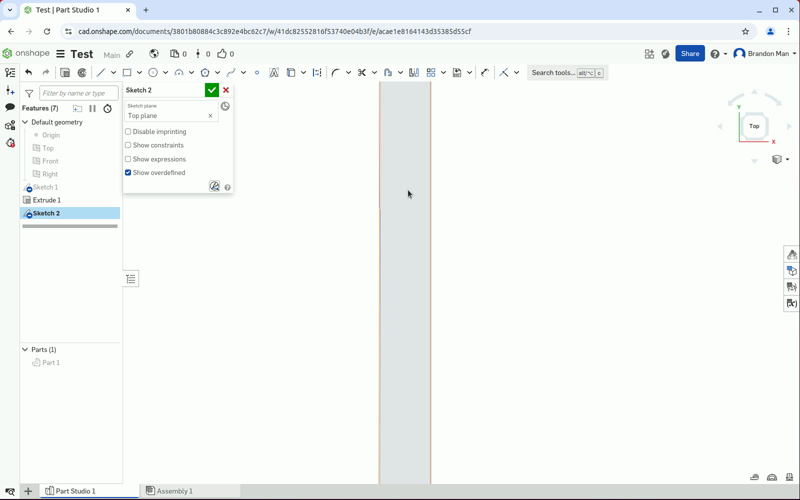
scroll(-6)
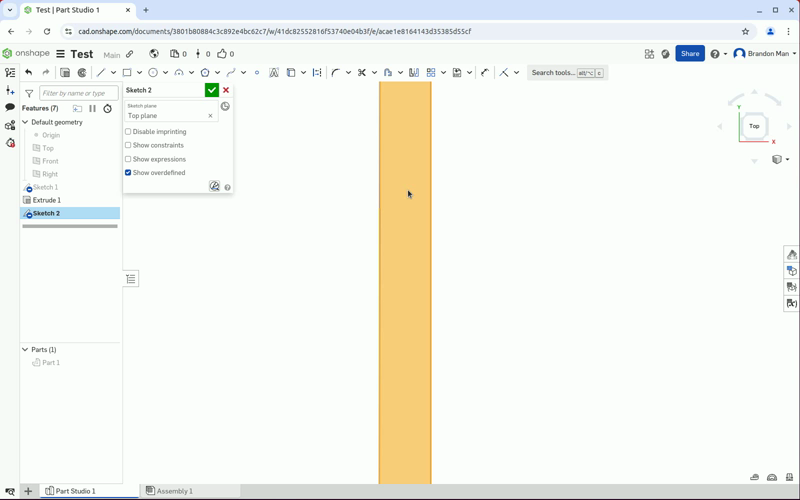
scroll(-6)
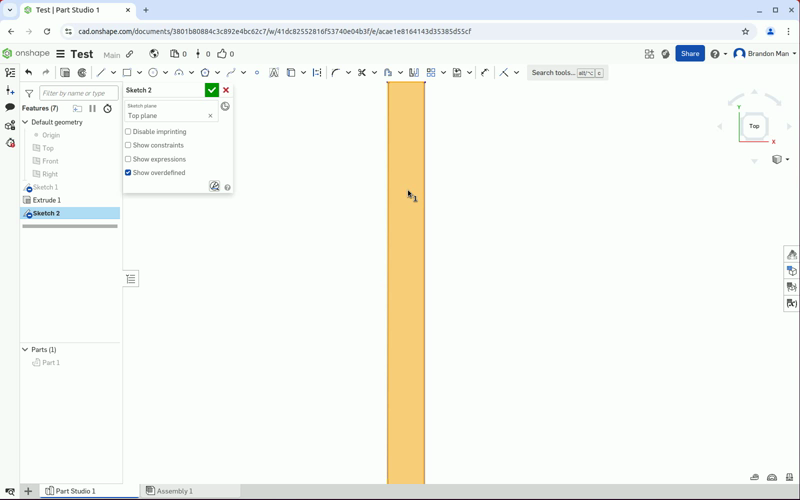
scroll(-6)
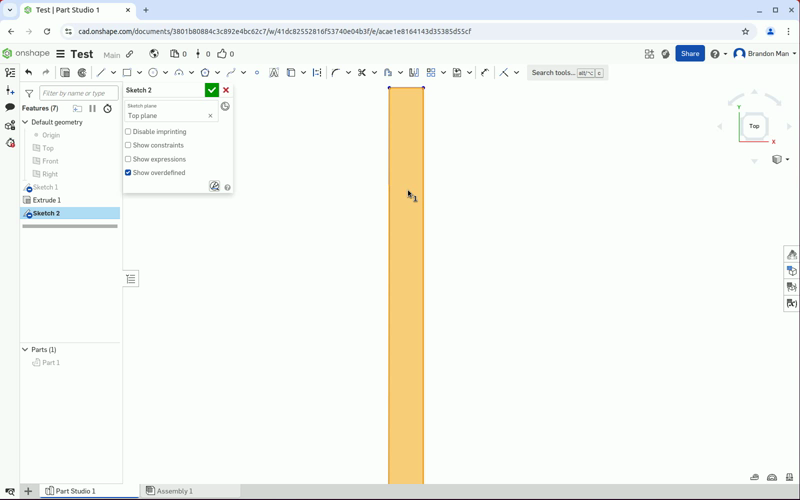
scroll(-6)
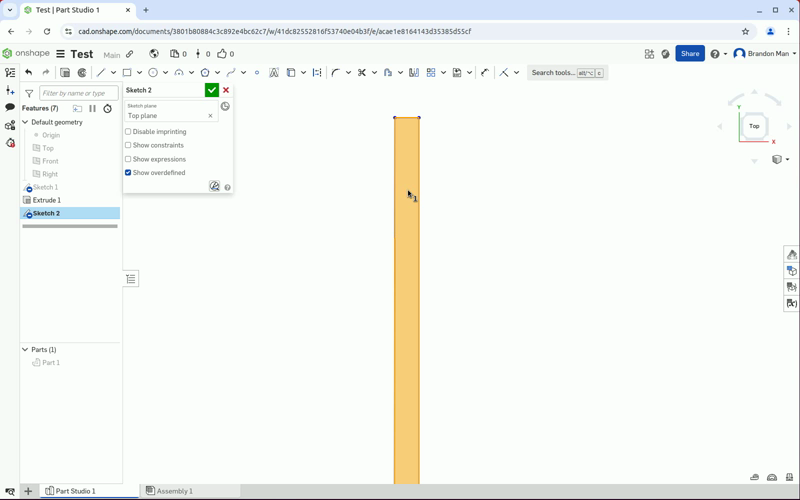
scroll(-6)
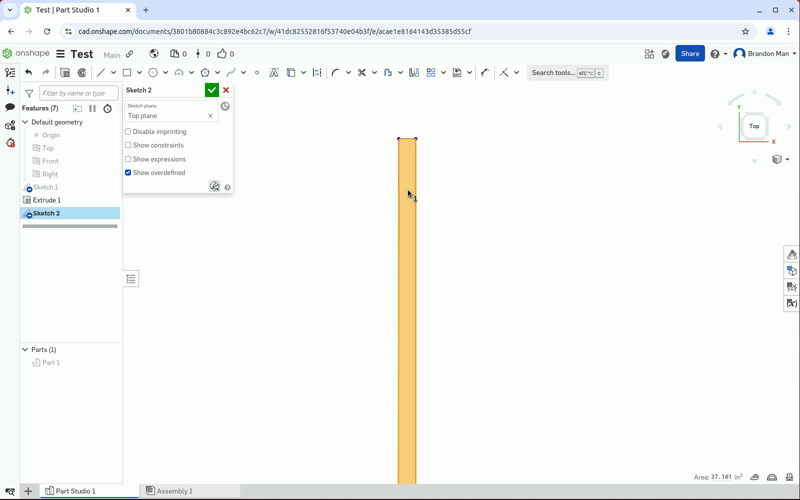
scroll(-6)
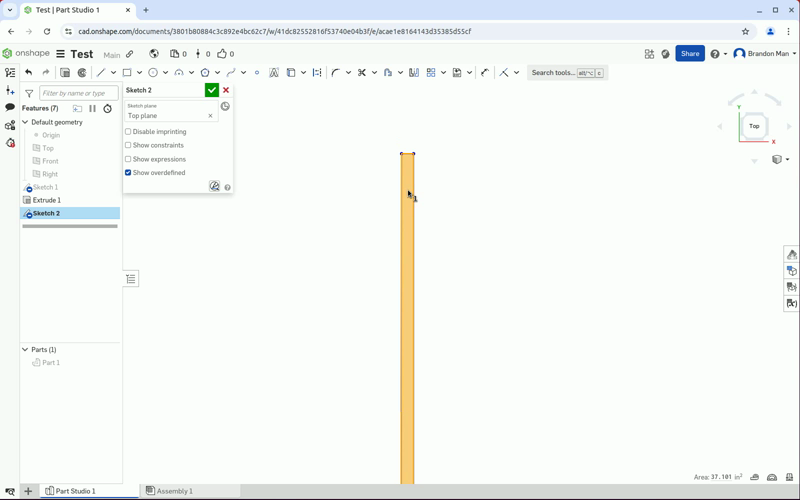
scroll(-6)
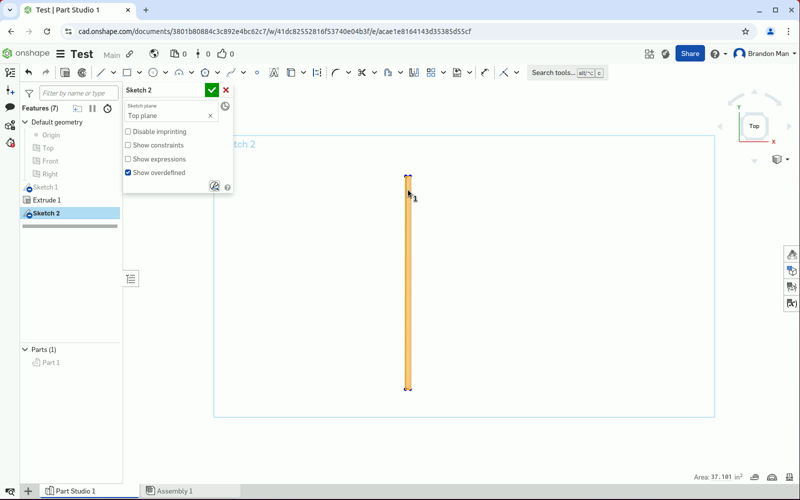
mouse_move(73, 352)
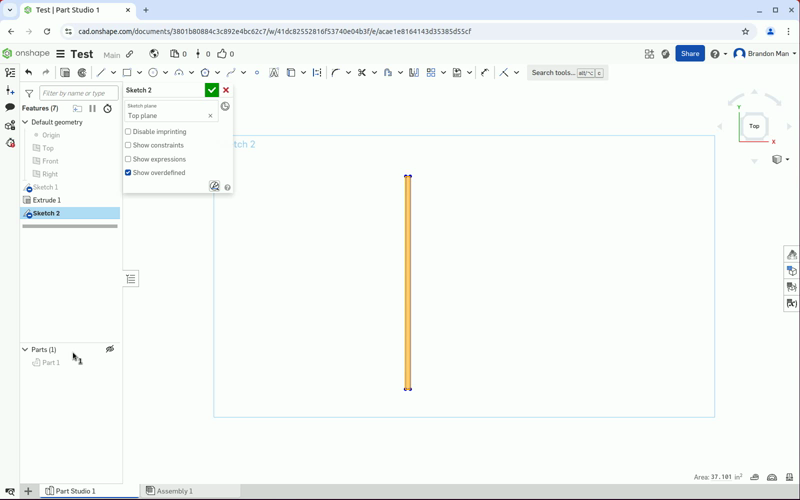
key(shift+y)
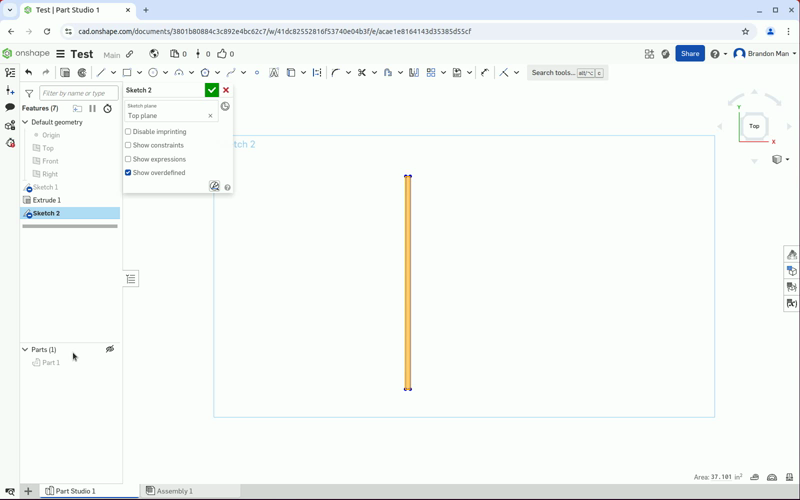
key(shift+e)
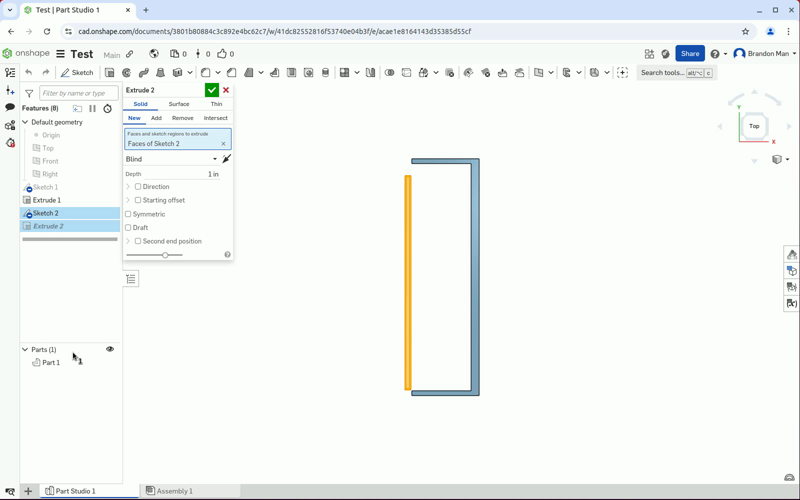
mouse_move(143, 106)
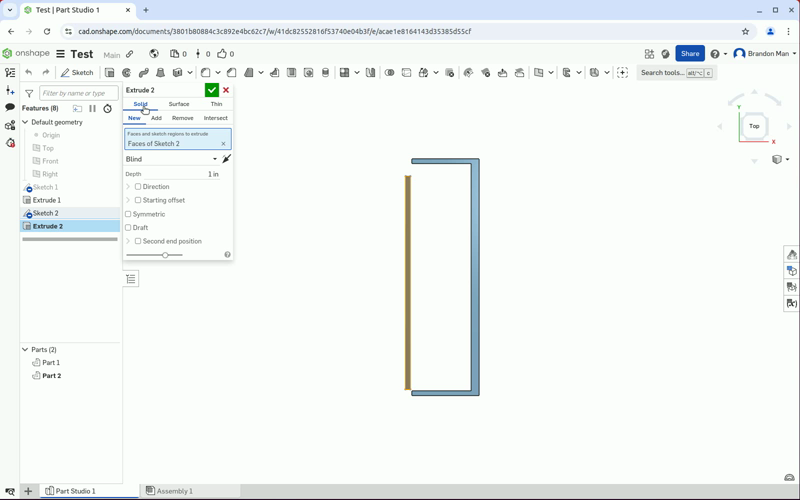
click(143, 106)
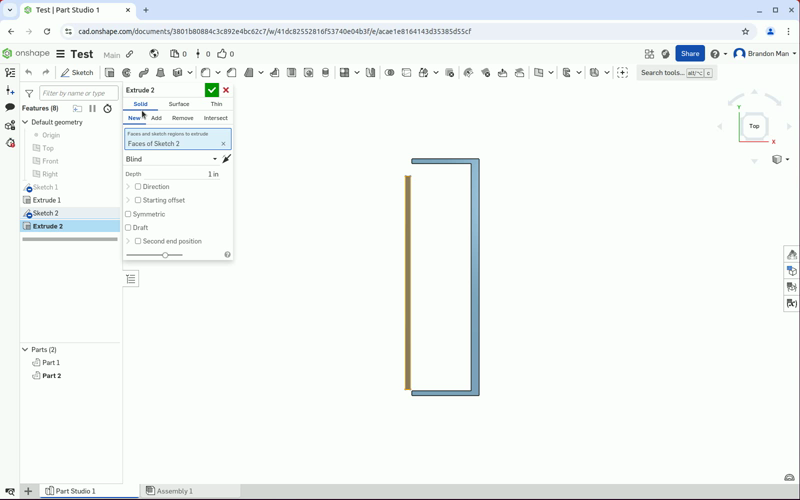
mouse_move(137, 120)
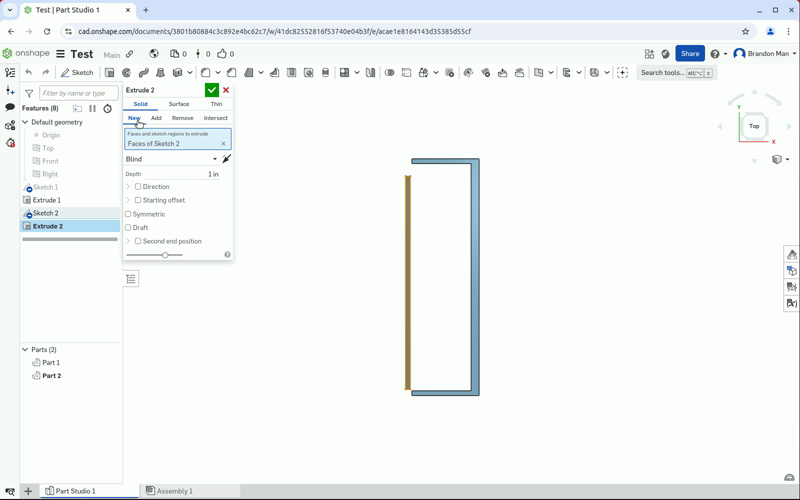
click(137, 120)
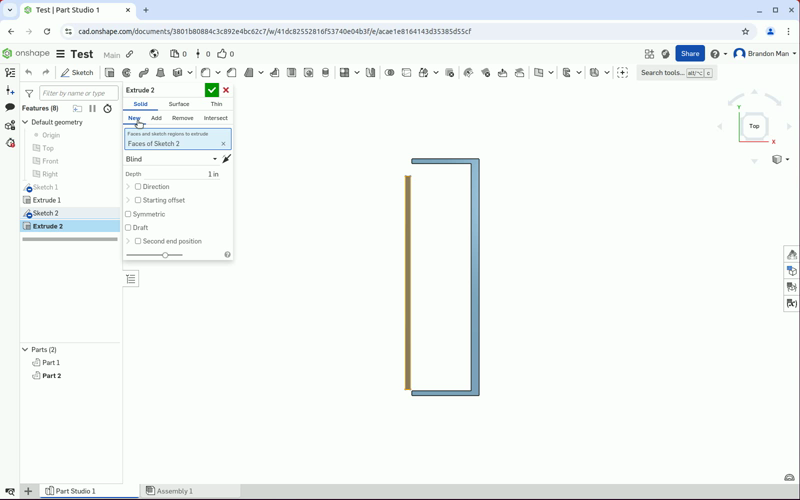
key(tab, 4)
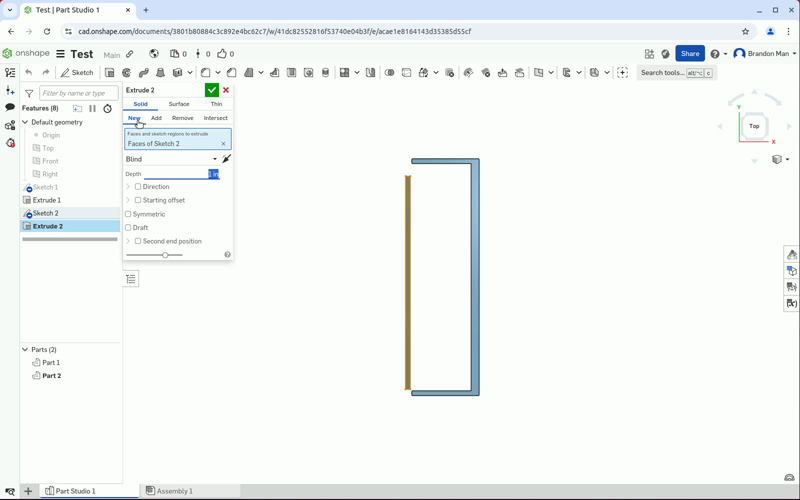
text(-0.241)
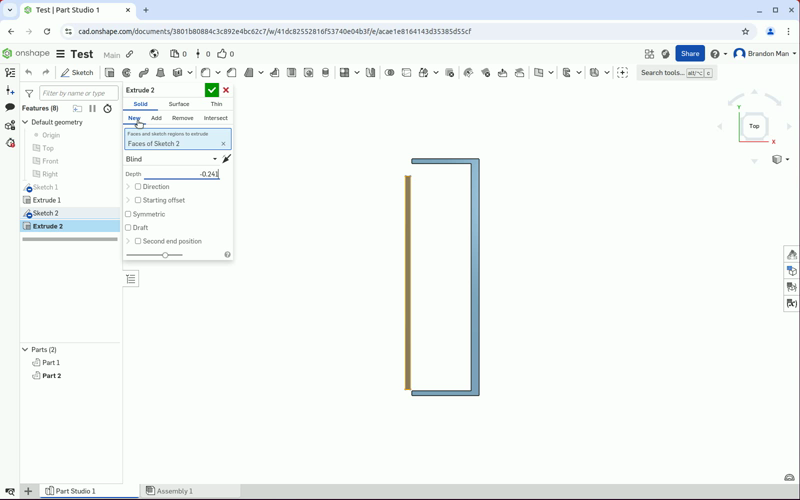
key(enter)
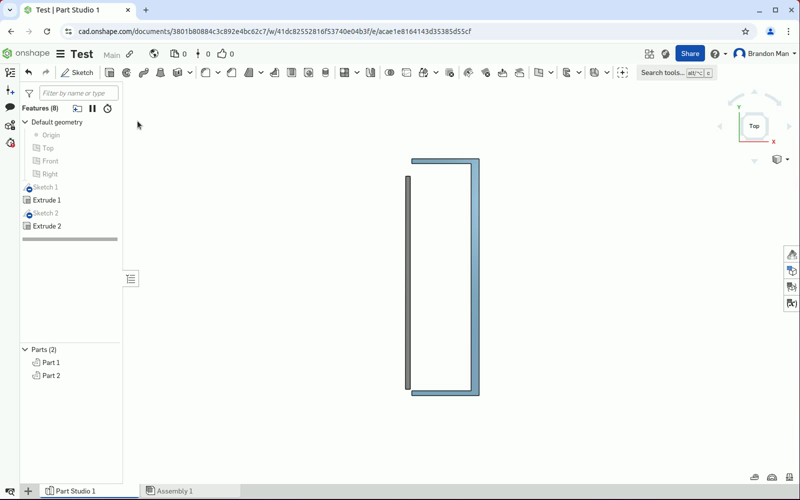
key(shift+h)
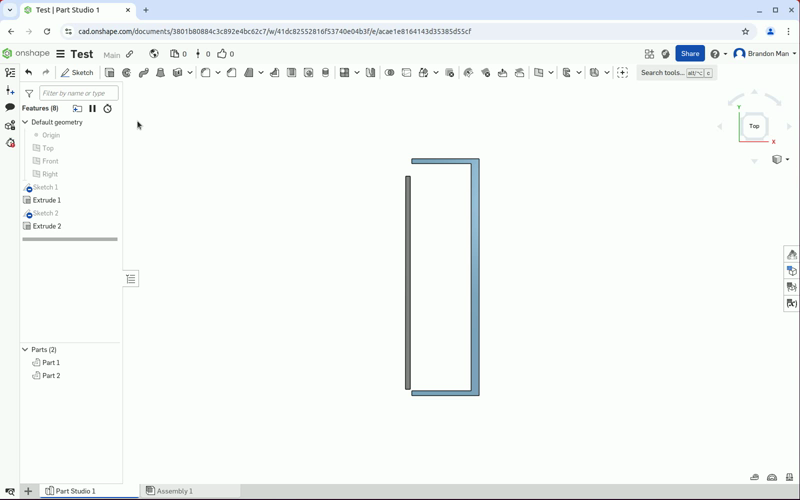
key(shift+h)
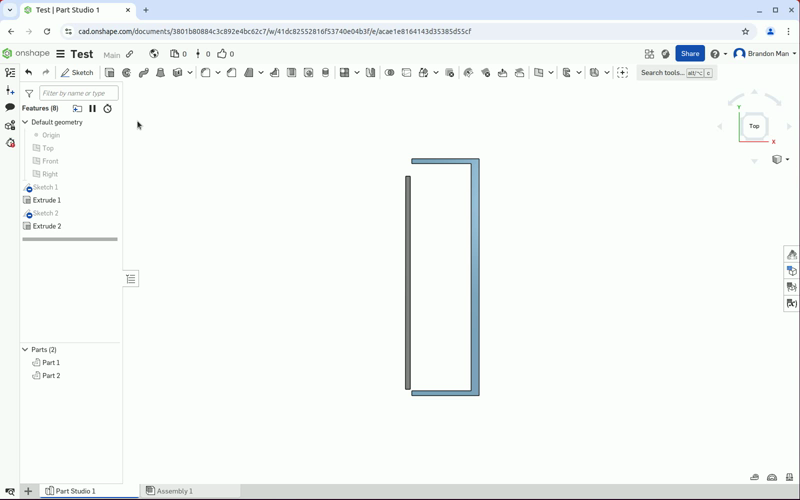
mouse_move(73, 189)
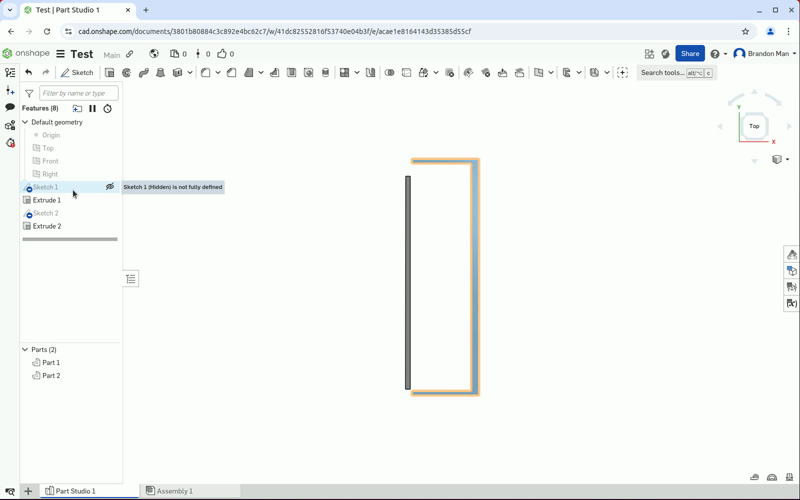
click(73, 189)
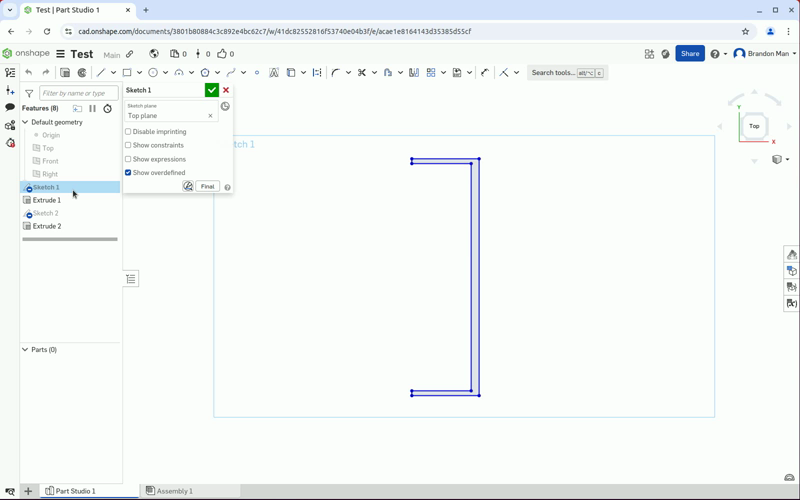
mouse_move(229, 92)
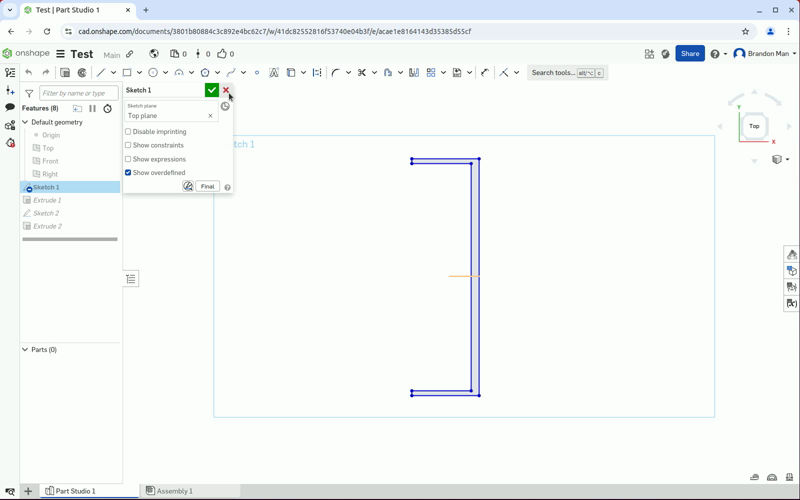
click(229, 92)
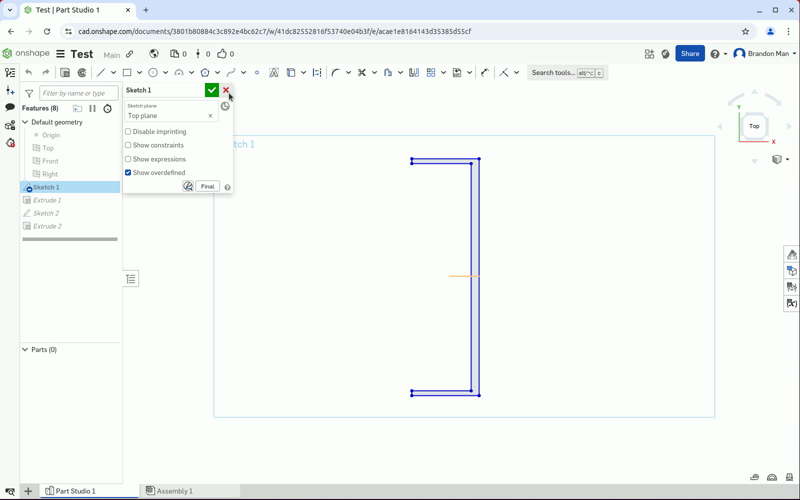
key(shift+s)
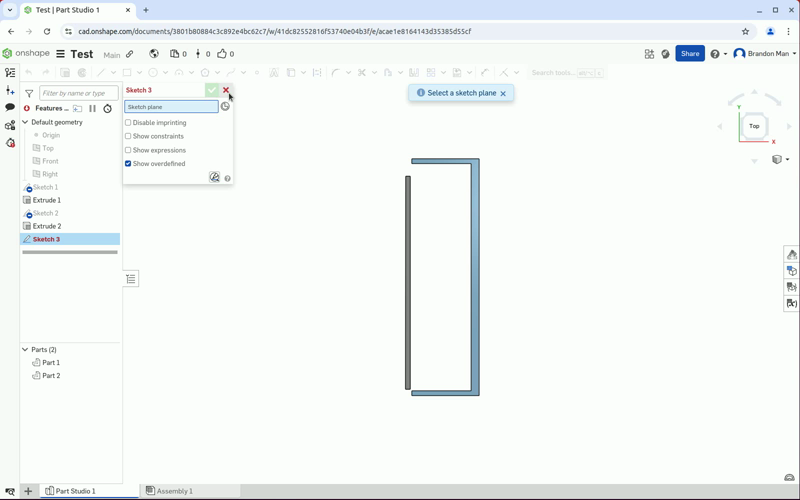
mouse_move(73, 150)
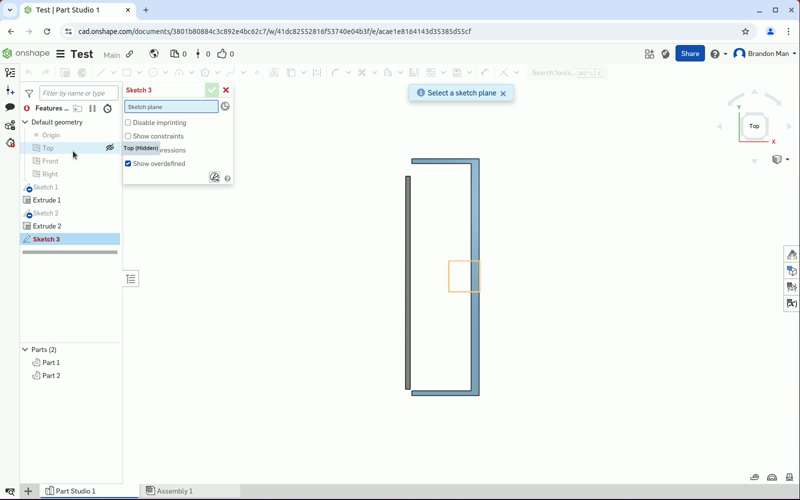
click(73, 150)
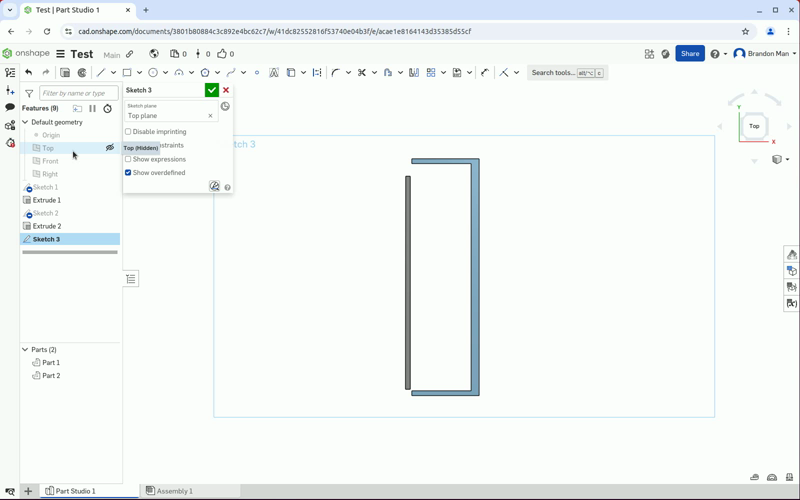
mouse_move(73, 352)
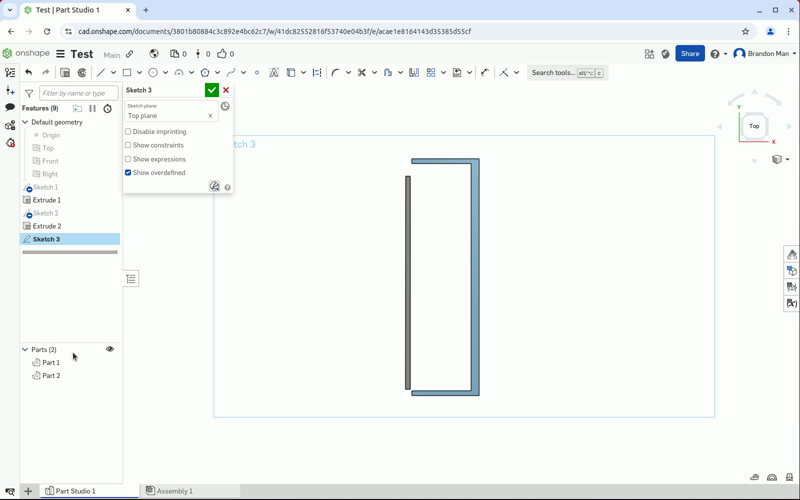
key(y)
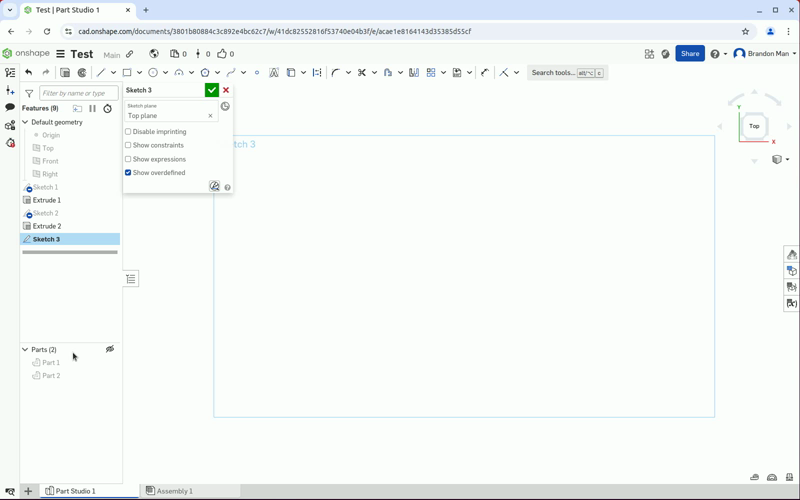
key(l)
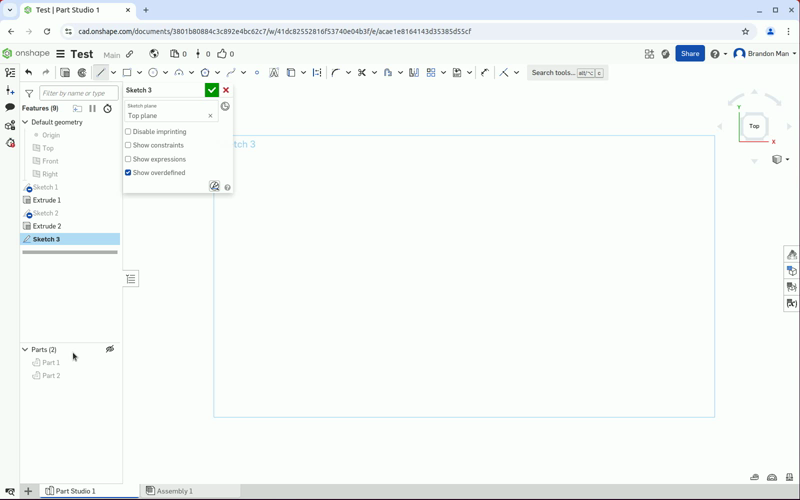
key_down(shift)
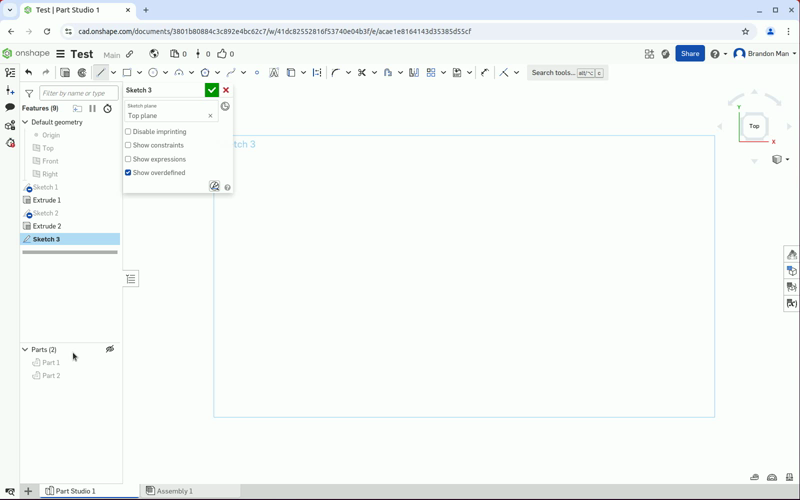
mouse_move(411, 389)
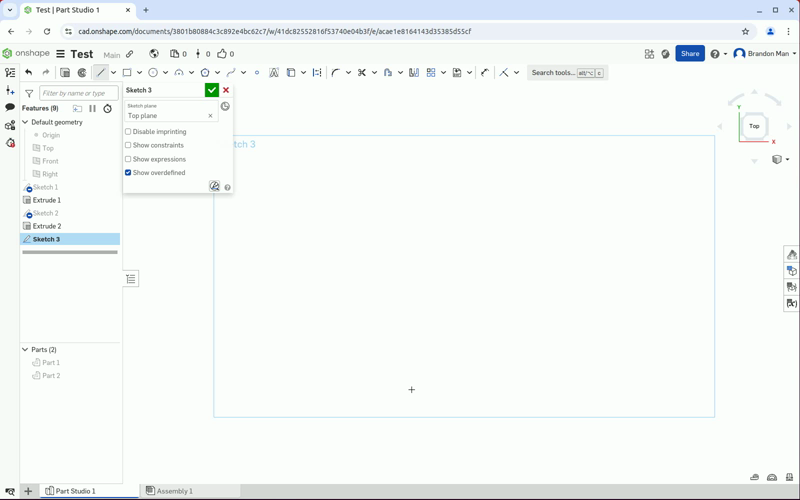
click(411, 389)
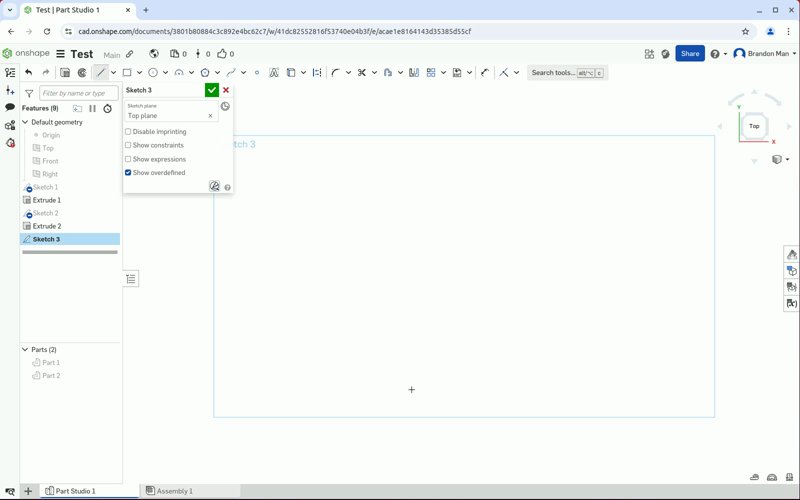
key_up(shift)
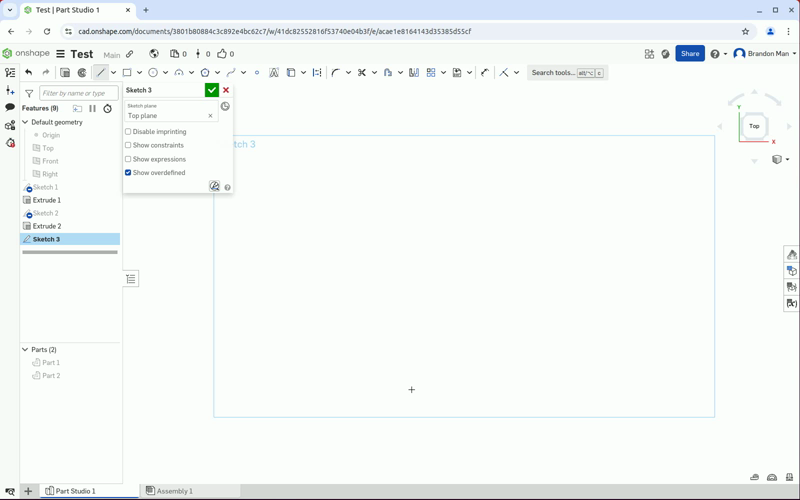
key_down(shift)
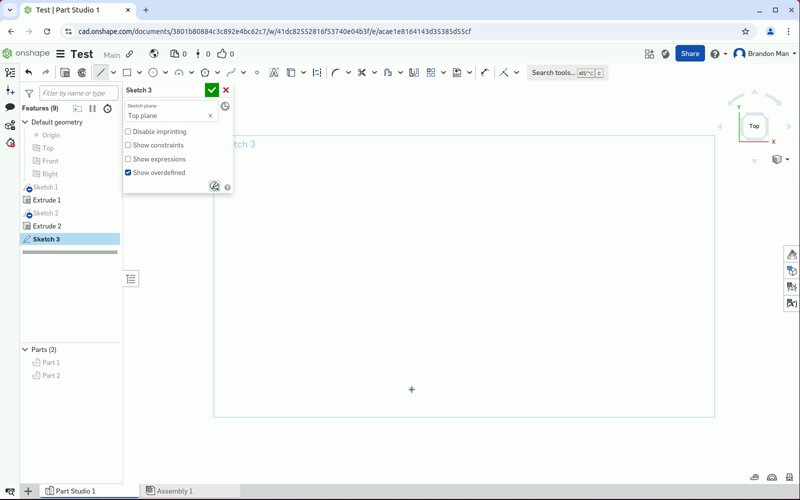
mouse_move(441, 389)
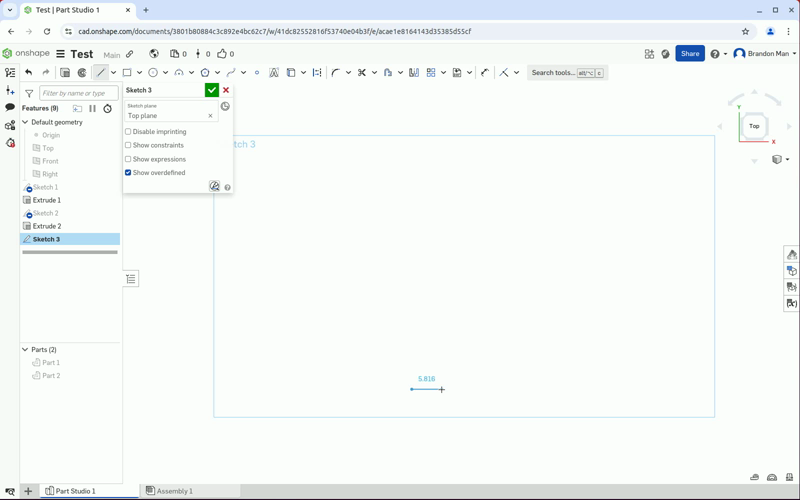
mouse_move(467, 389)
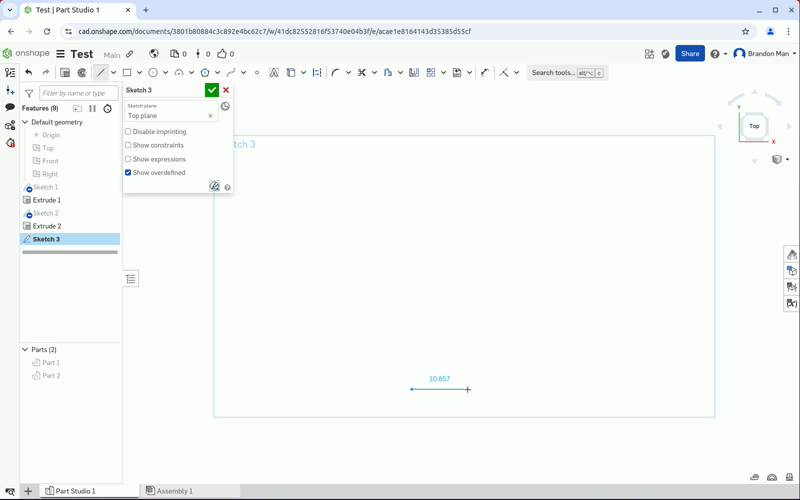
click(467, 389)
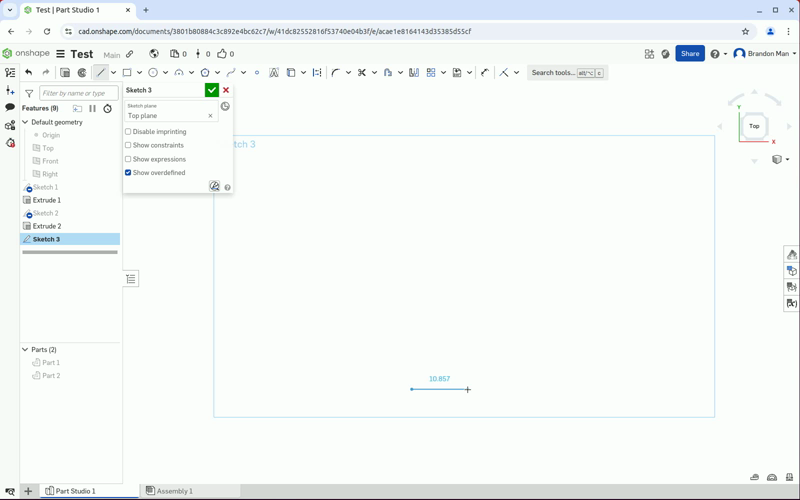
key_up(shift)
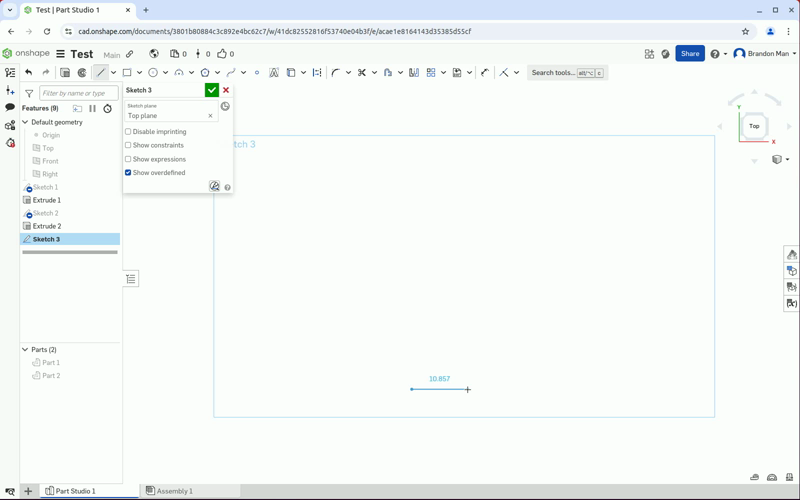
key_down(shift)
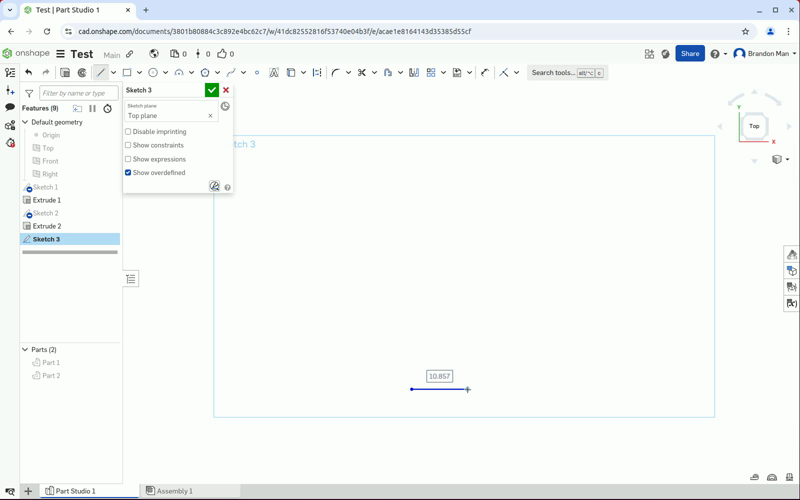
mouse_move(467, 176)
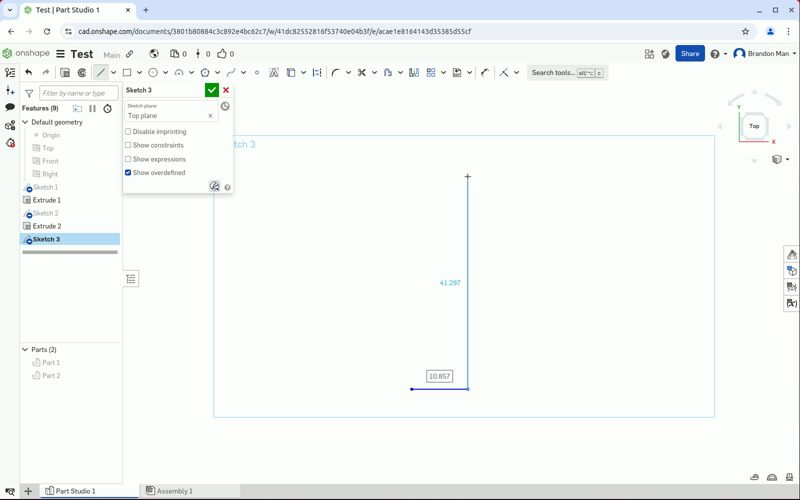
click(467, 176)
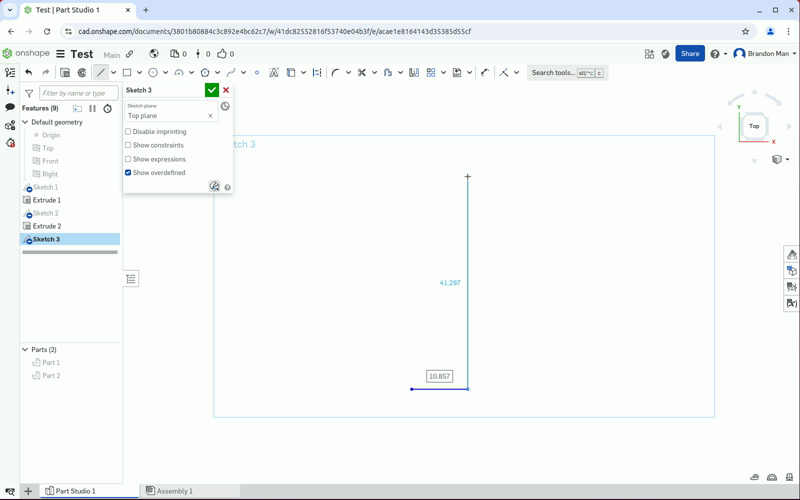
key_up(shift)
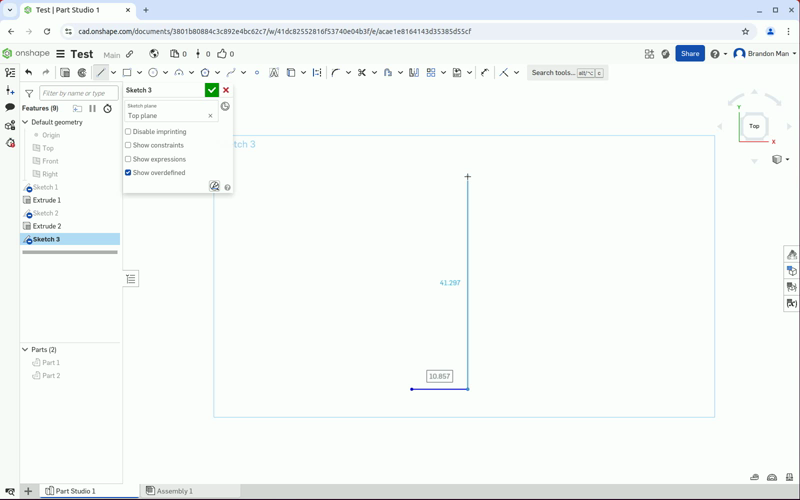
key_down(shift)
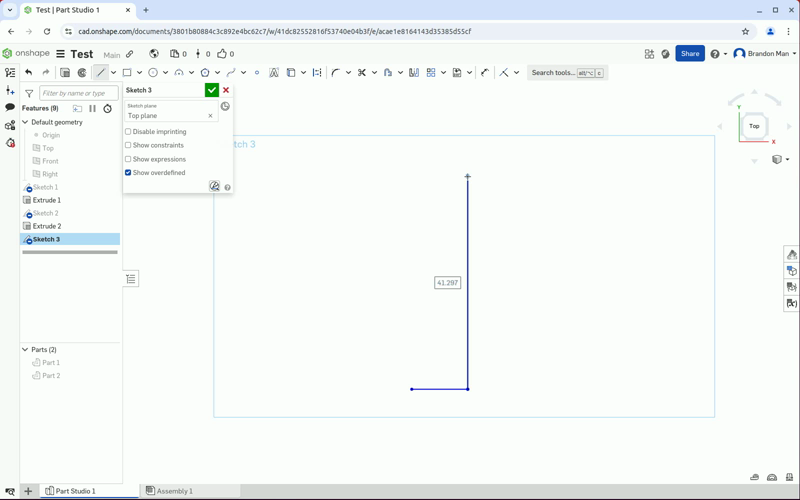
mouse_move(497, 176)
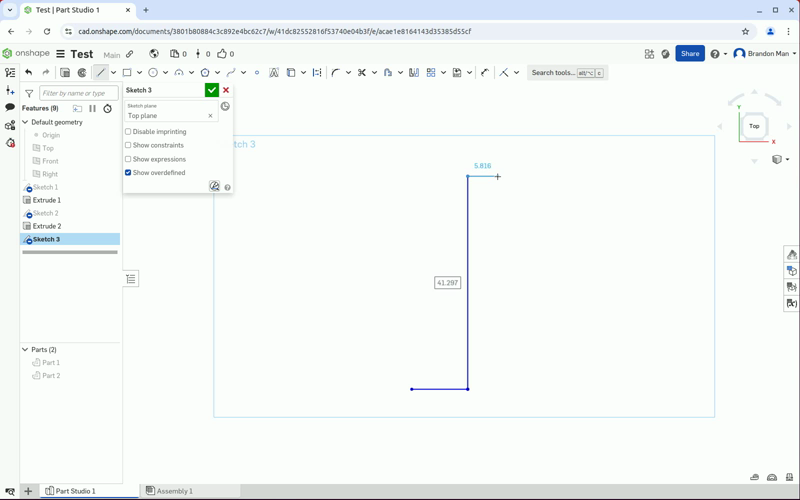
mouse_move(411, 176)
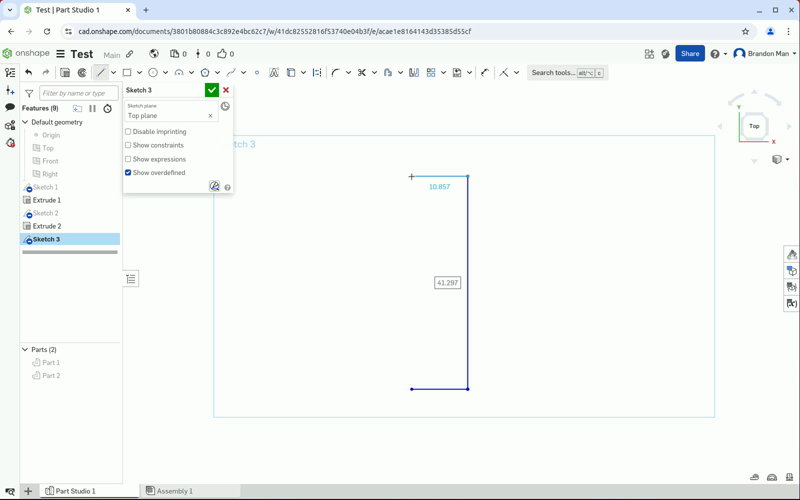
click(411, 176)
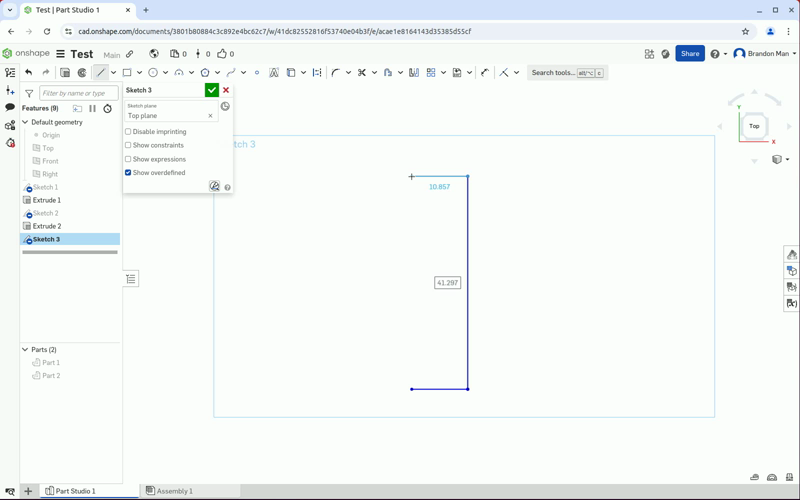
key_up(shift)
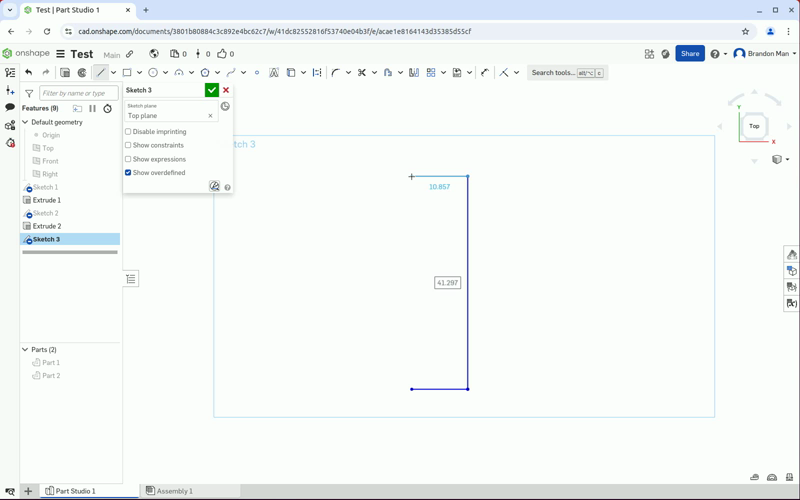
key_down(shift)
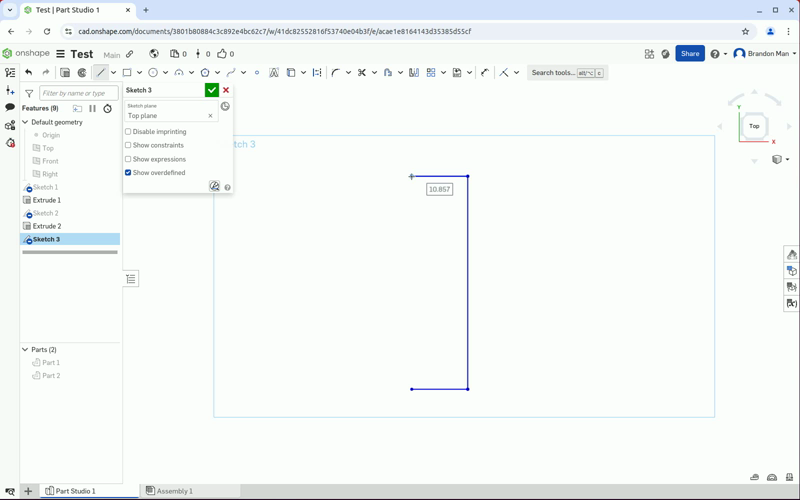
mouse_move(411, 389)
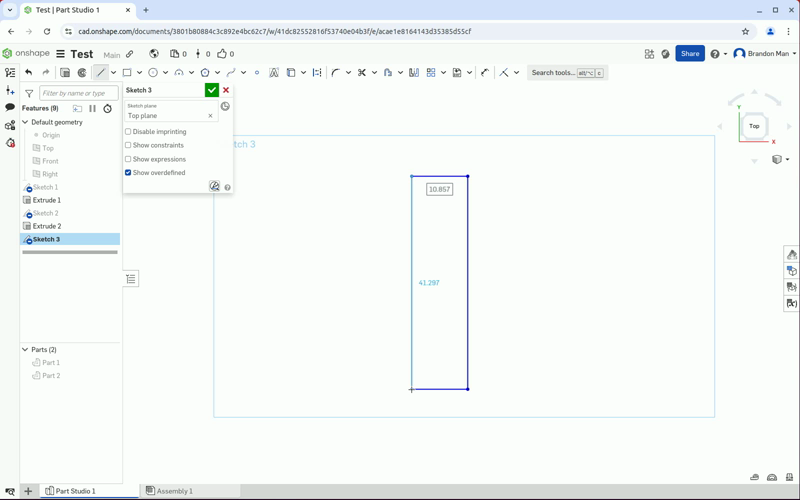
key_up(shift)
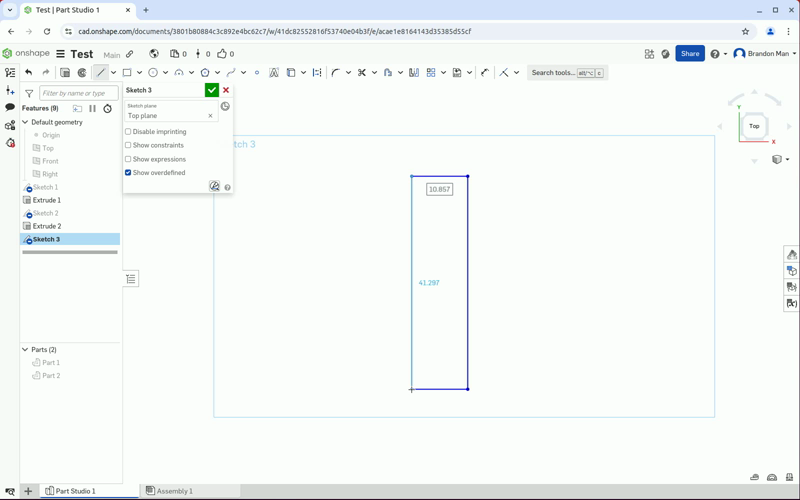
click(411, 389)
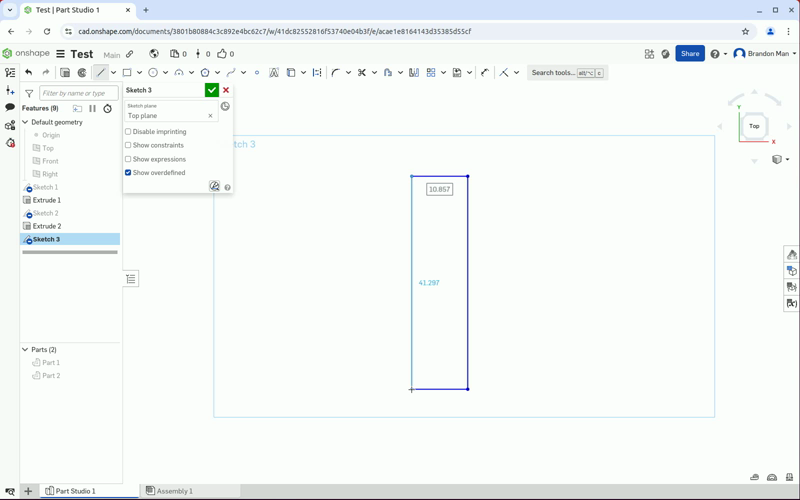
key(esc)
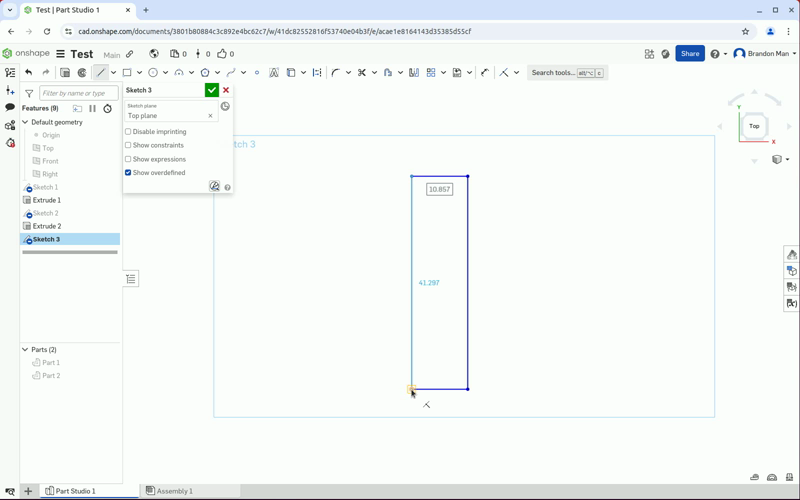
mouse_move(434, 235)
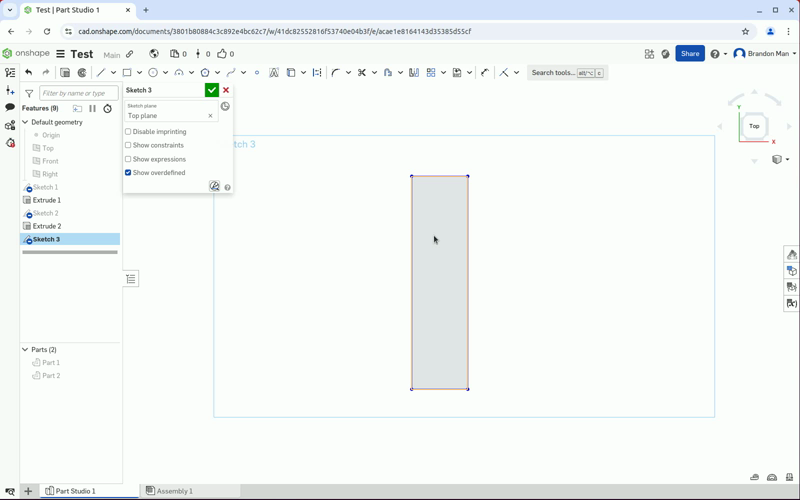
click(434, 235)
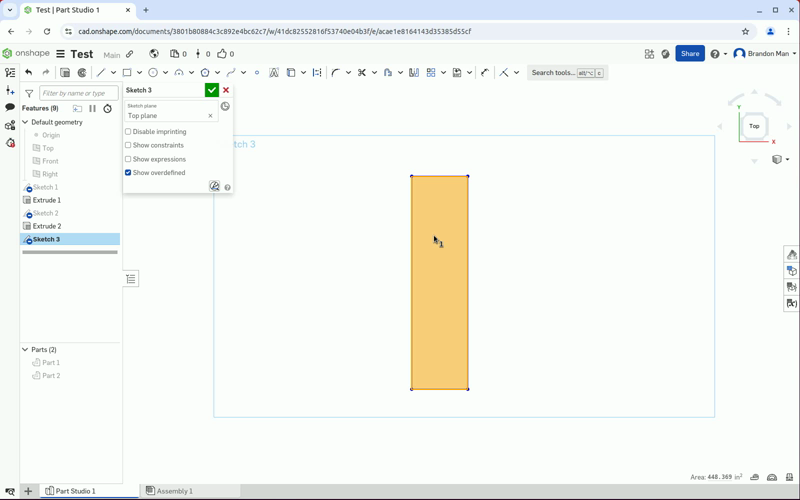
mouse_move(73, 352)
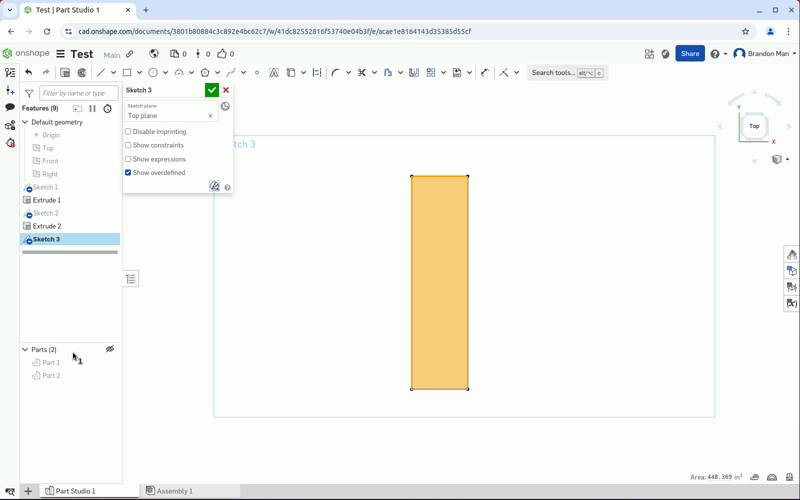
key(shift+y)
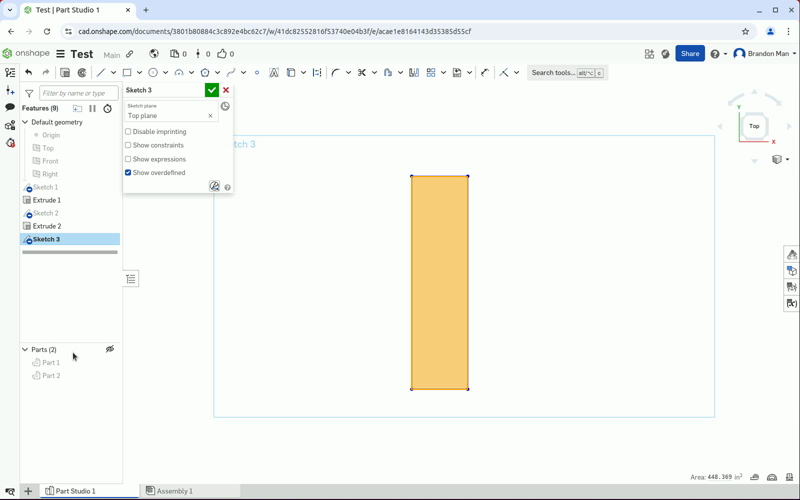
key(shift+e)
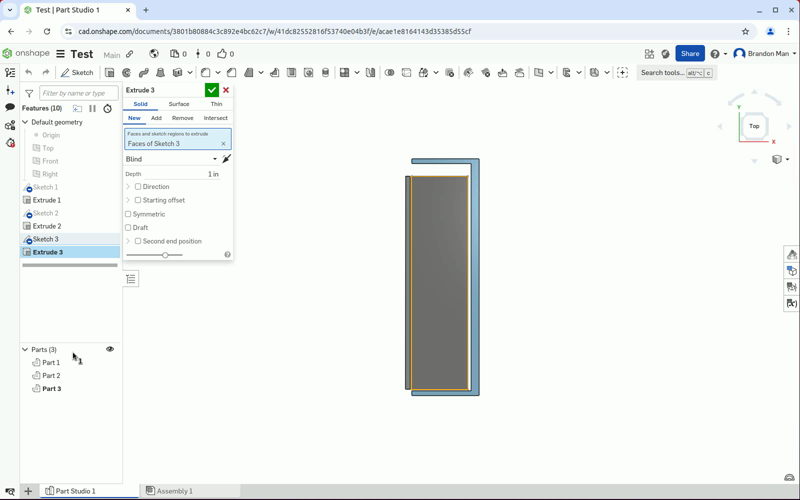
mouse_move(143, 106)
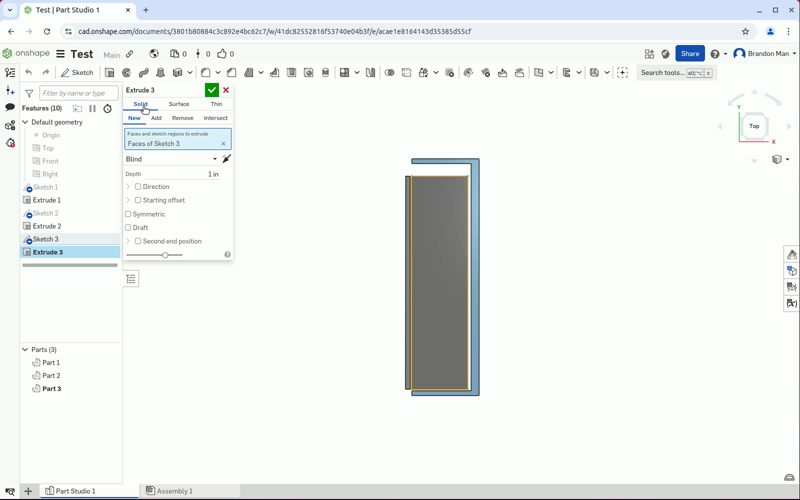
click(143, 106)
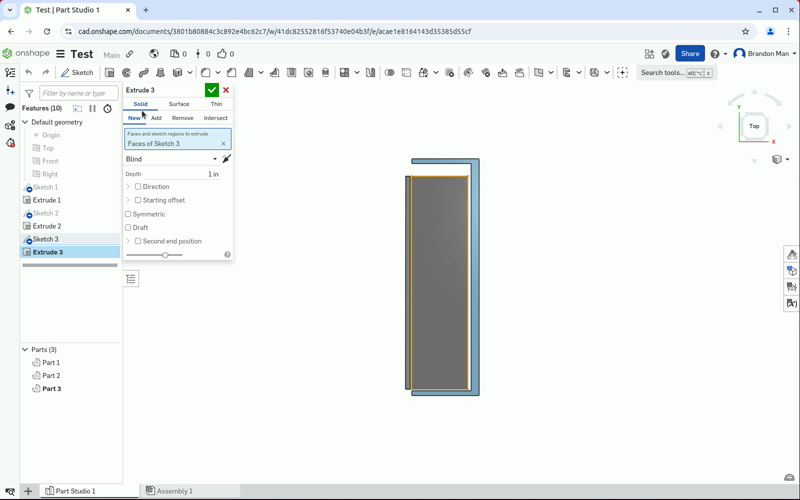
mouse_move(137, 120)
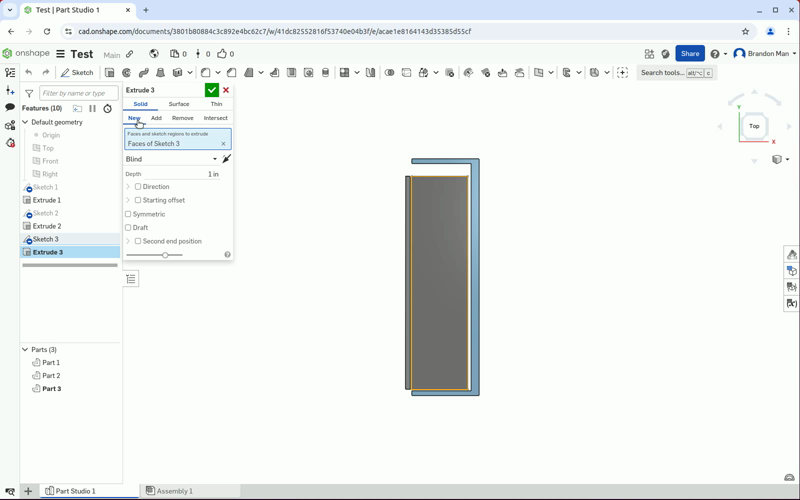
click(137, 120)
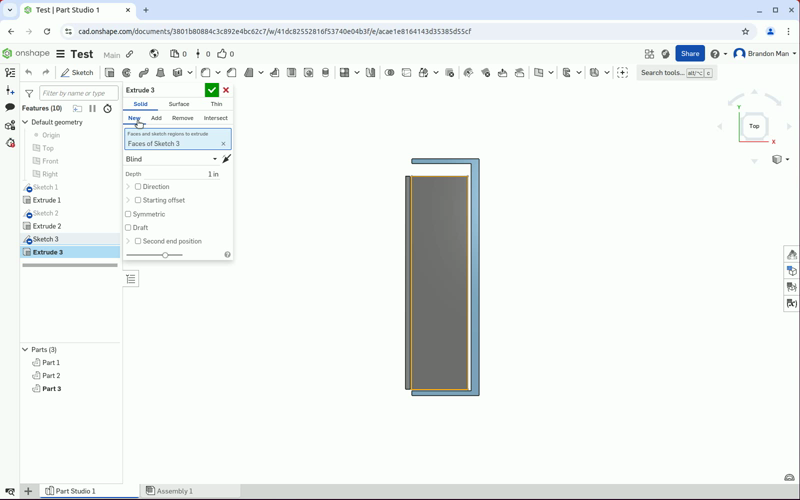
key(tab, 4)
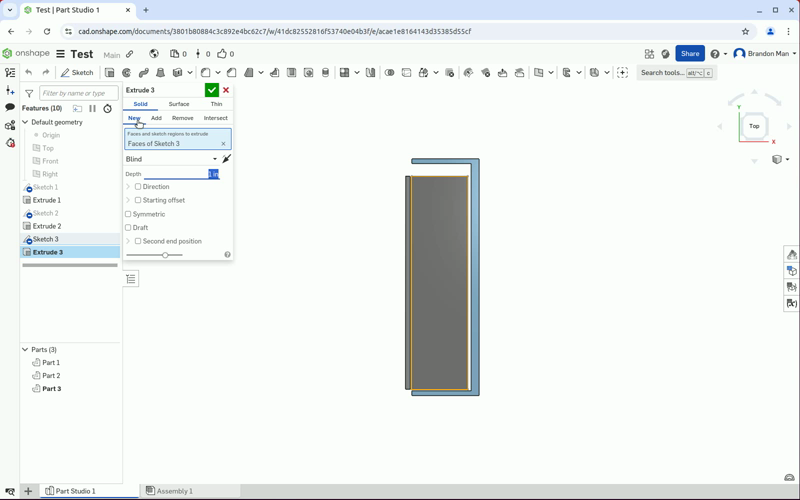
text(-0.241)
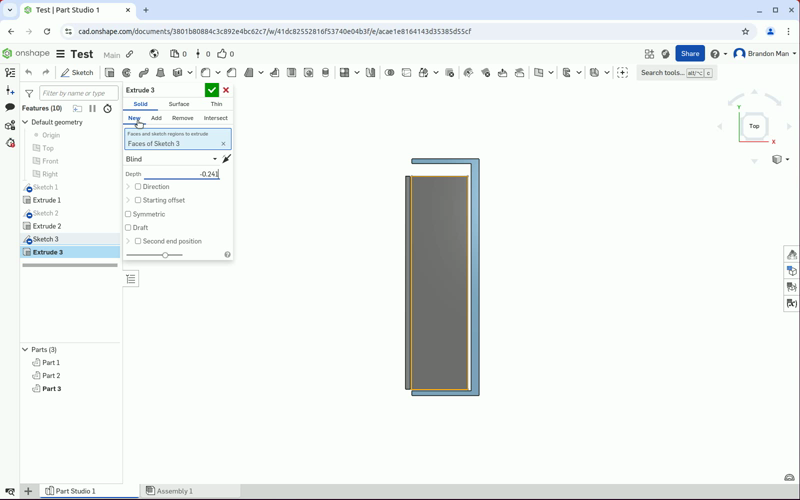
key(enter)
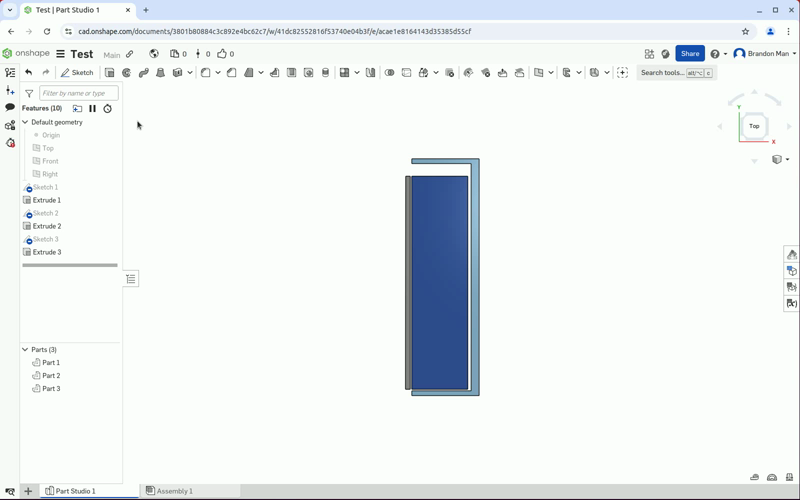
key(shift+h)
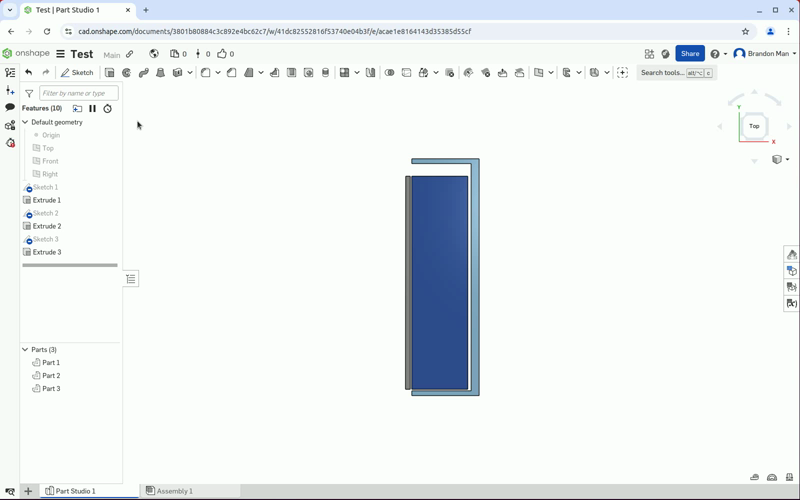
key(shift+h)
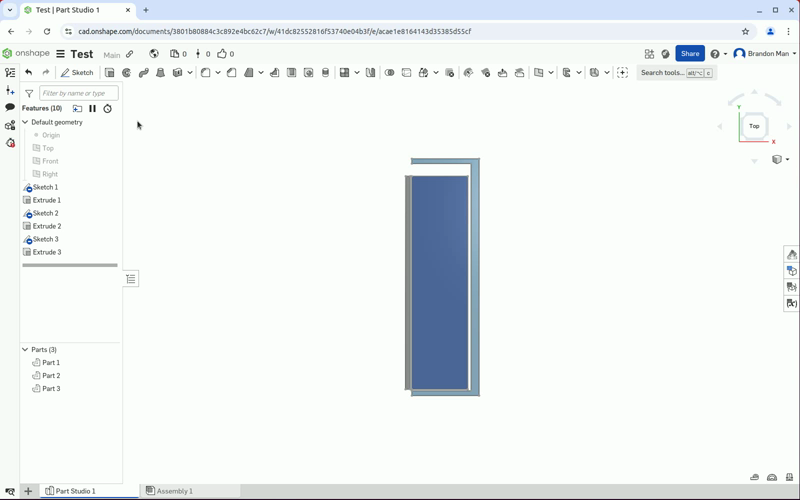
key(shift+7)
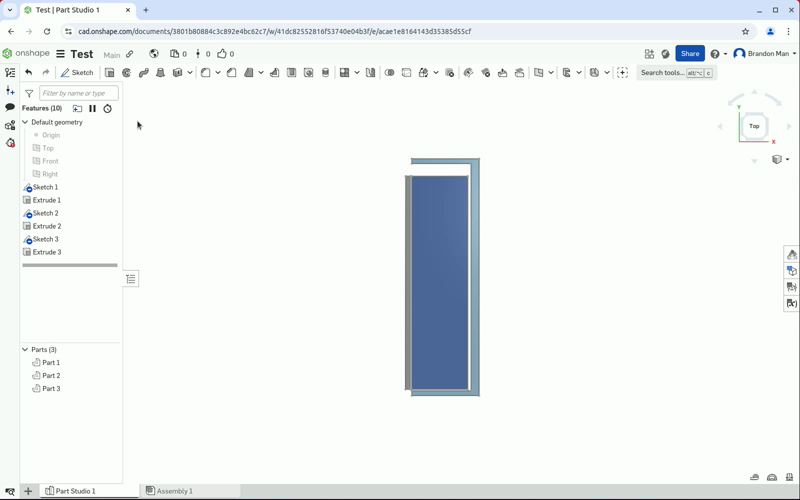
key(up, 3)
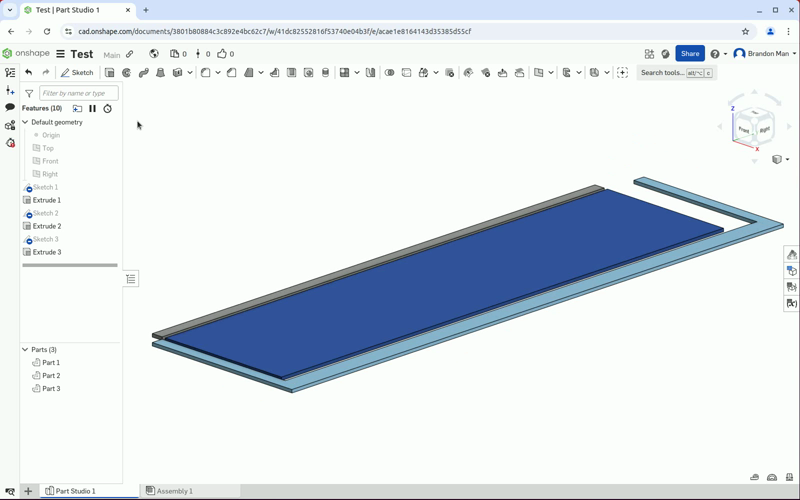
key(left, 3)
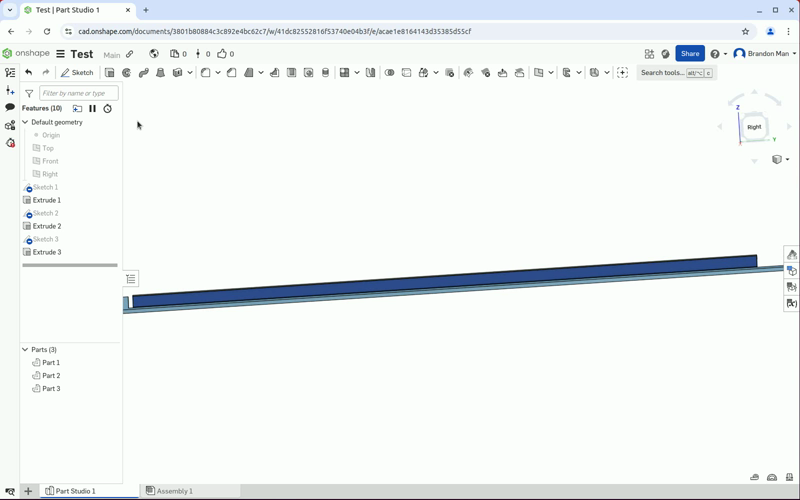
key(right, 3)
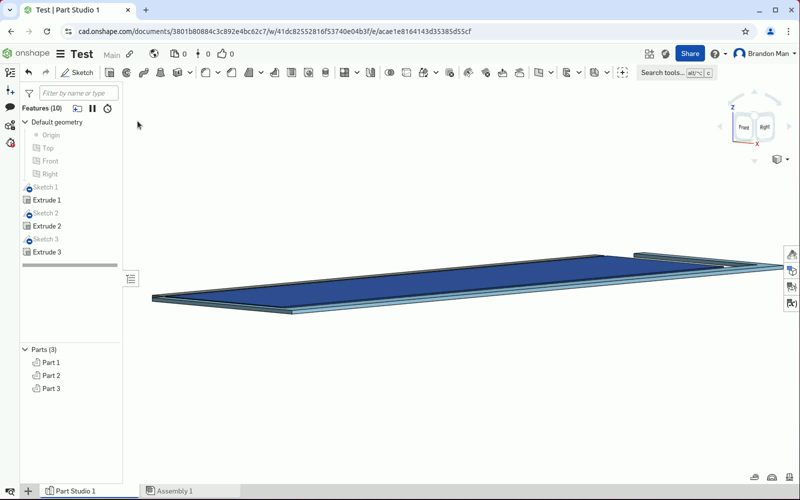
key(down, 3)
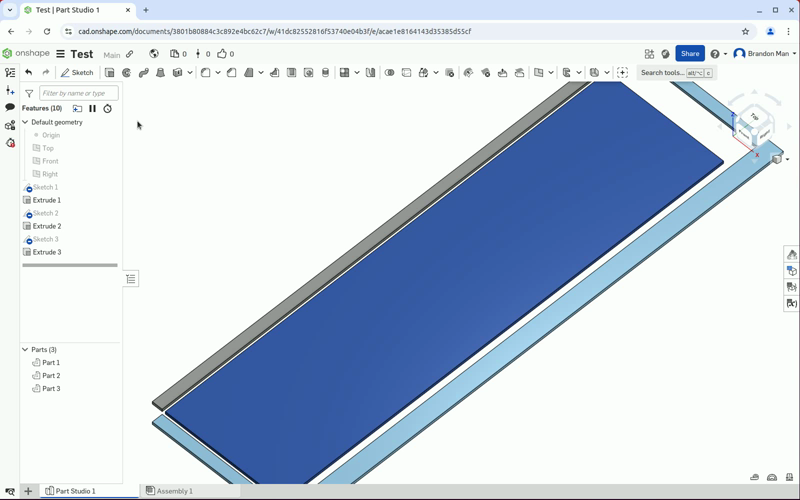
mouse_move(73, 189)
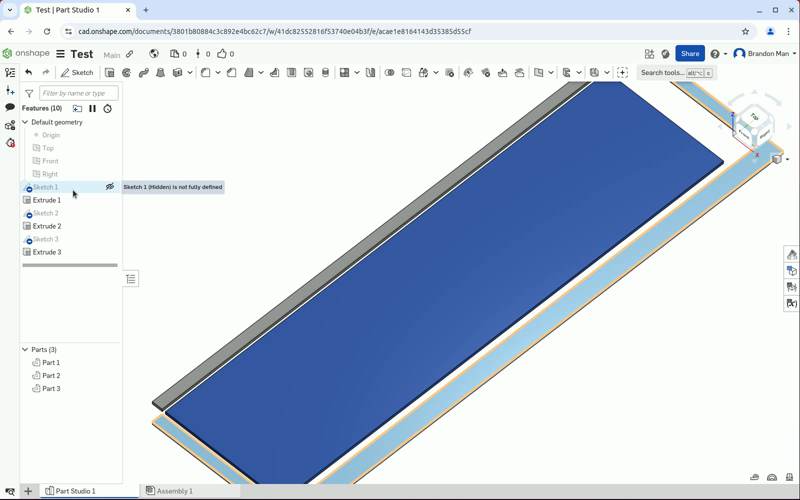
click(73, 189)